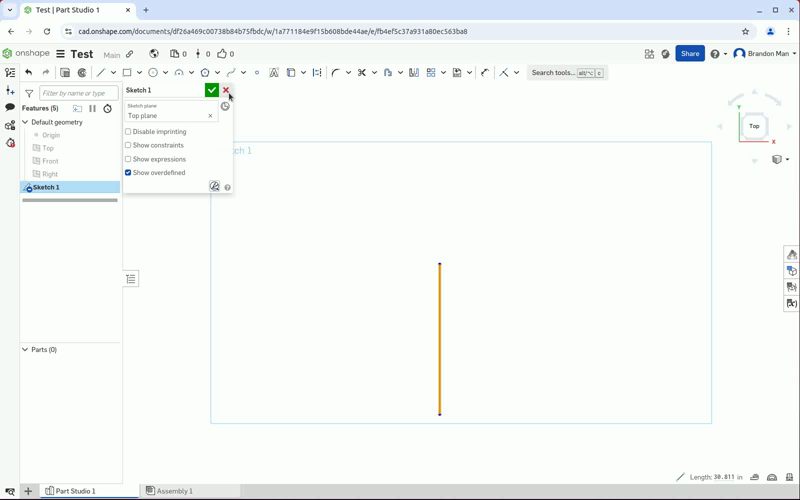
key(shift+h)
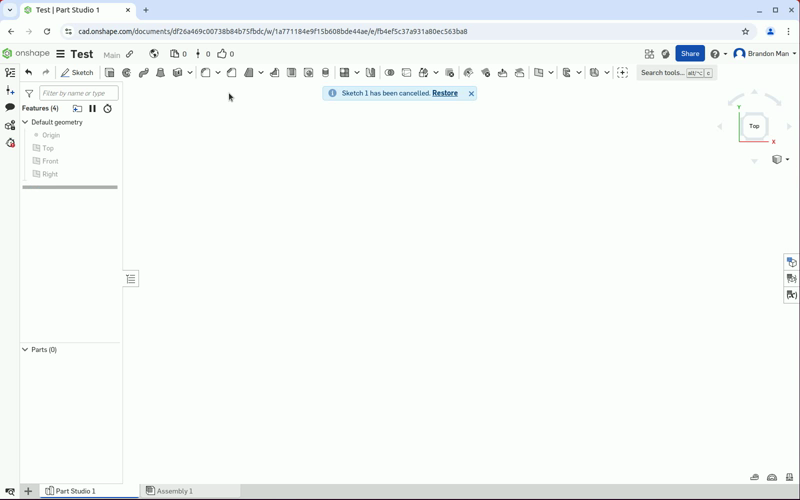
mouse_move(73, 352)
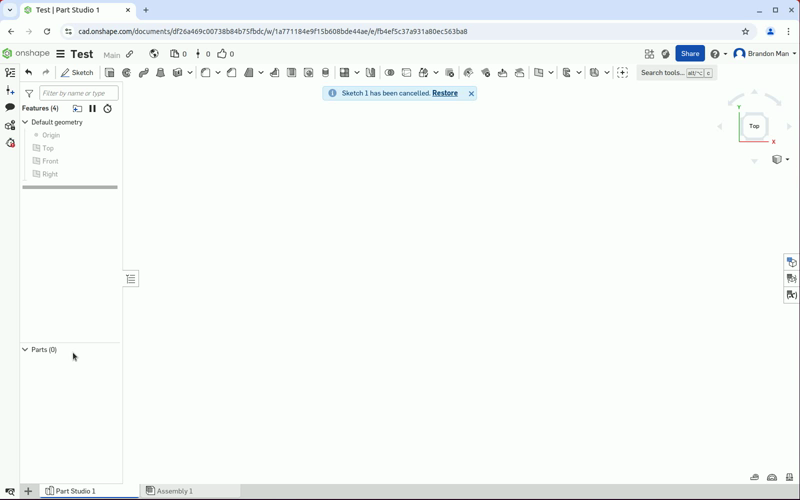
key(y)
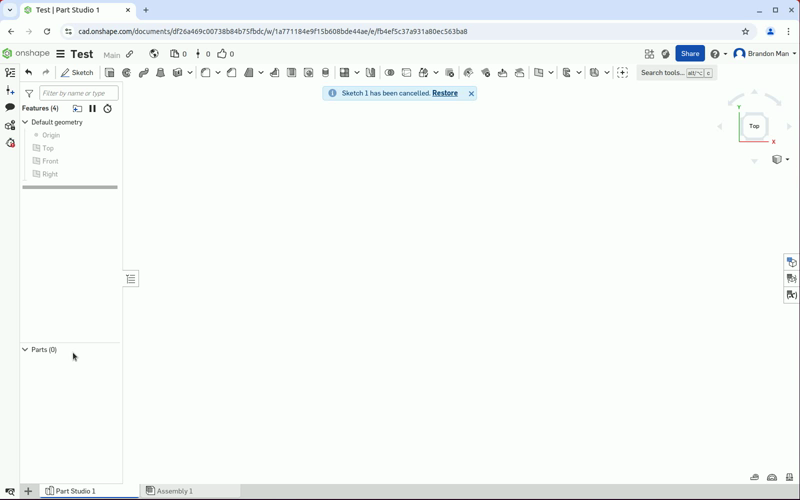
key(shift+p)
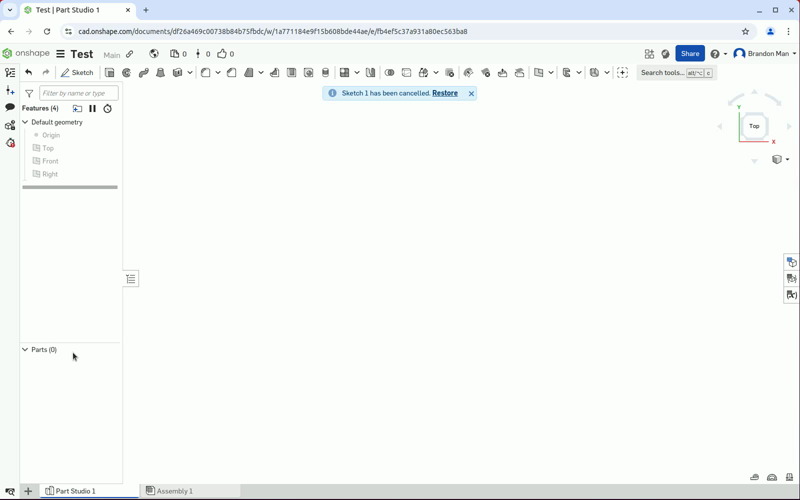
key(space)
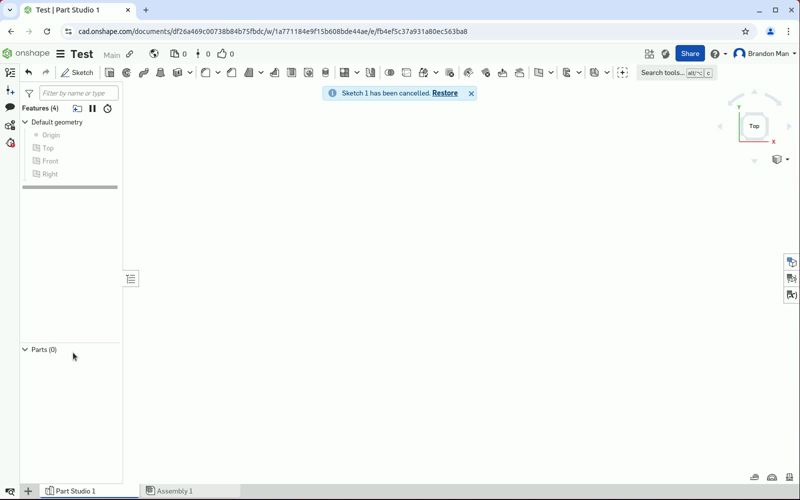
key_down(shift)
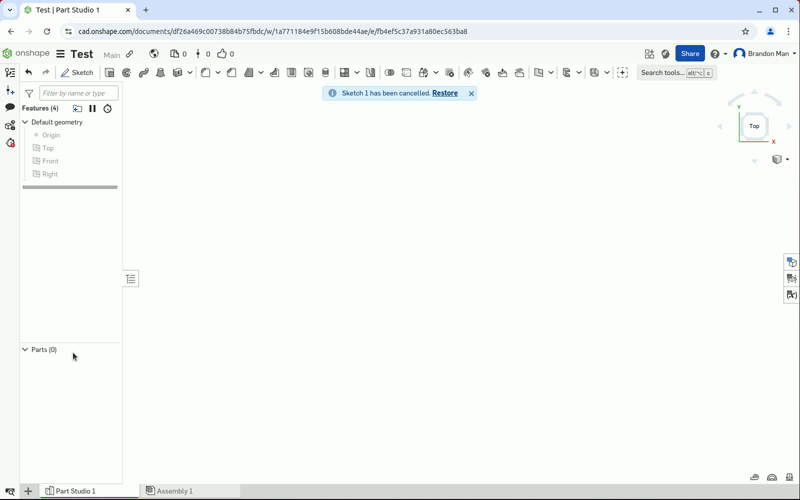
key(up)
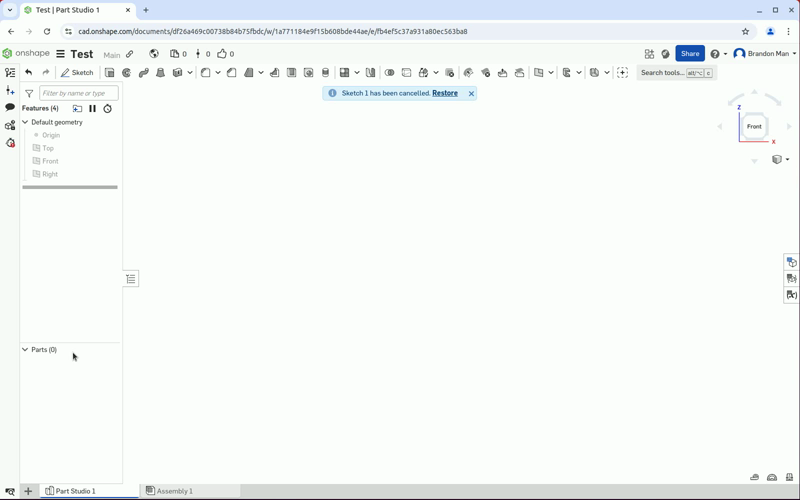
key_up(shift)
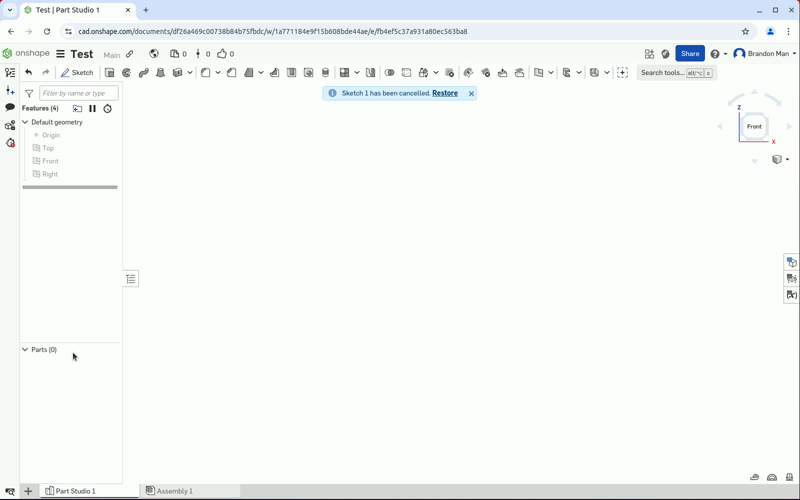
mouse_move(73, 352)
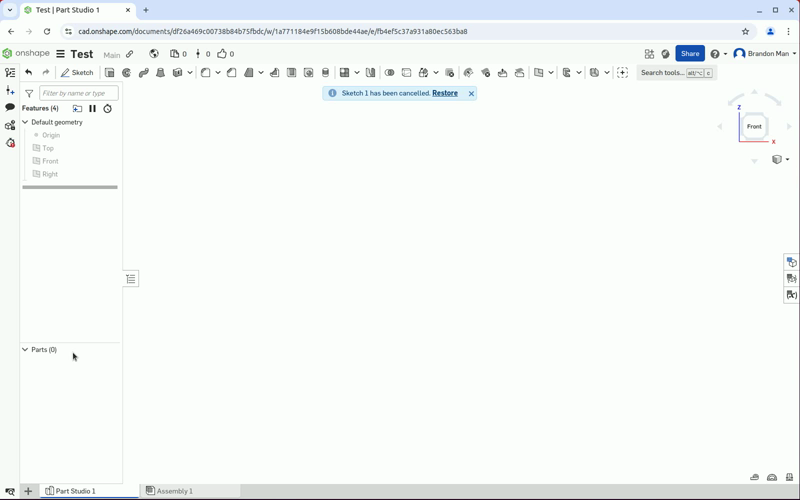
key(shift+y)
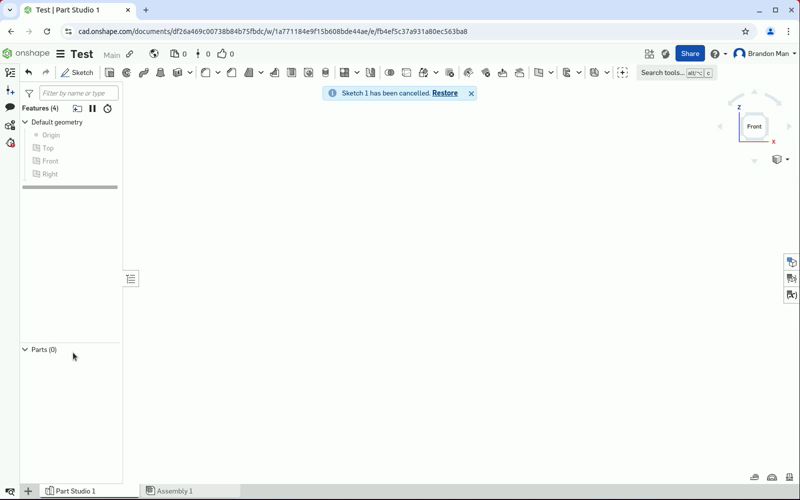
key(shift+s)
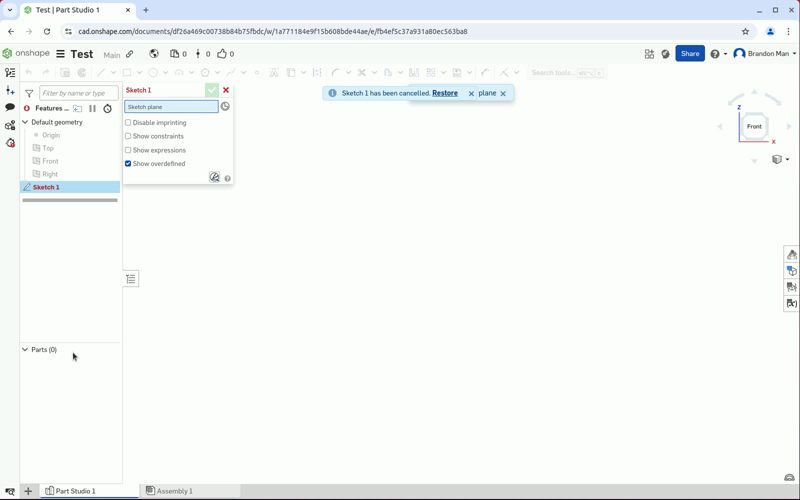
mouse_move(73, 163)
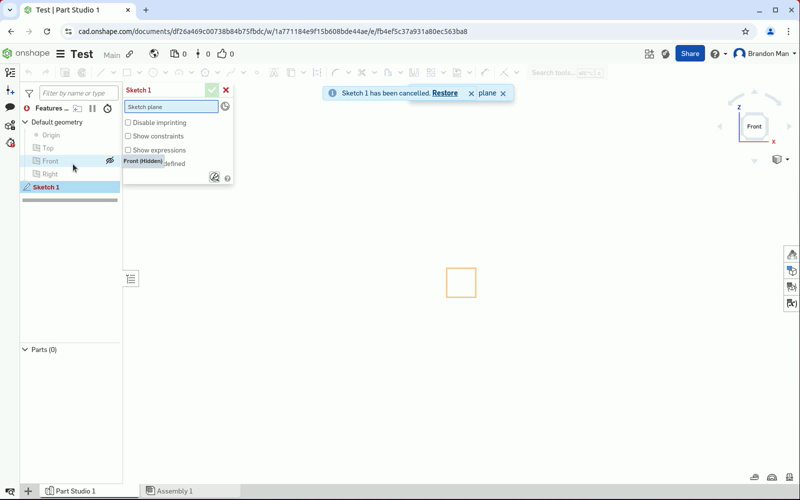
click(73, 163)
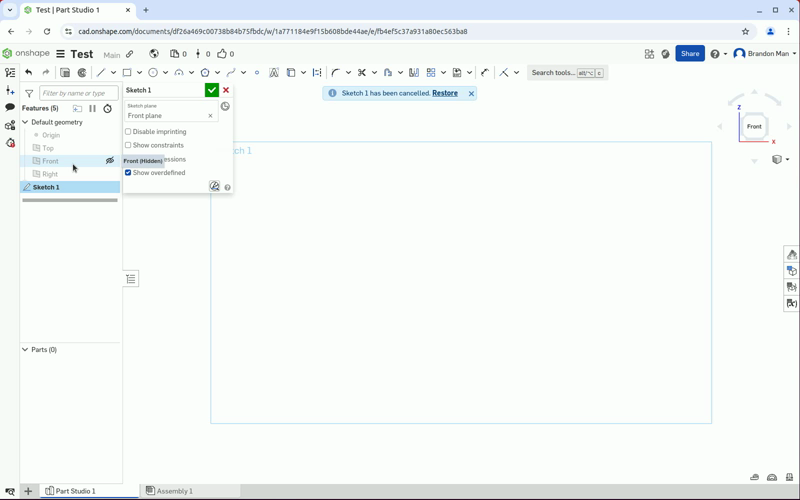
mouse_move(73, 352)
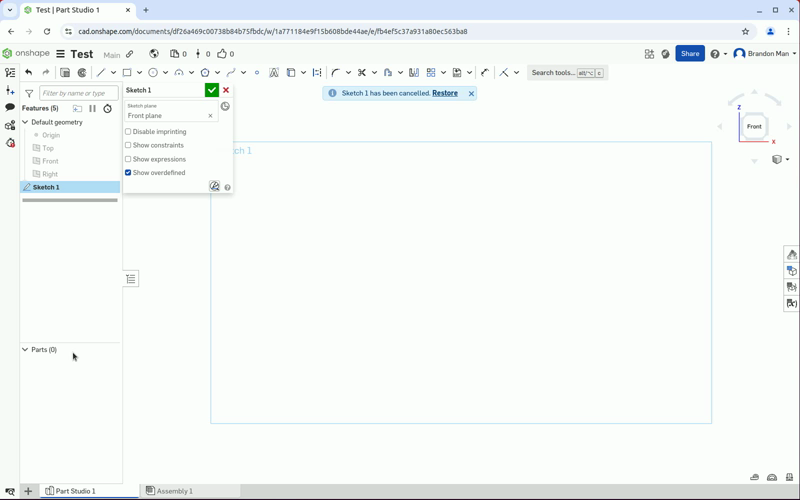
key(y)
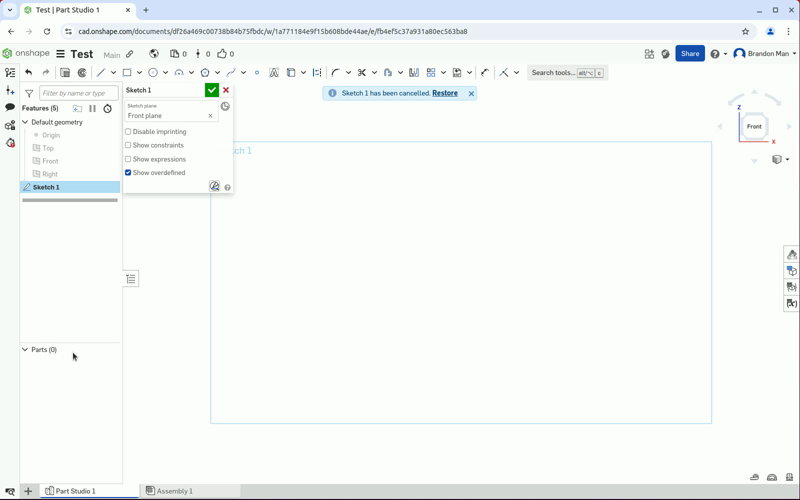
key(c)
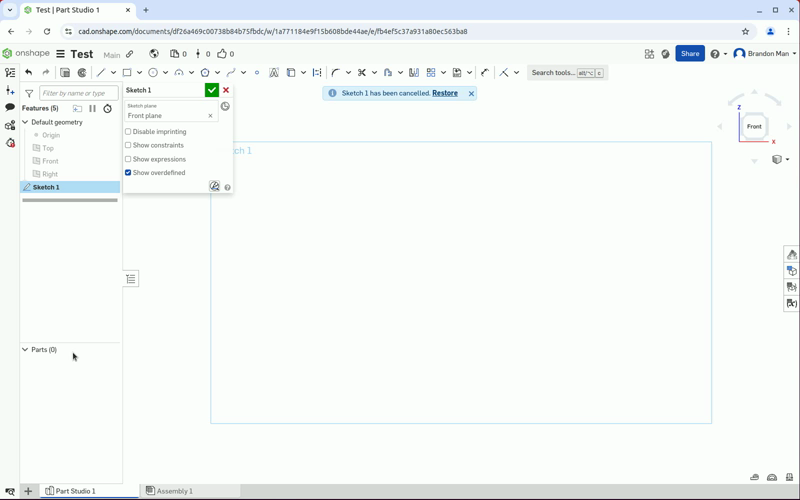
key_down(shift)
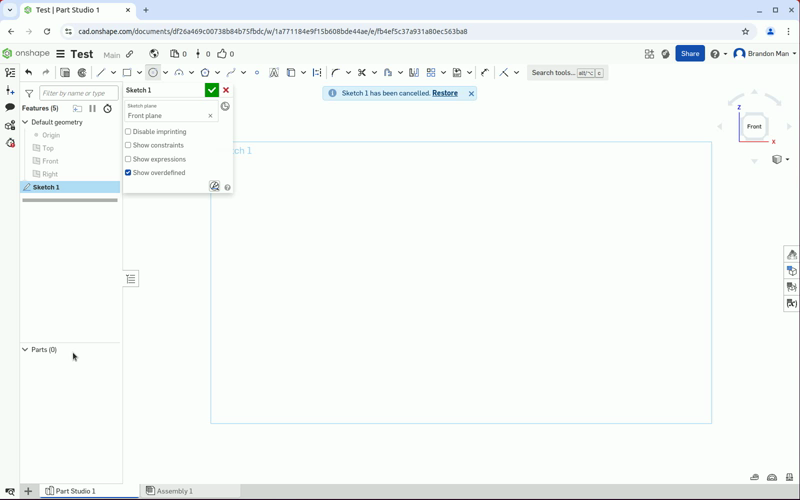
mouse_move(425, 282)
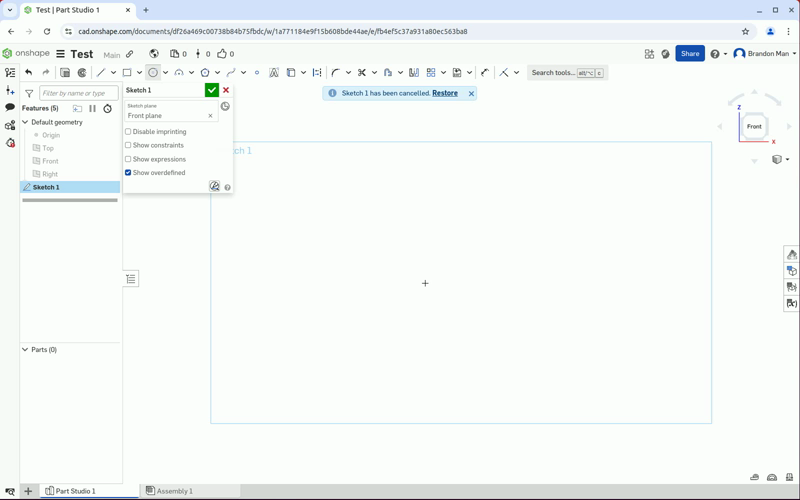
click(425, 282)
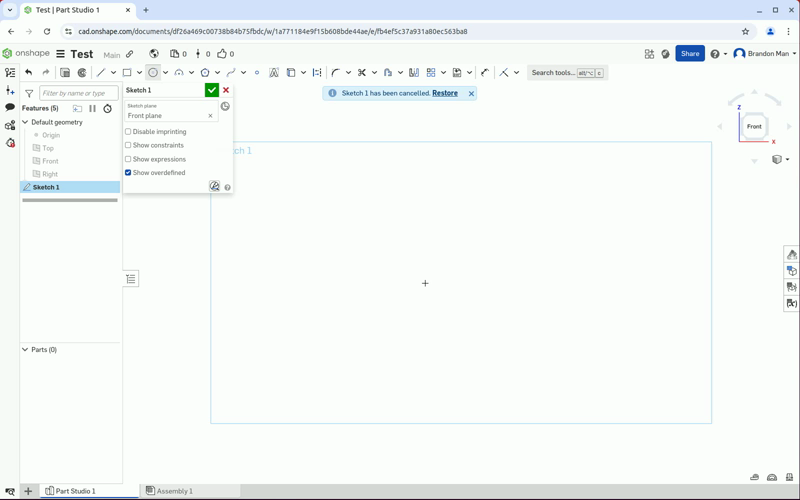
key_up(shift)
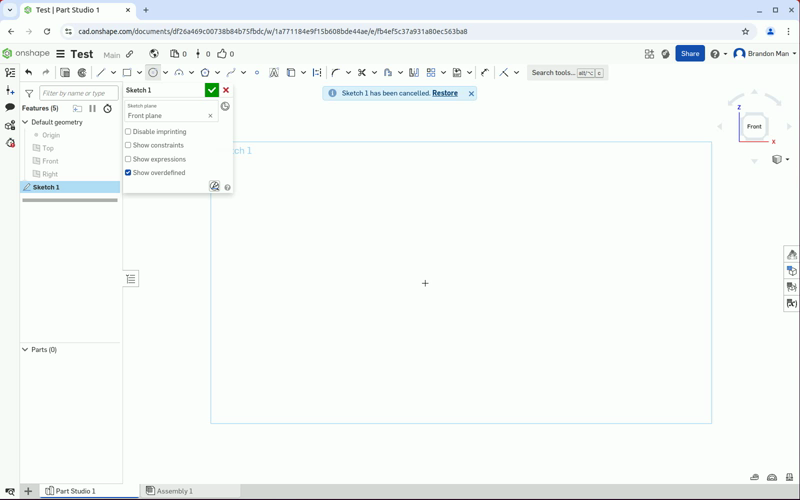
mouse_move(430, 282)
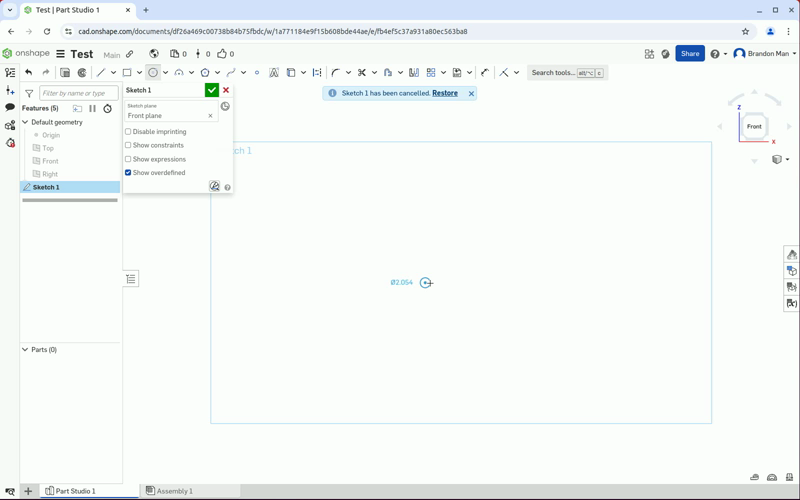
click(430, 282)
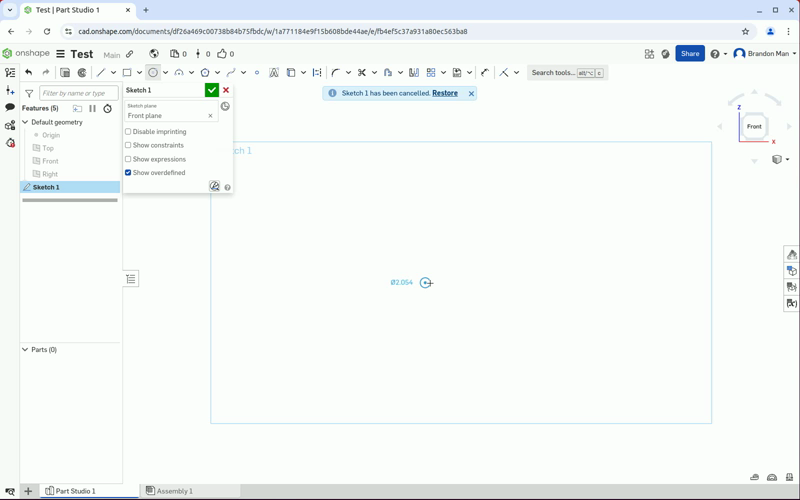
key(esc)
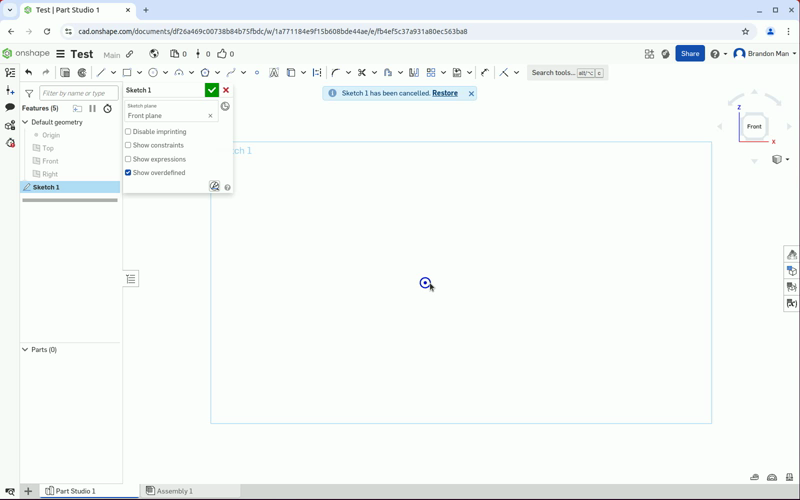
mouse_move(424, 286)
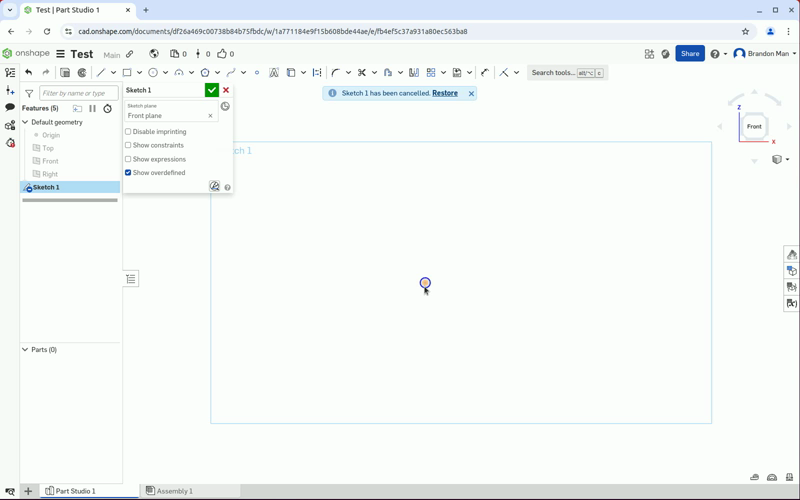
scroll(6)
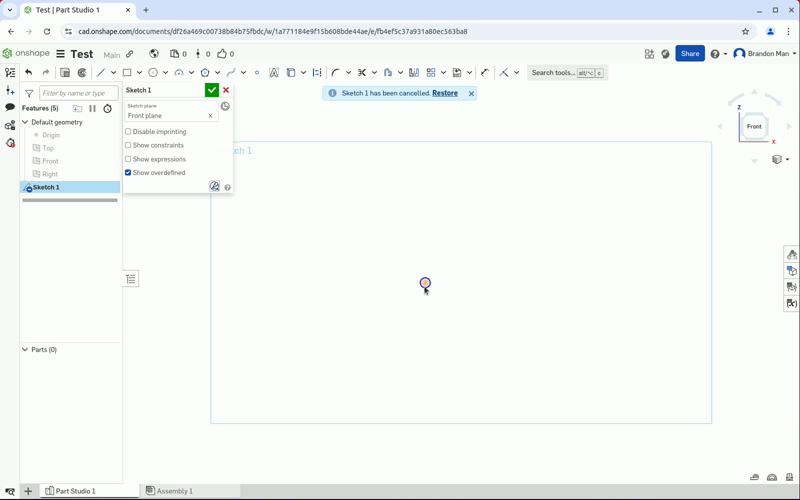
scroll(6)
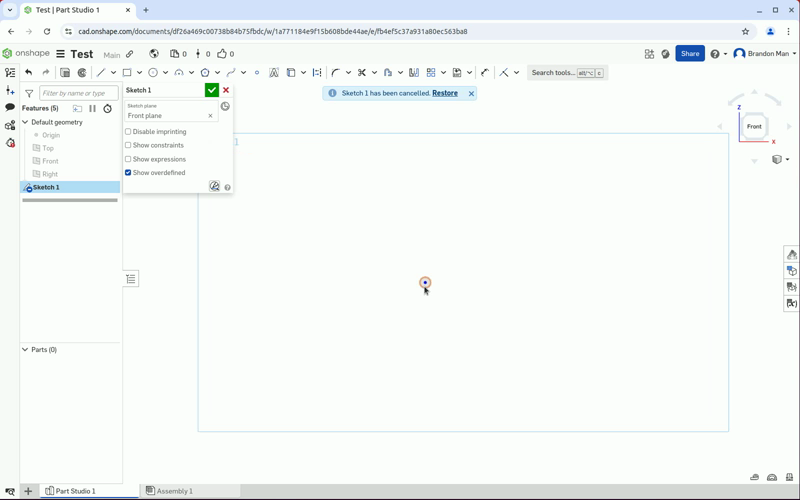
scroll(6)
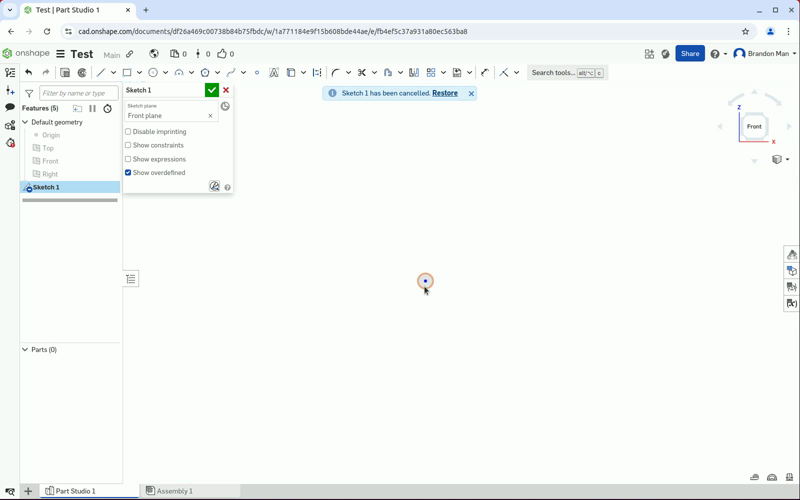
scroll(6)
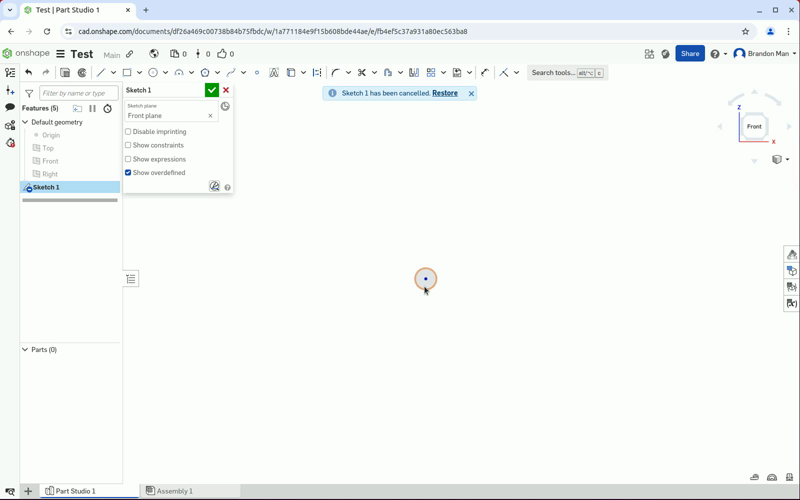
scroll(6)
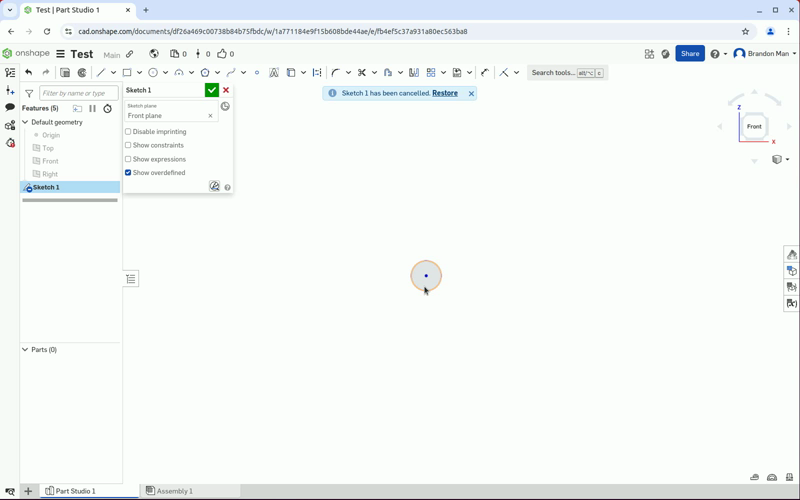
scroll(6)
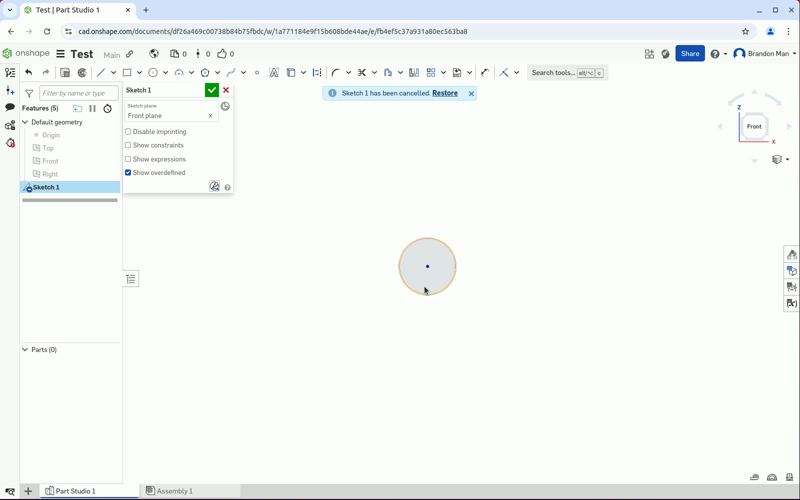
scroll(6)
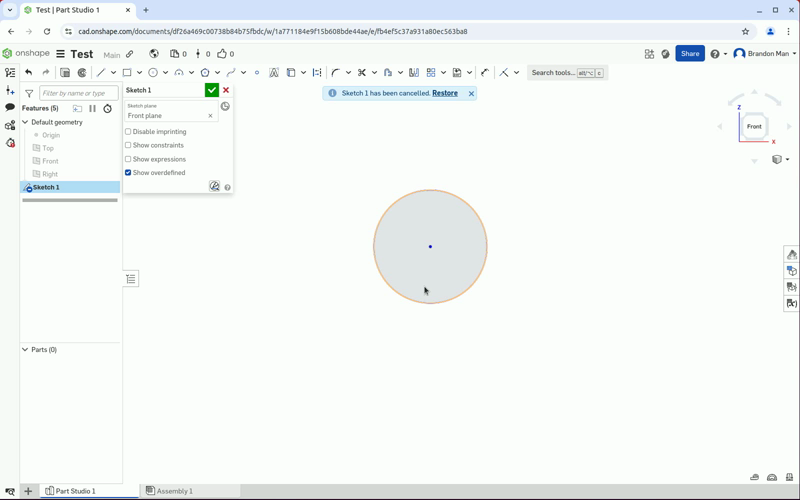
click(424, 286)
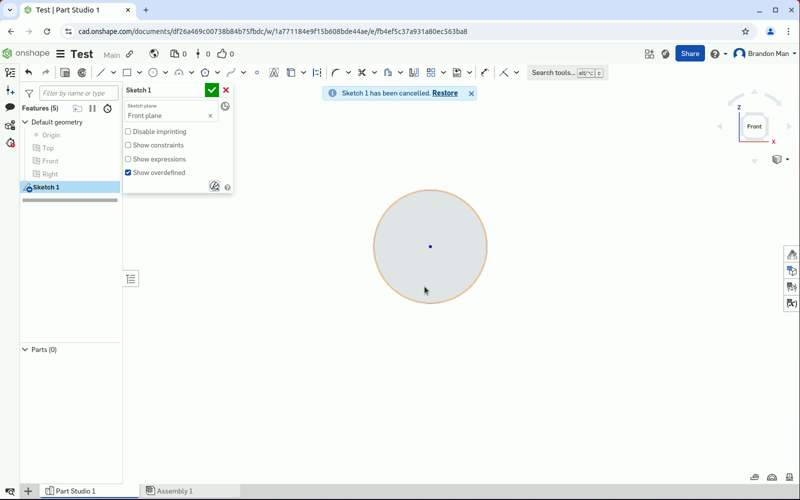
scroll(-6)
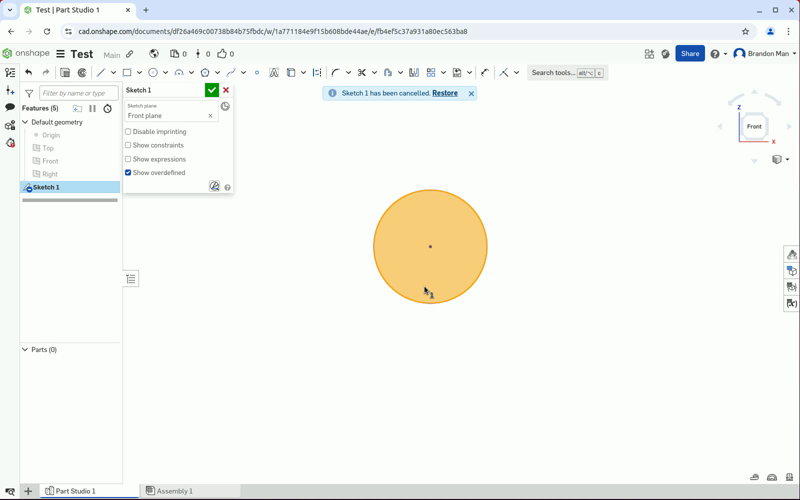
scroll(-6)
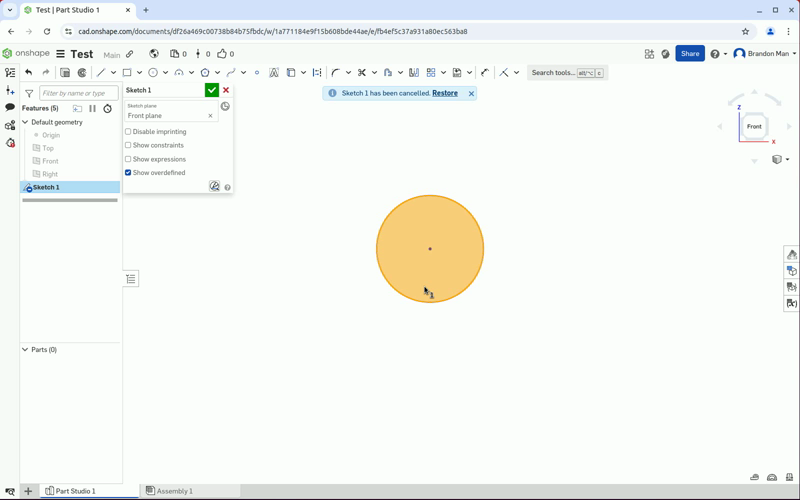
scroll(-6)
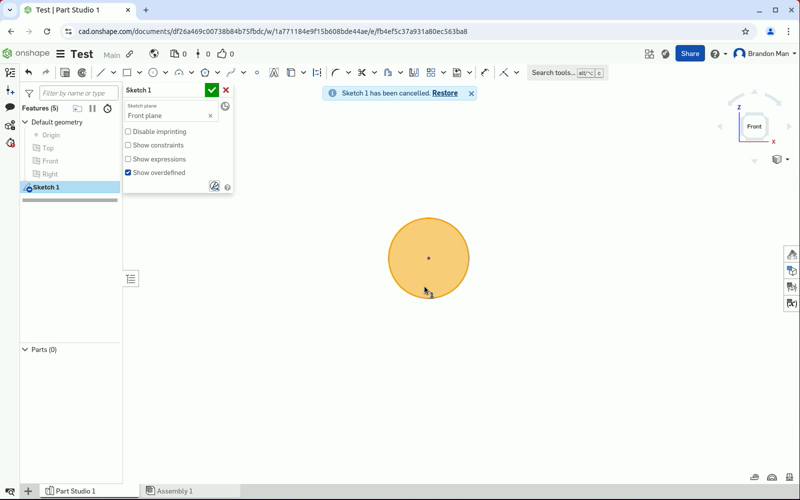
scroll(-6)
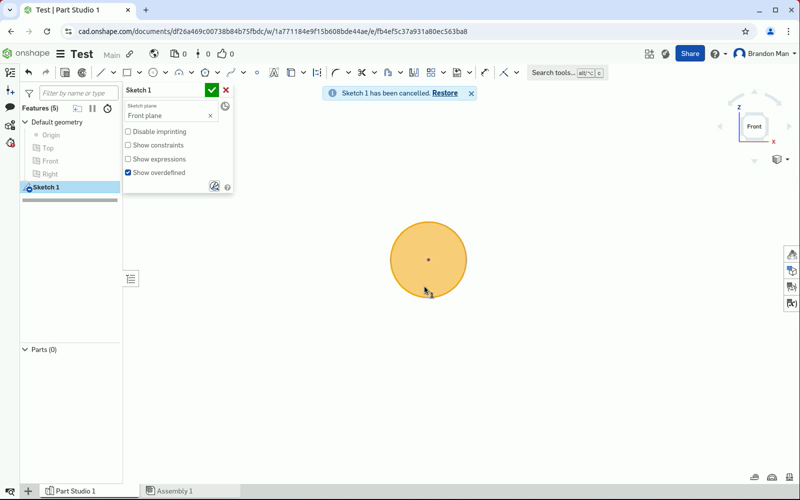
scroll(-6)
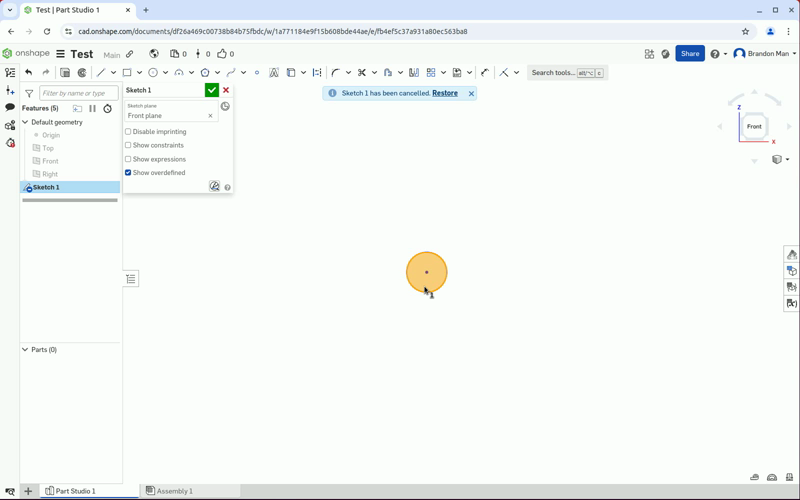
scroll(-6)
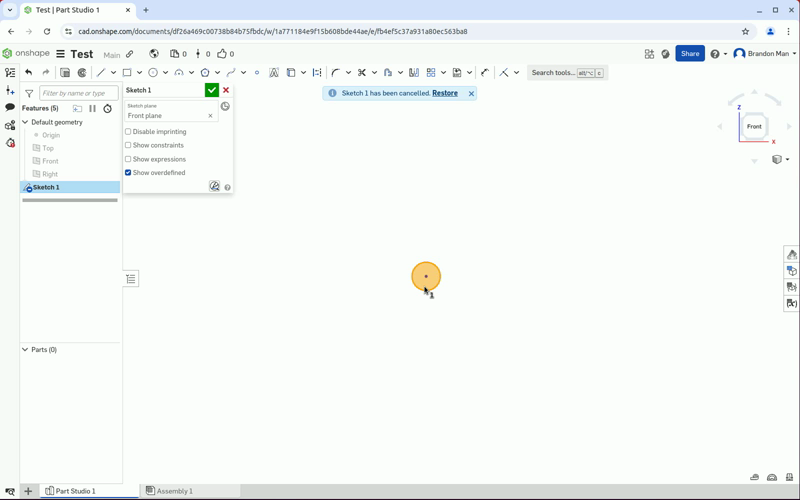
scroll(-6)
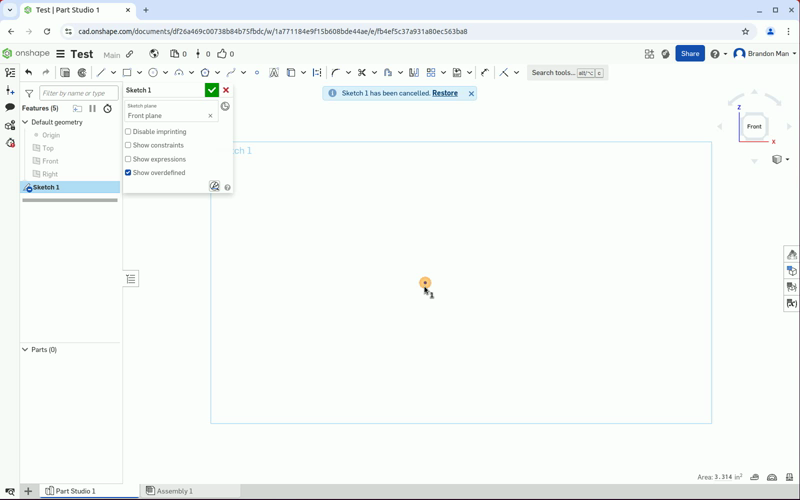
mouse_move(73, 352)
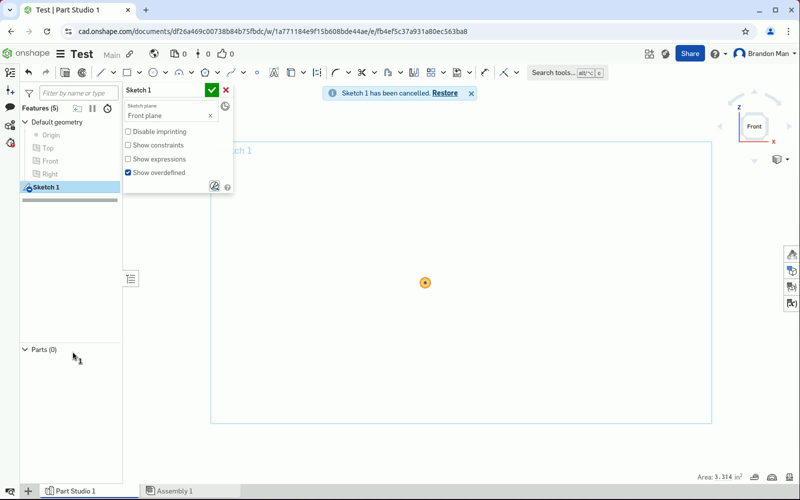
key(shift+y)
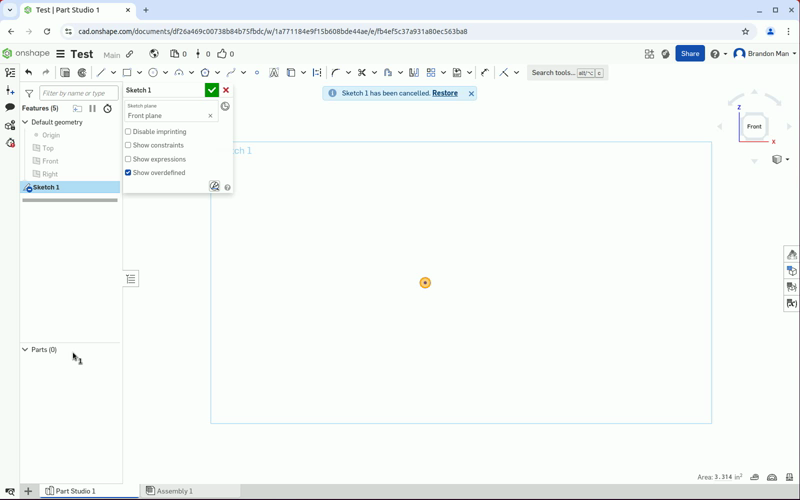
key(shift+e)
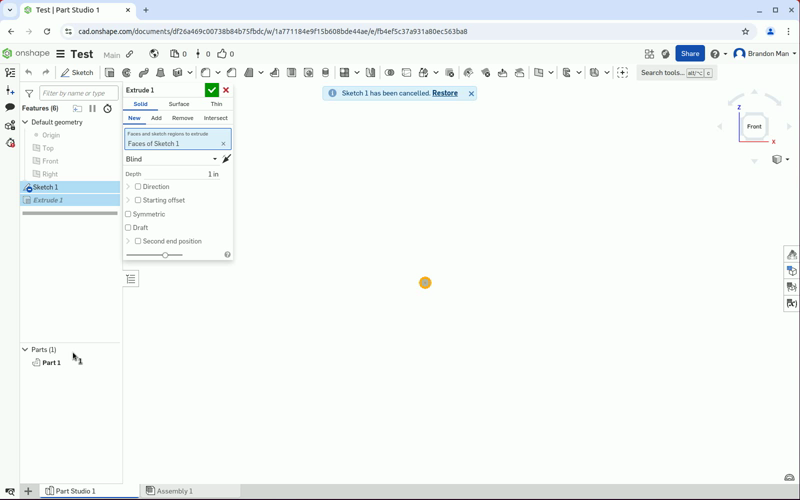
mouse_move(143, 106)
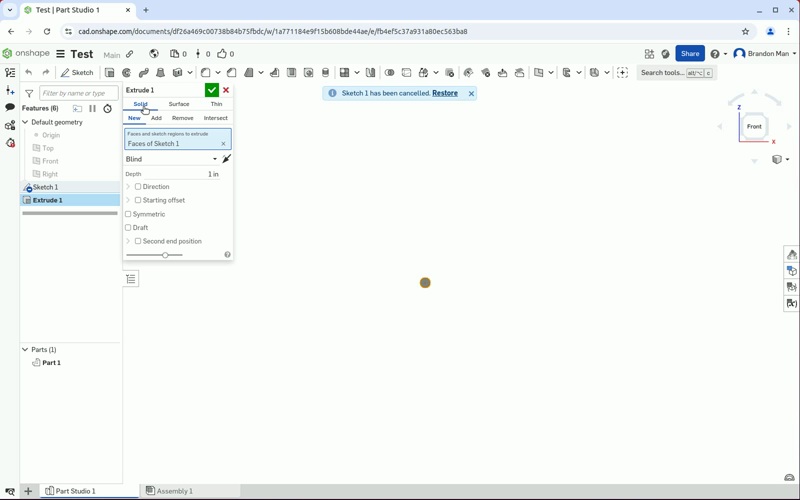
click(143, 106)
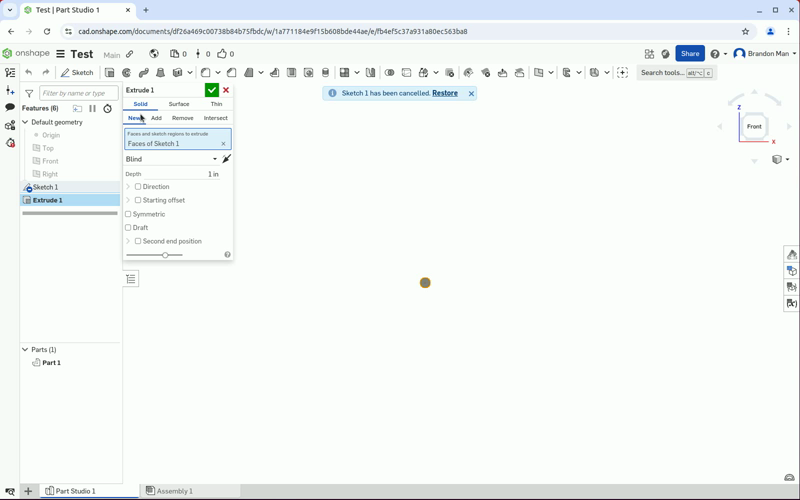
mouse_move(137, 120)
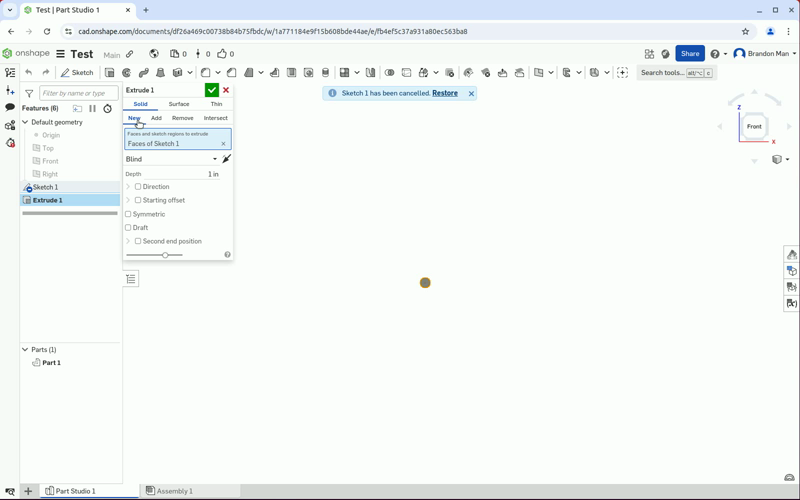
click(137, 120)
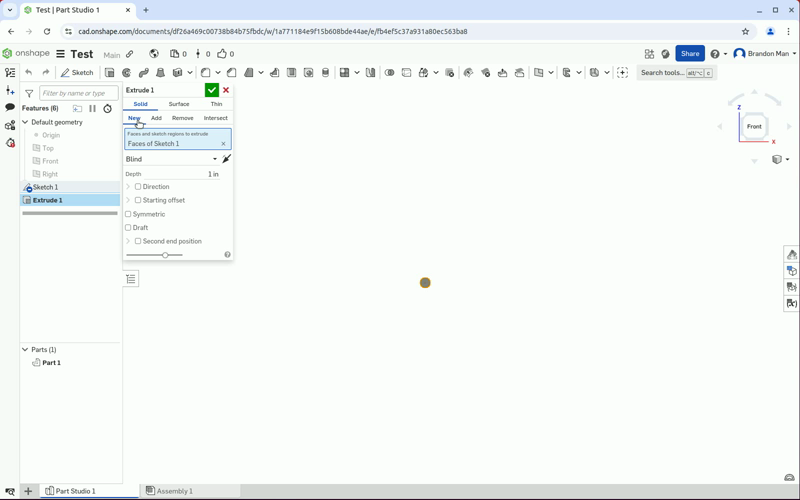
key(tab, 4)
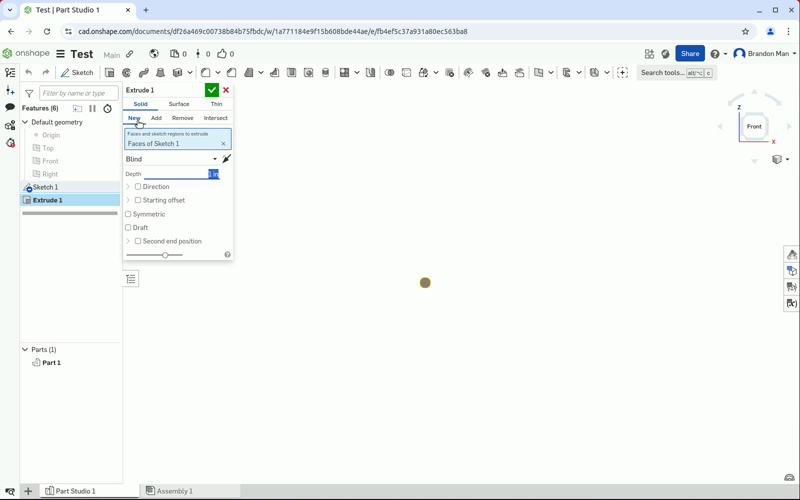
text(46.216)
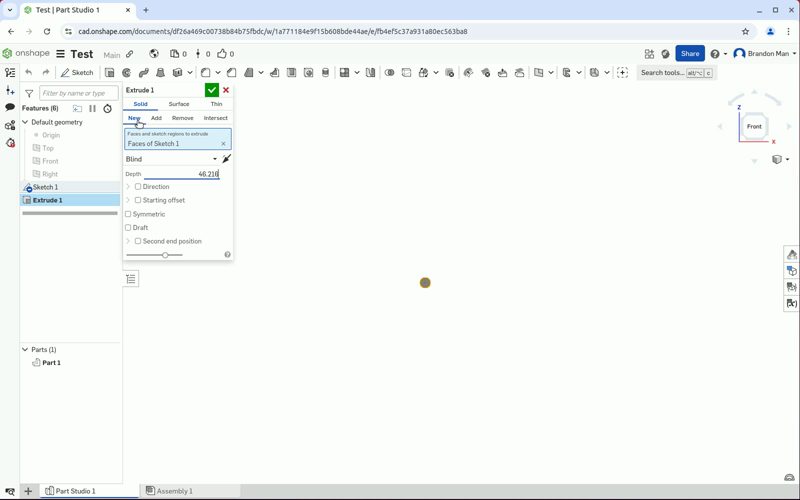
key(tab, 3)
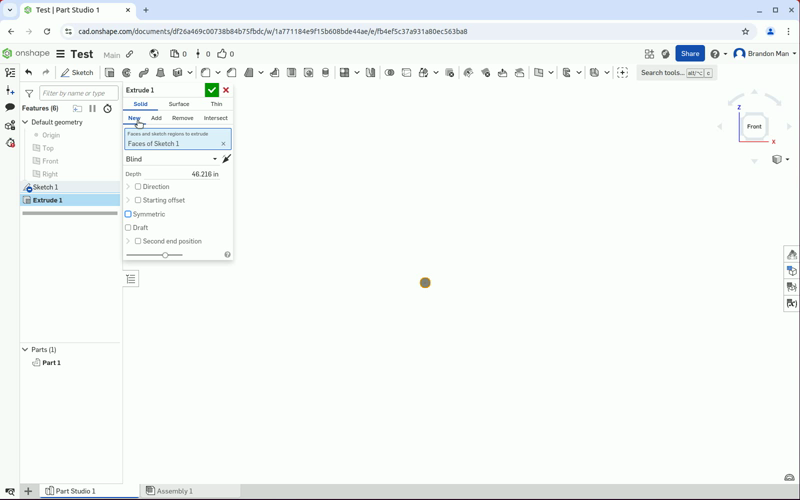
key(space)
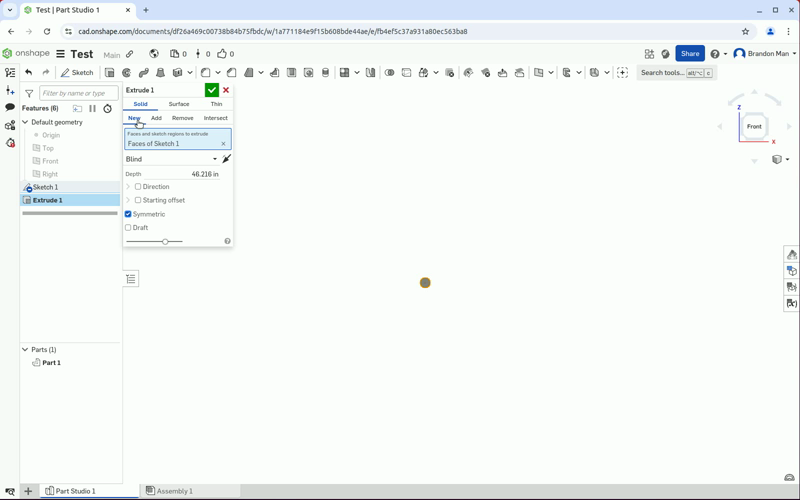
key(enter)
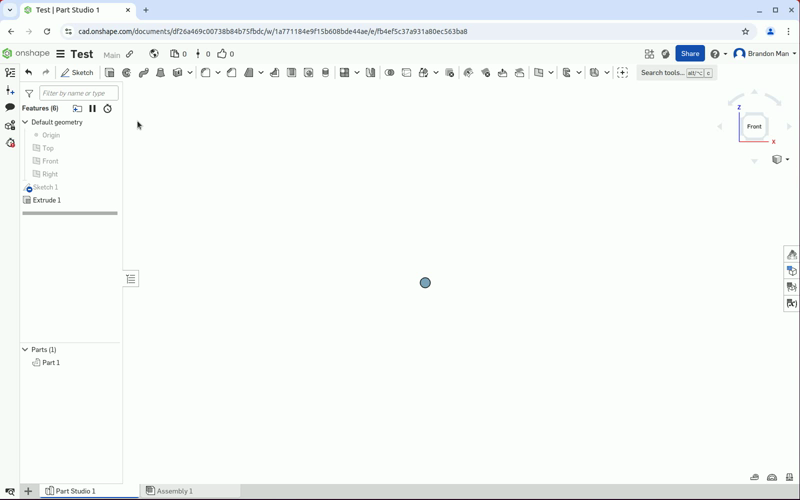
key(shift+h)
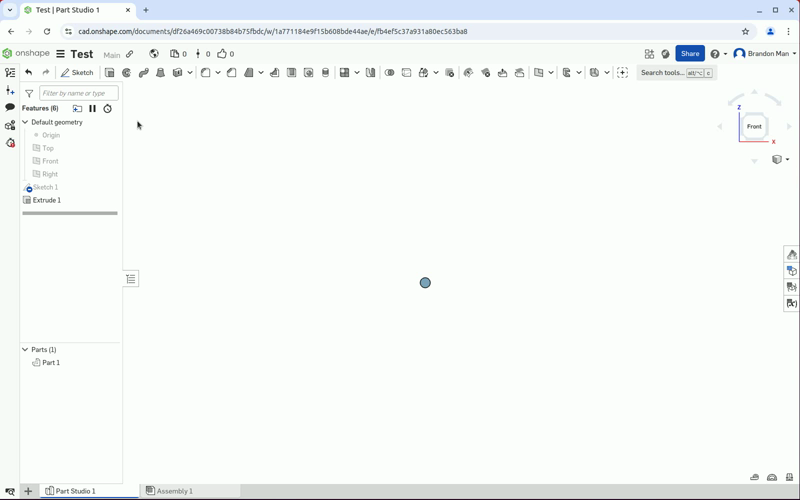
key(shift+h)
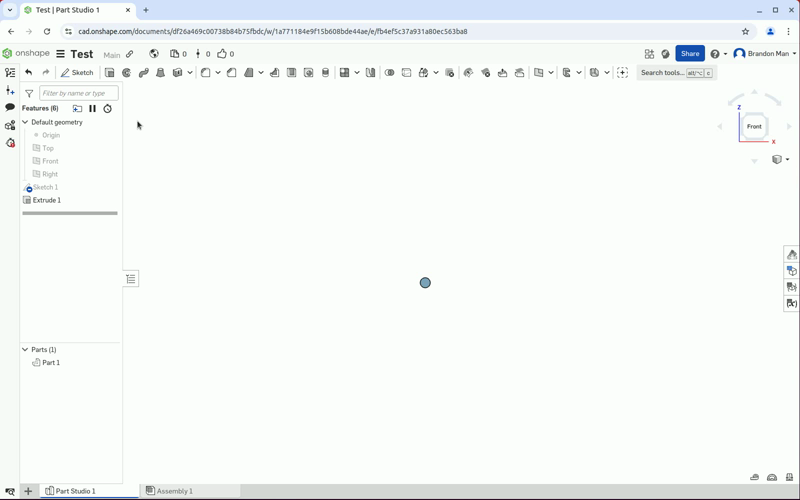
mouse_move(73, 189)
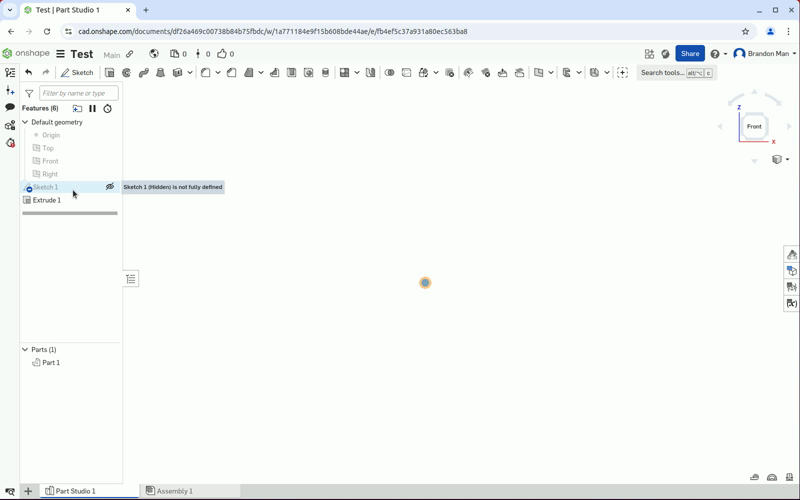
click(73, 189)
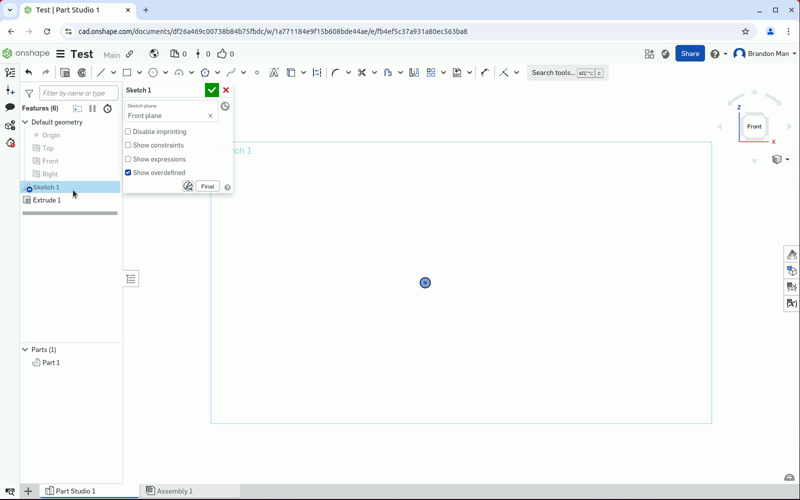
mouse_move(229, 92)
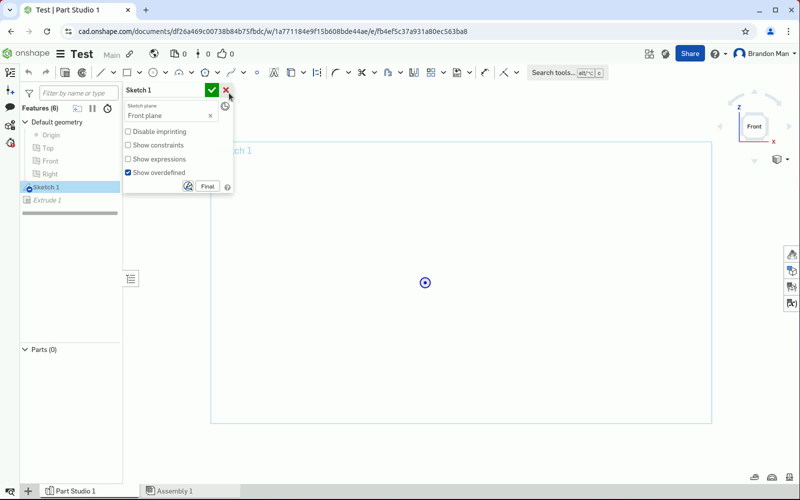
click(229, 92)
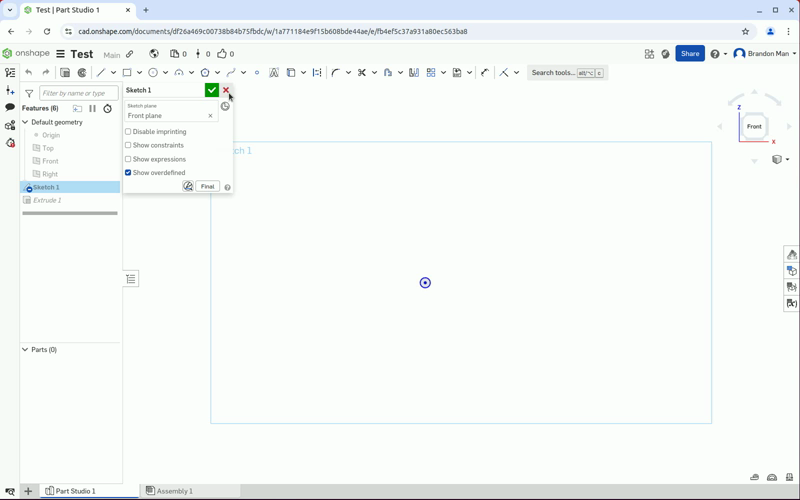
key(shift+s)
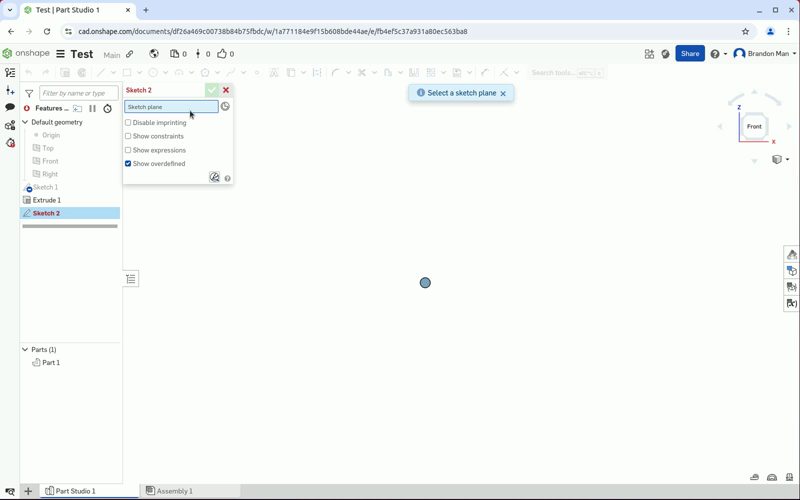
mouse_move(73, 163)
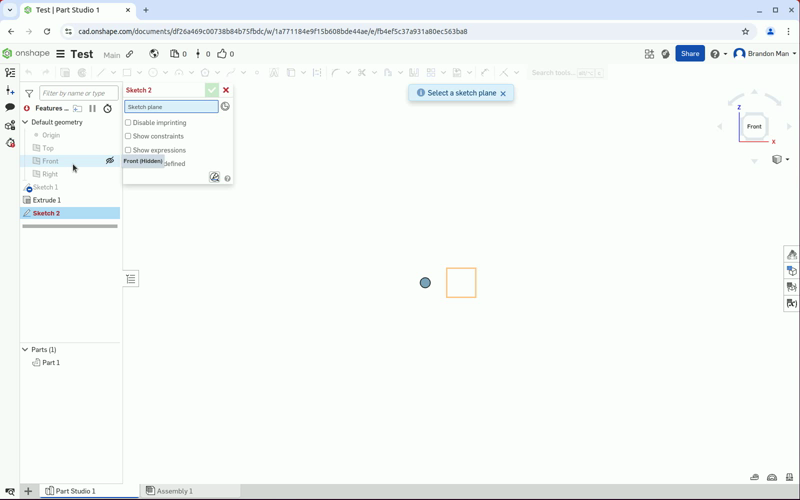
click(73, 163)
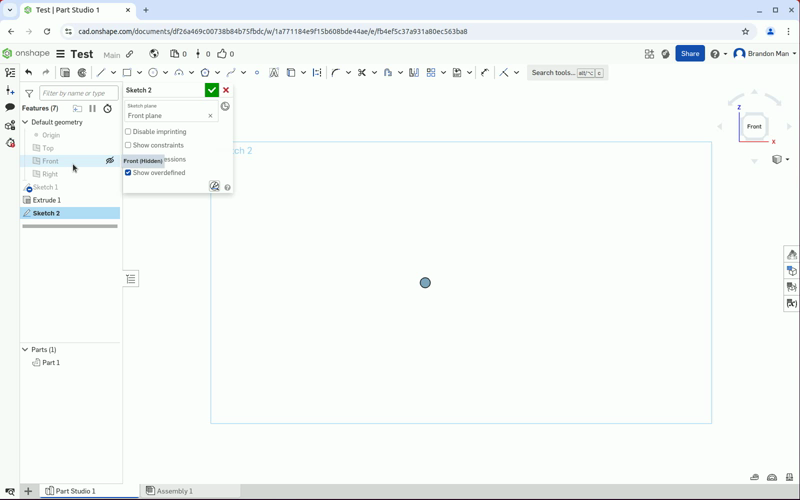
mouse_move(73, 352)
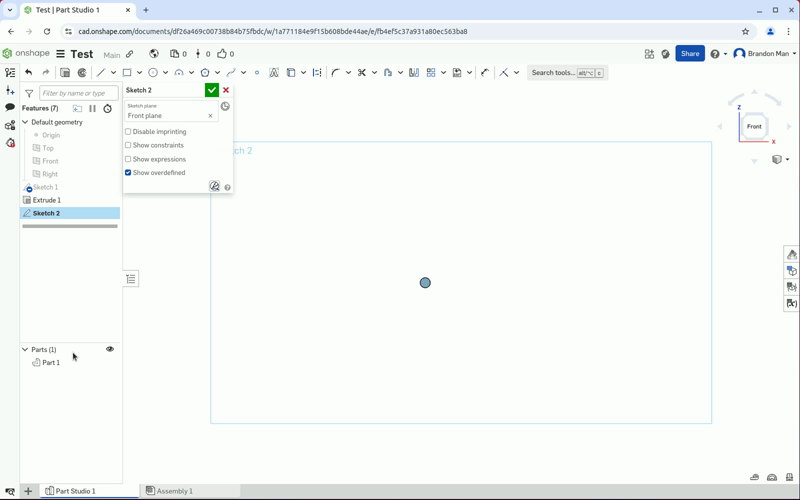
key(y)
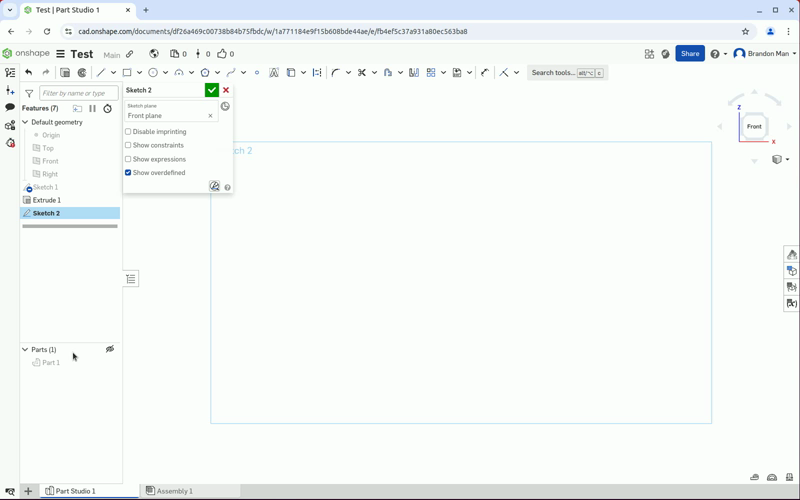
key(l)
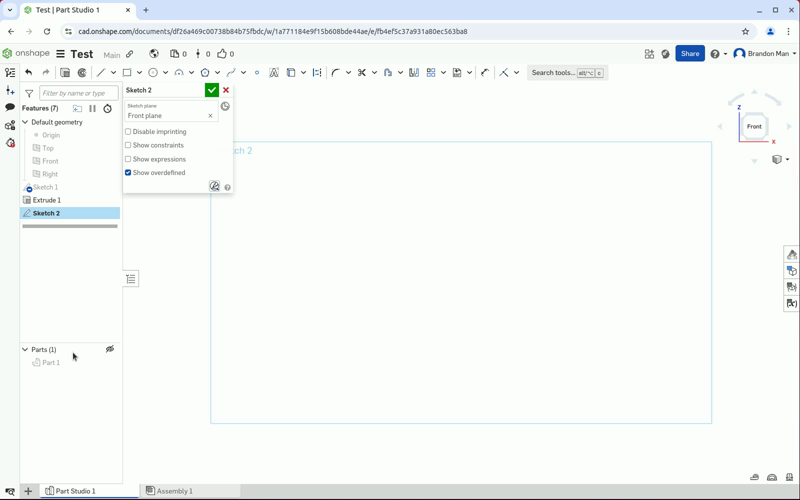
key_down(shift)
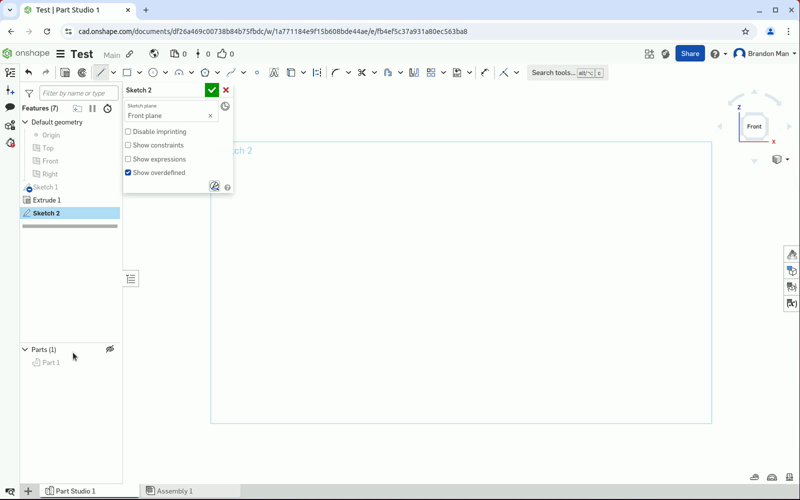
mouse_move(436, 278)
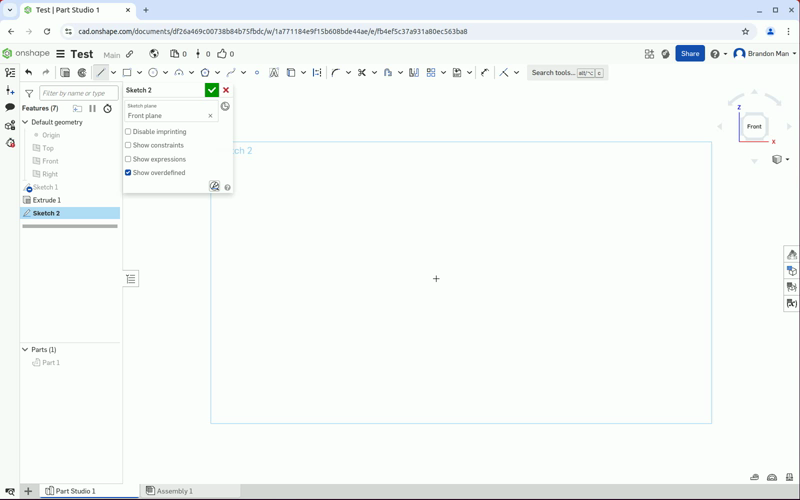
click(436, 278)
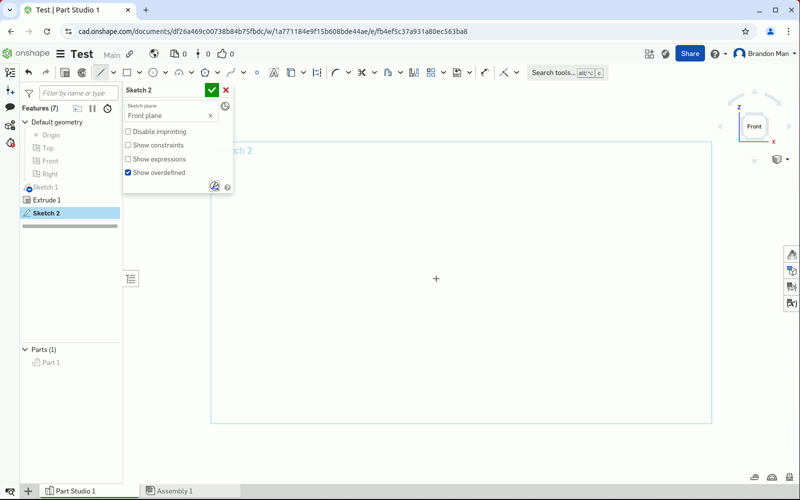
key_up(shift)
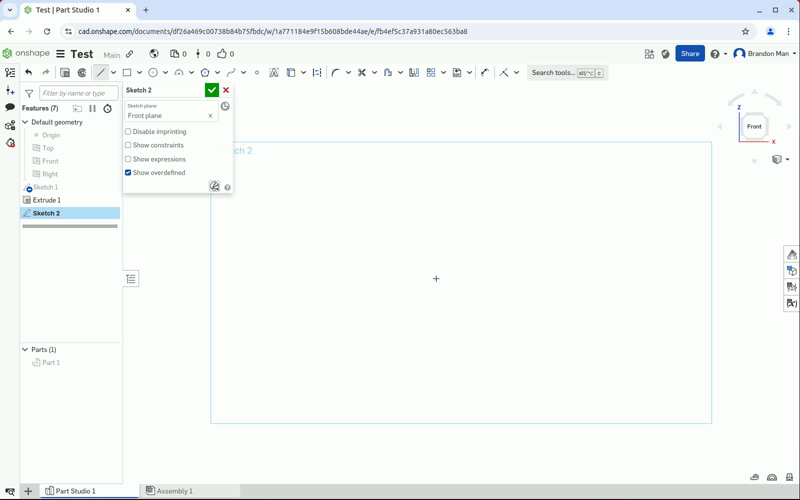
key_down(shift)
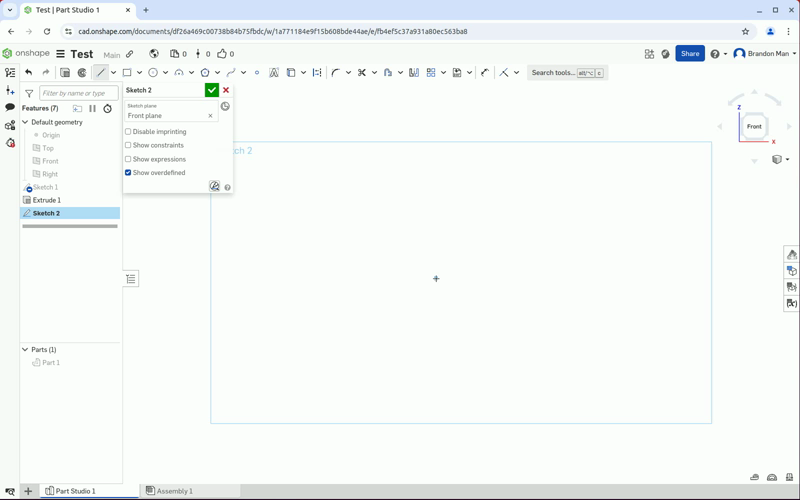
mouse_move(466, 278)
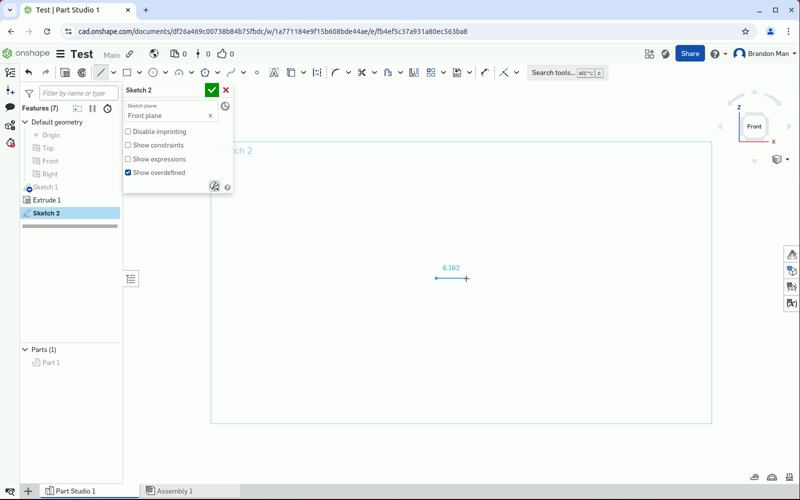
mouse_move(446, 278)
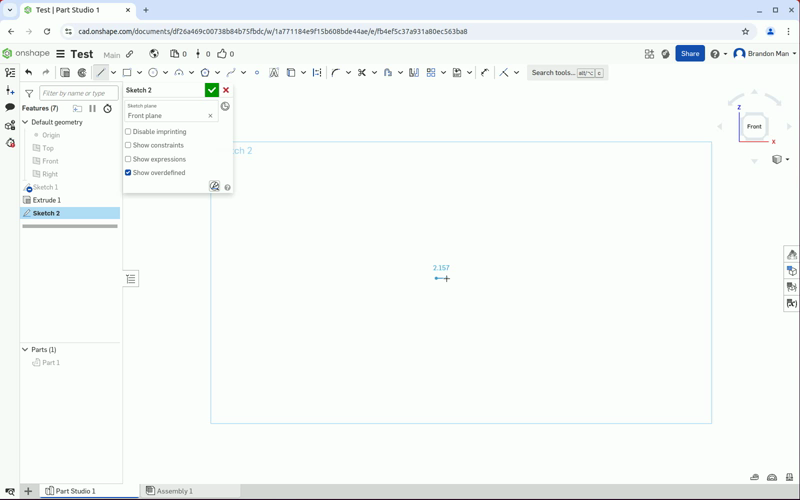
click(446, 278)
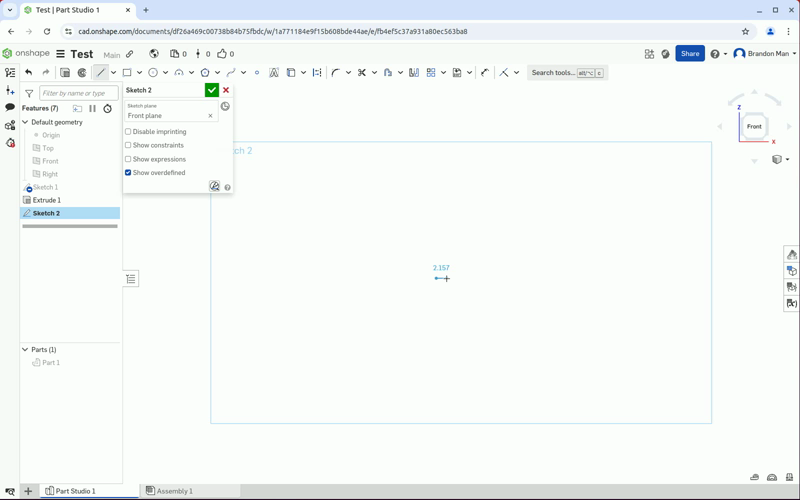
key_up(shift)
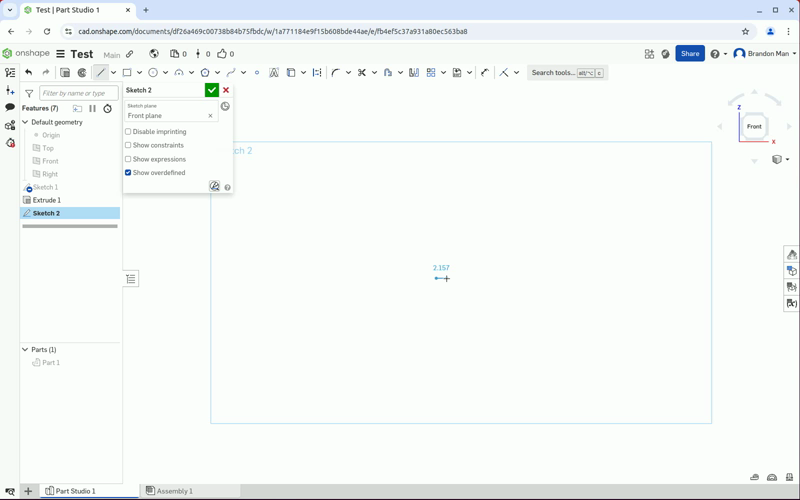
key_down(shift)
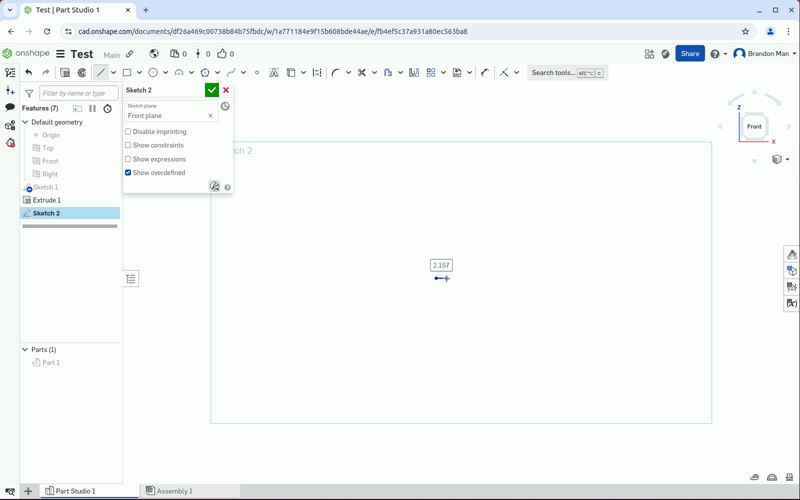
mouse_move(476, 278)
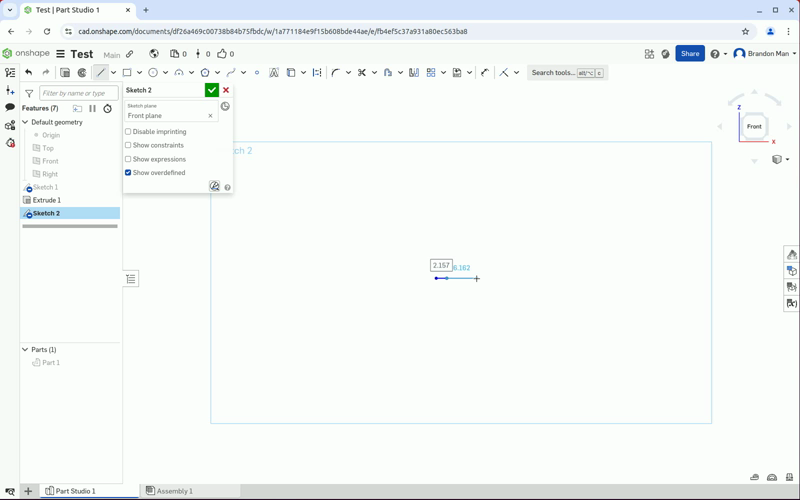
mouse_move(446, 276)
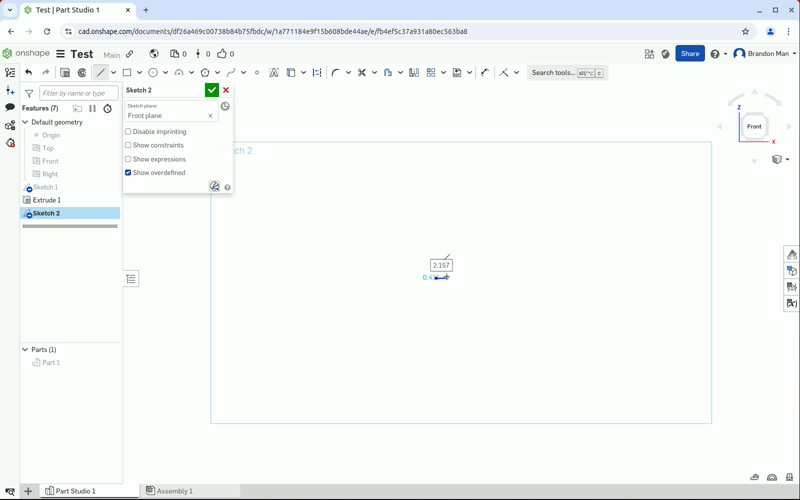
scroll(6)
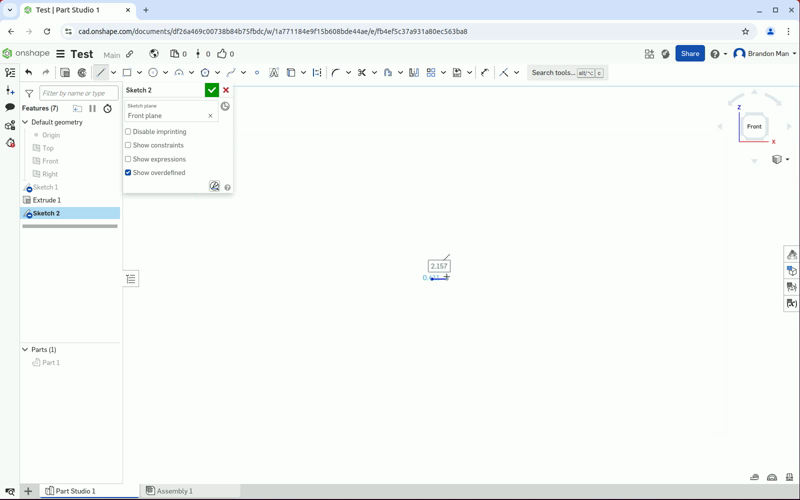
scroll(6)
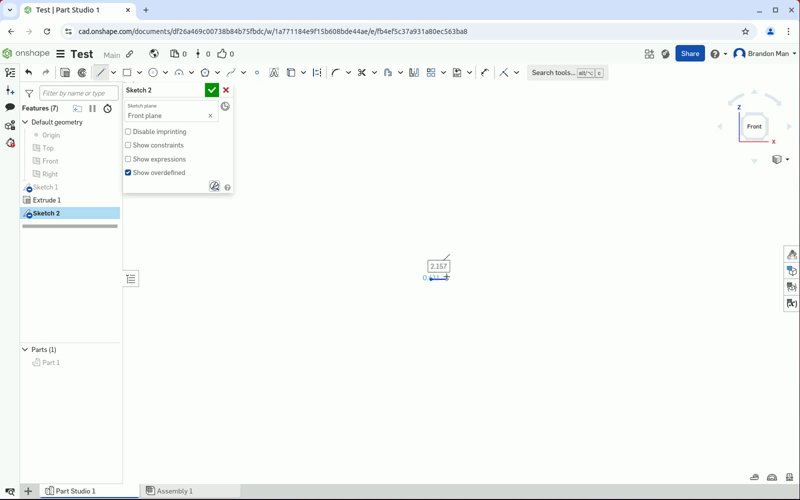
scroll(6)
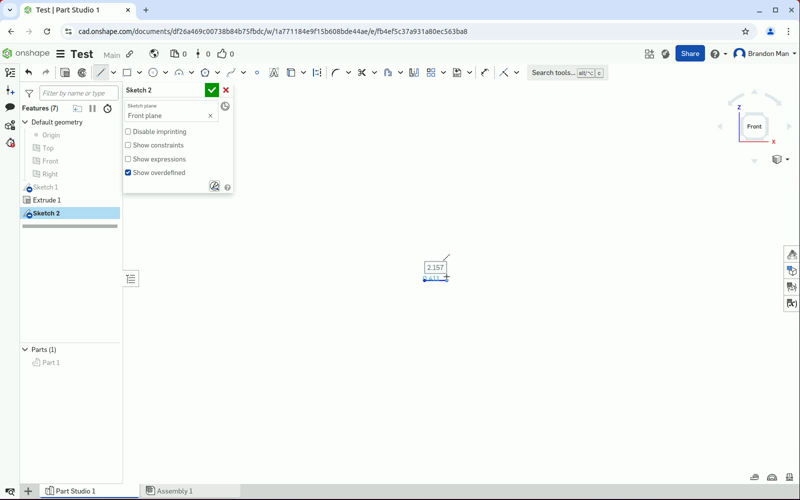
scroll(6)
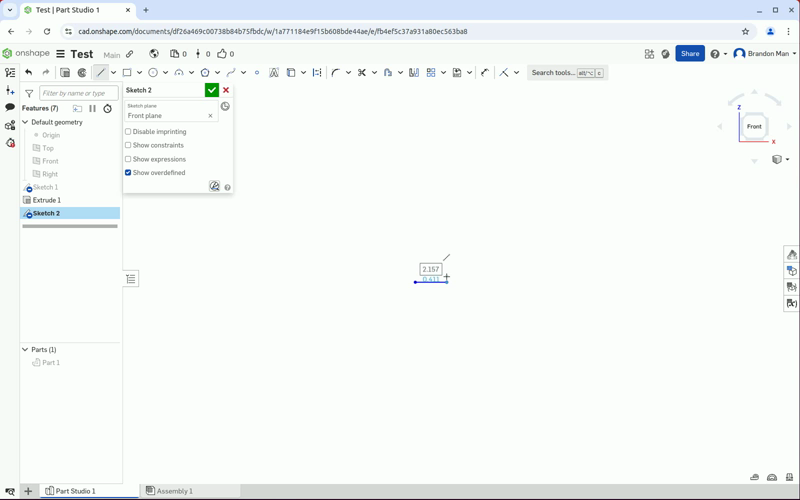
scroll(6)
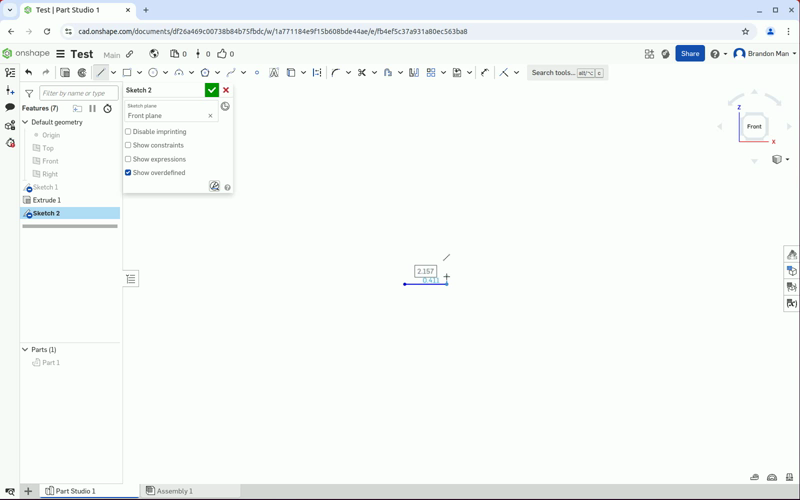
scroll(6)
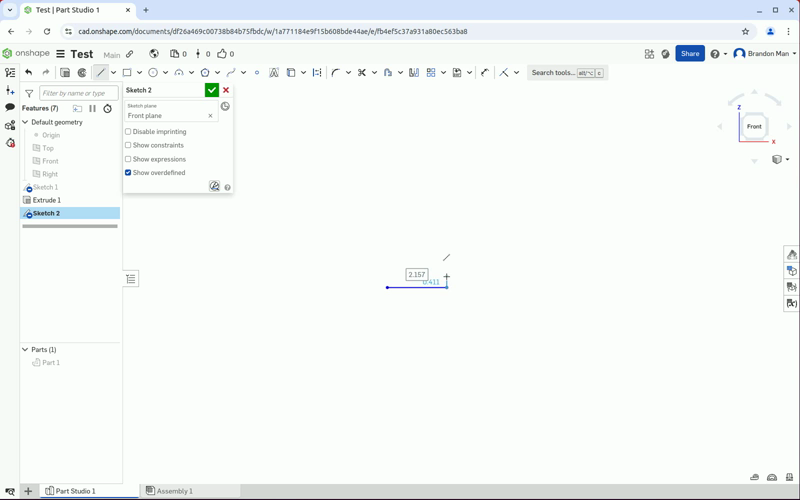
scroll(6)
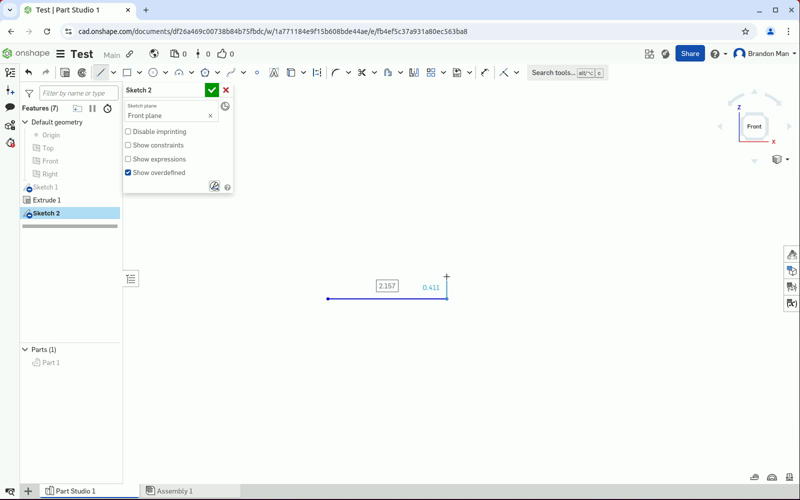
click(446, 276)
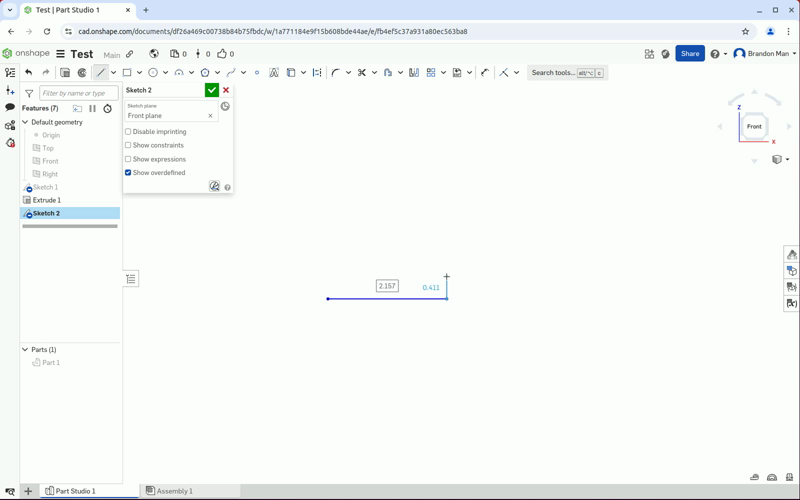
scroll(-6)
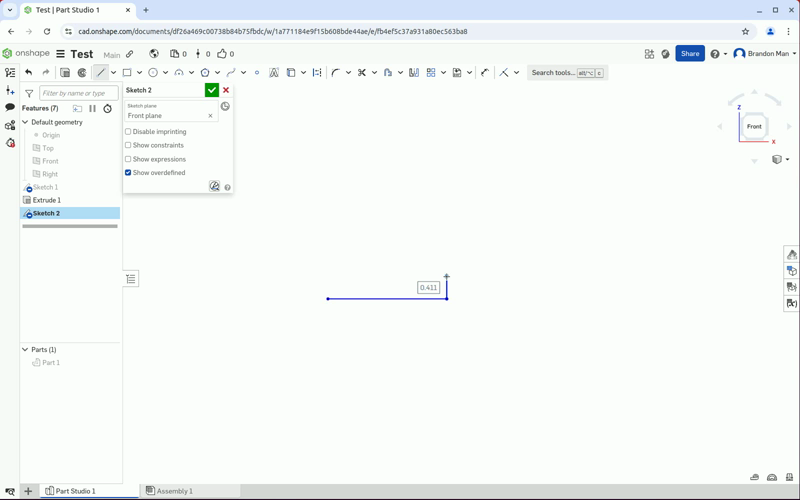
scroll(-6)
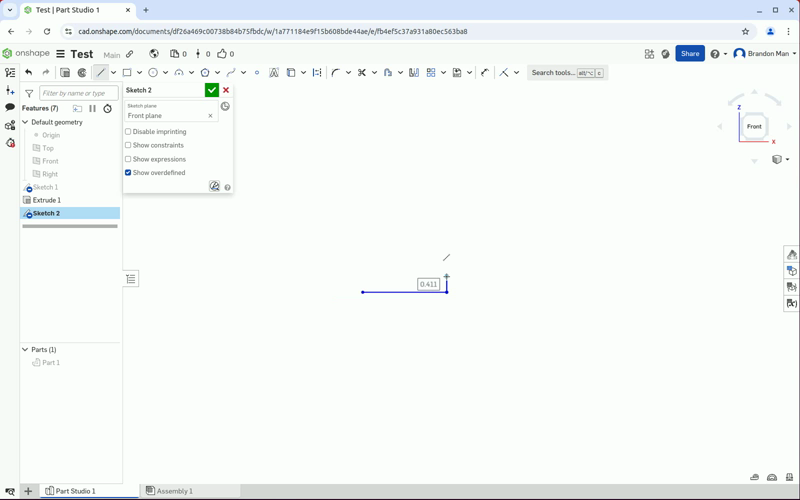
scroll(-6)
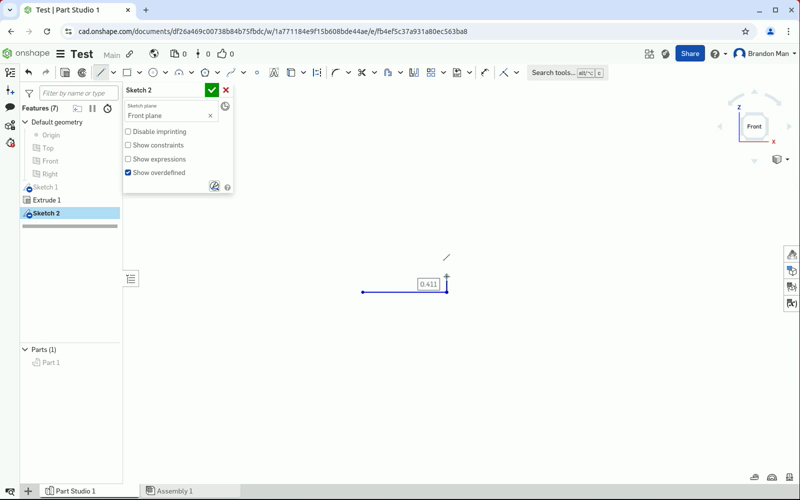
scroll(-6)
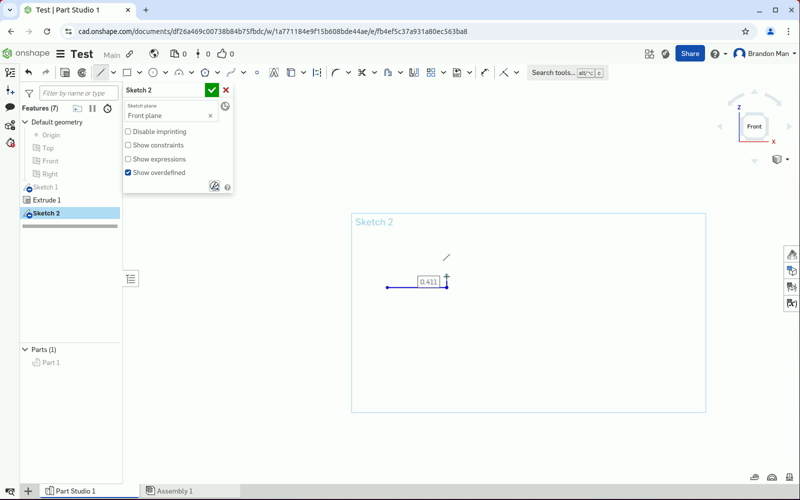
scroll(-6)
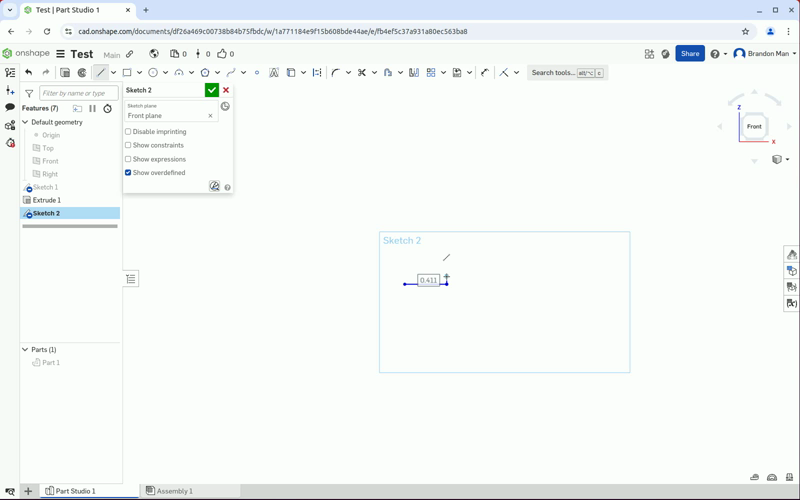
scroll(-6)
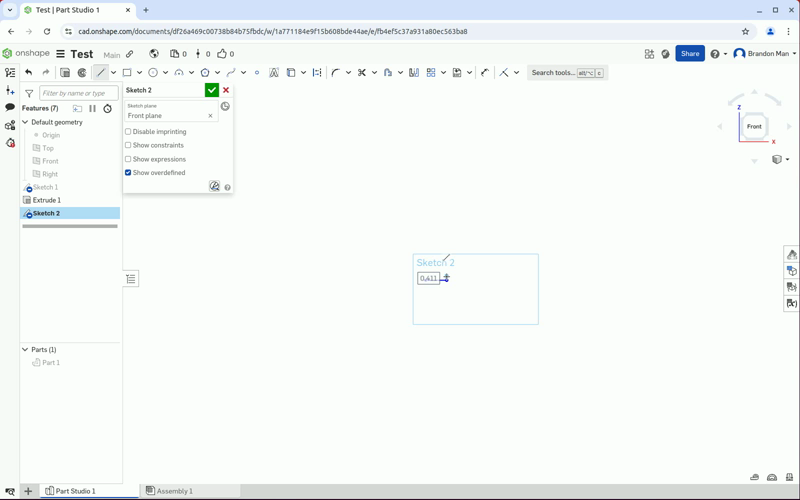
scroll(-6)
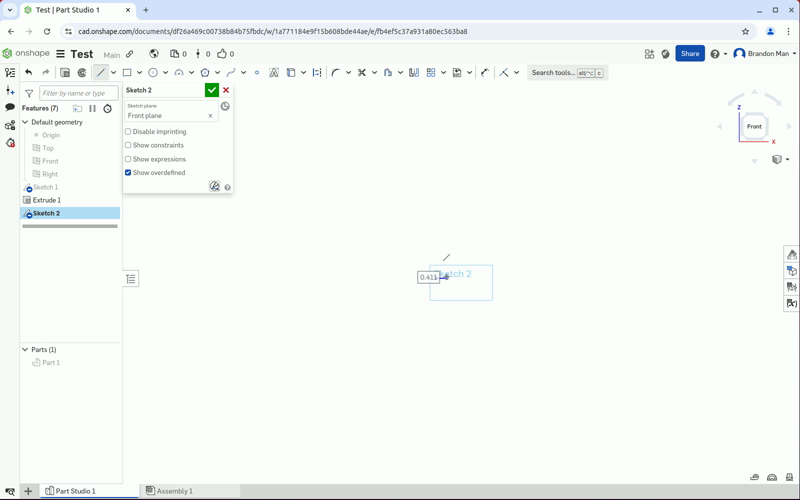
key_up(shift)
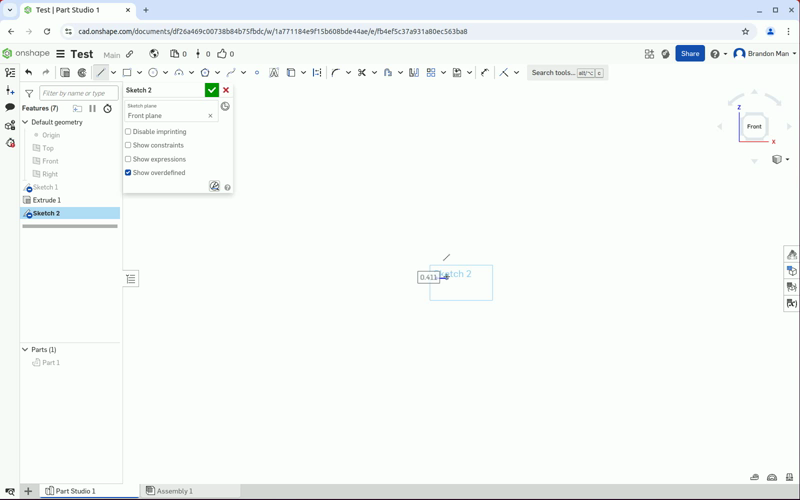
key_down(shift)
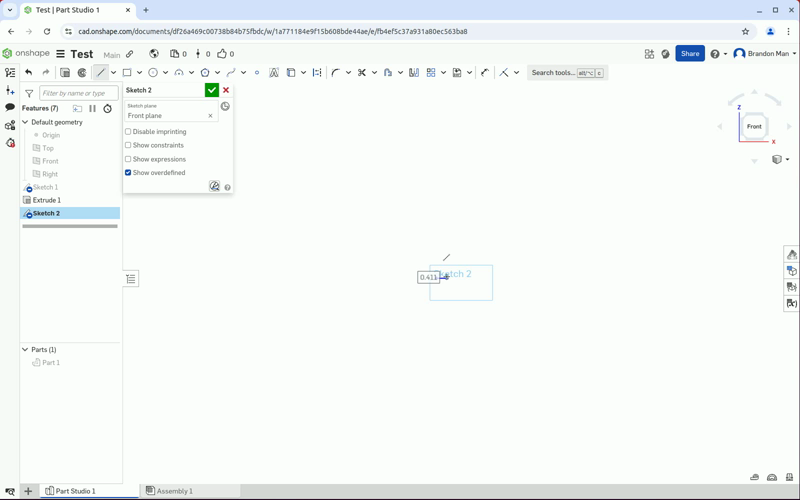
mouse_move(476, 276)
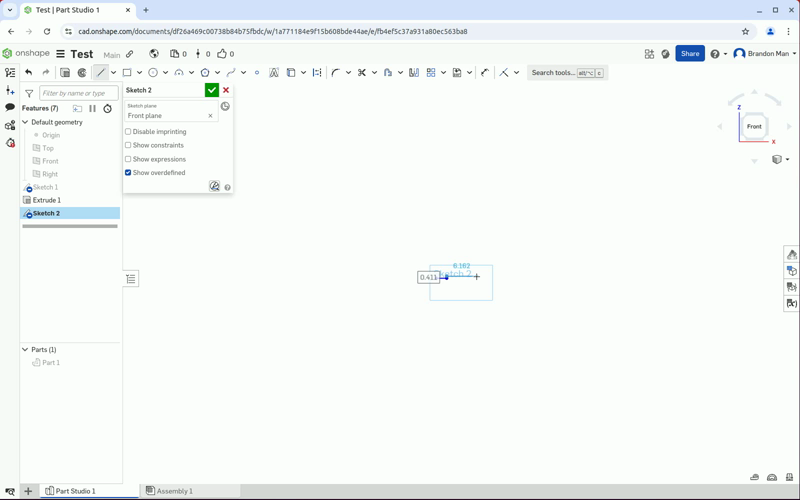
mouse_move(436, 276)
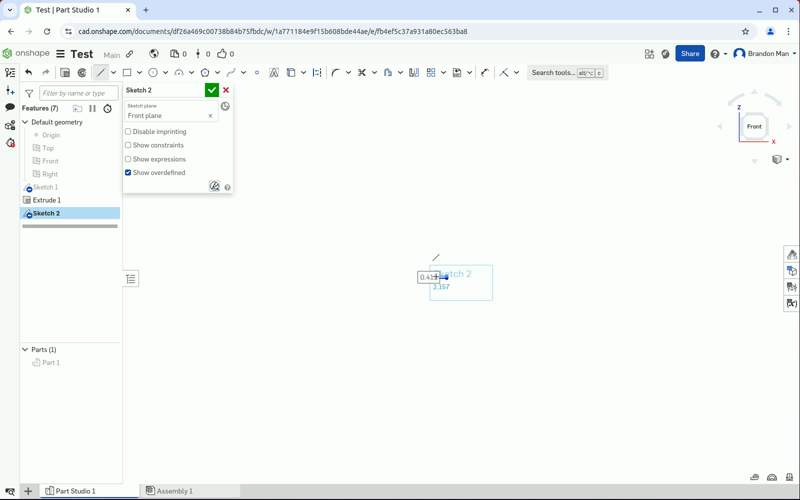
scroll(6)
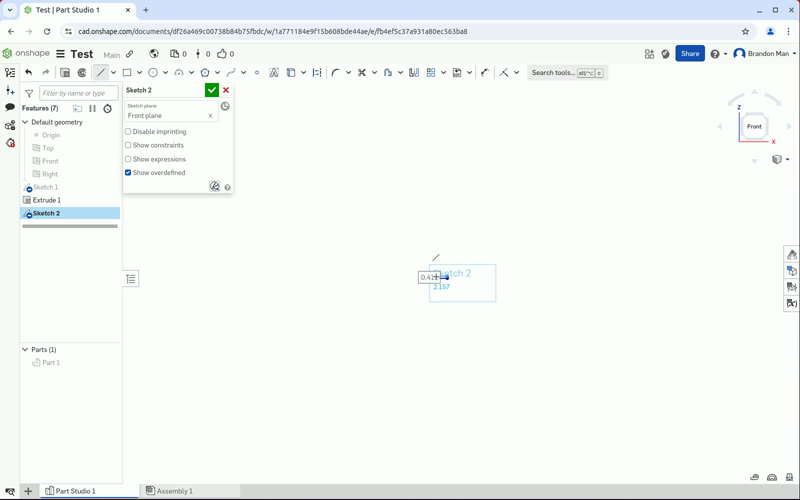
scroll(6)
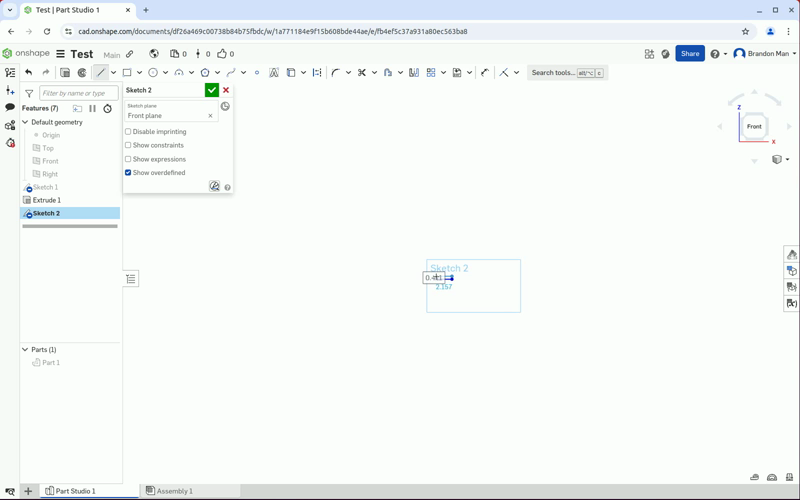
scroll(6)
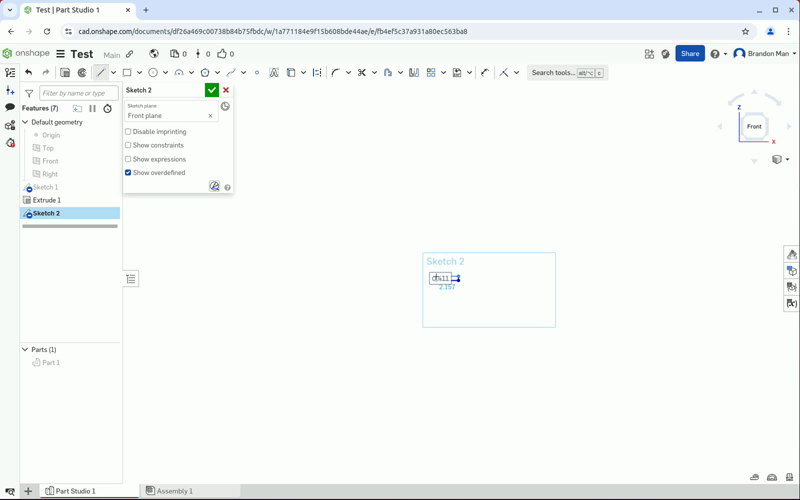
scroll(6)
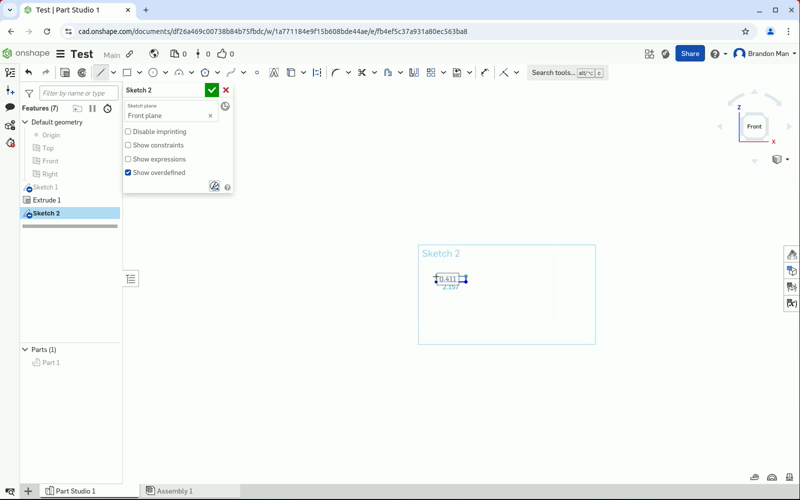
scroll(6)
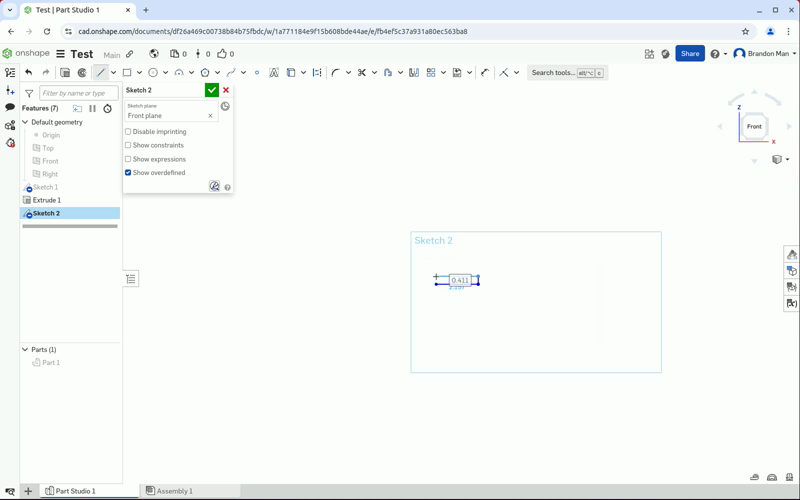
scroll(6)
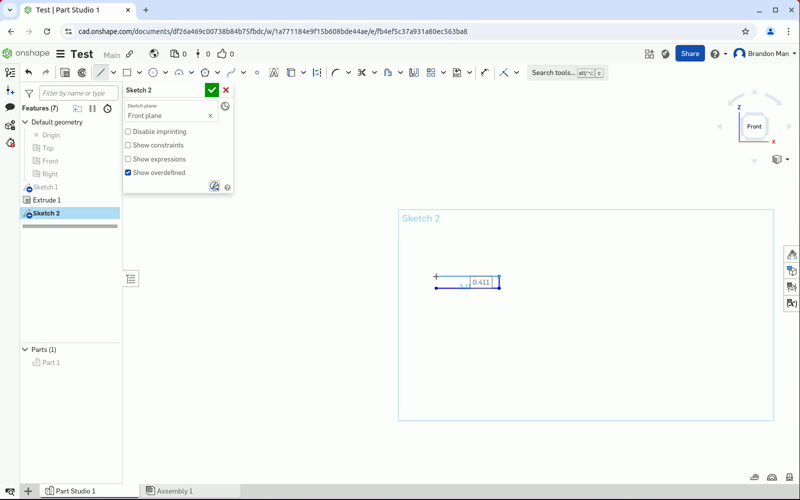
scroll(6)
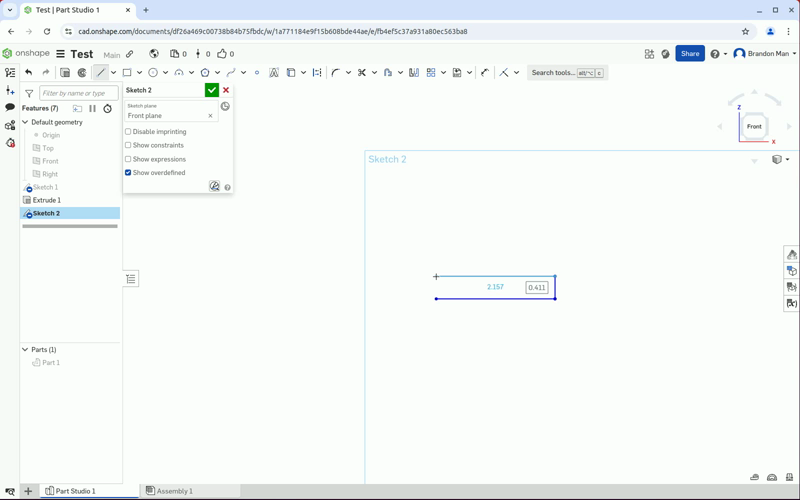
click(436, 276)
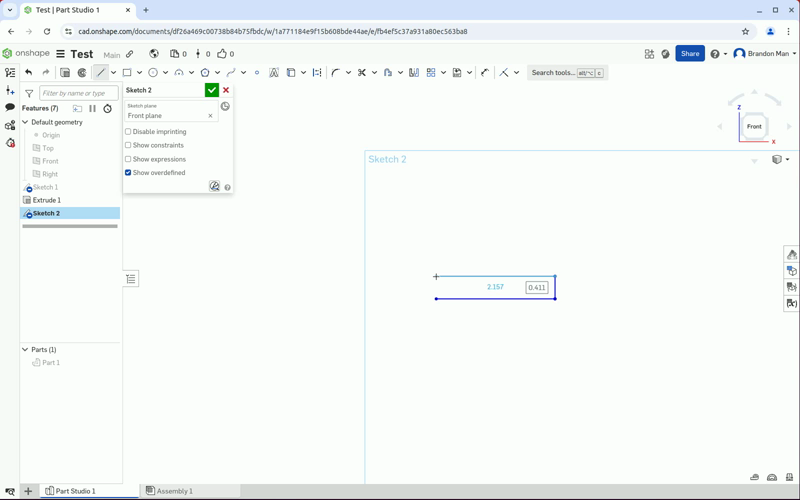
scroll(-6)
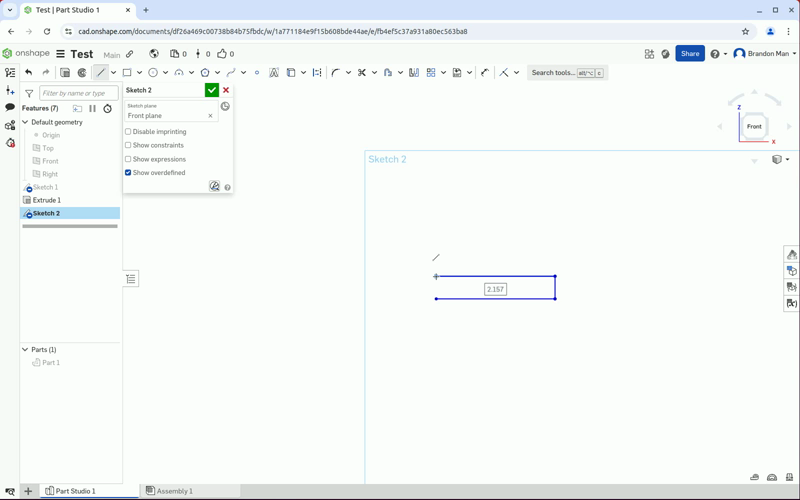
scroll(-6)
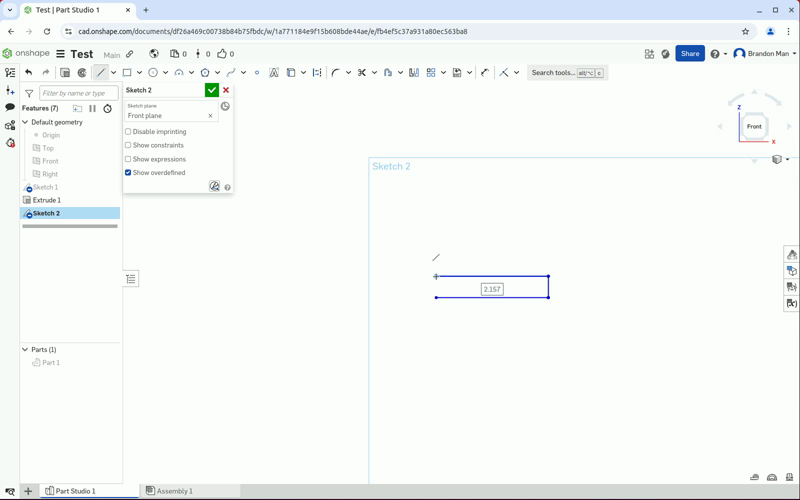
scroll(-6)
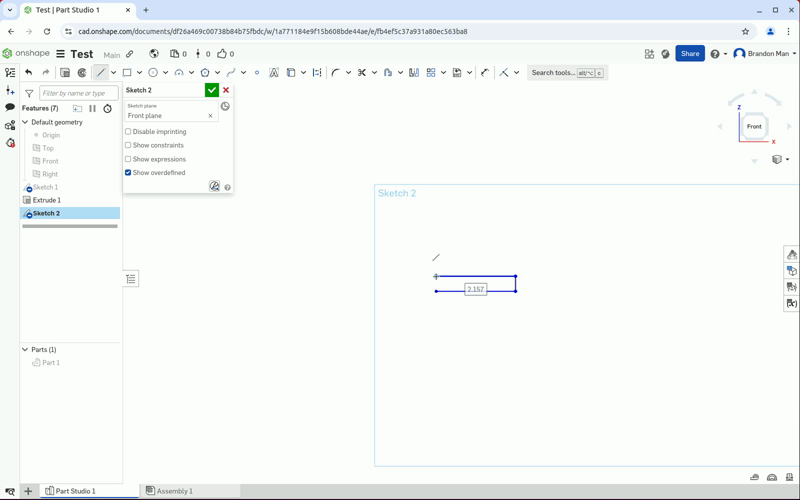
scroll(-6)
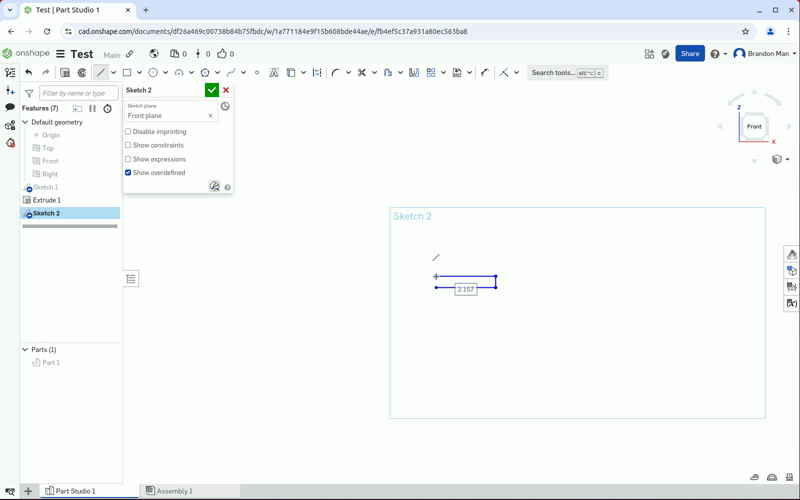
scroll(-6)
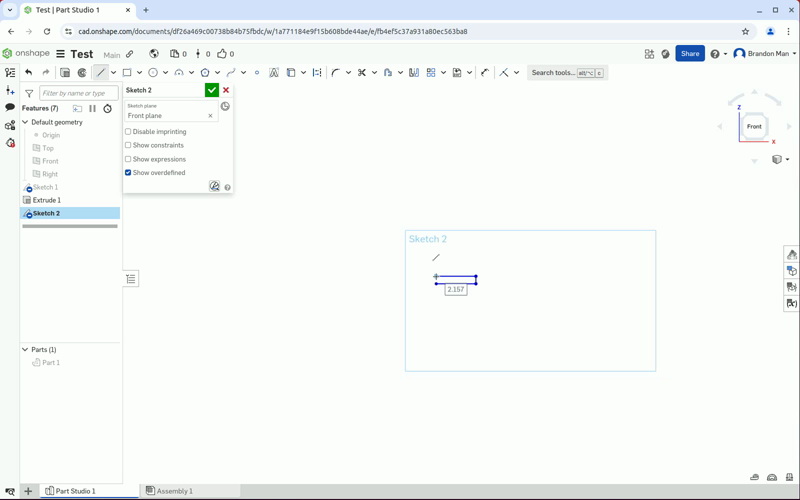
scroll(-6)
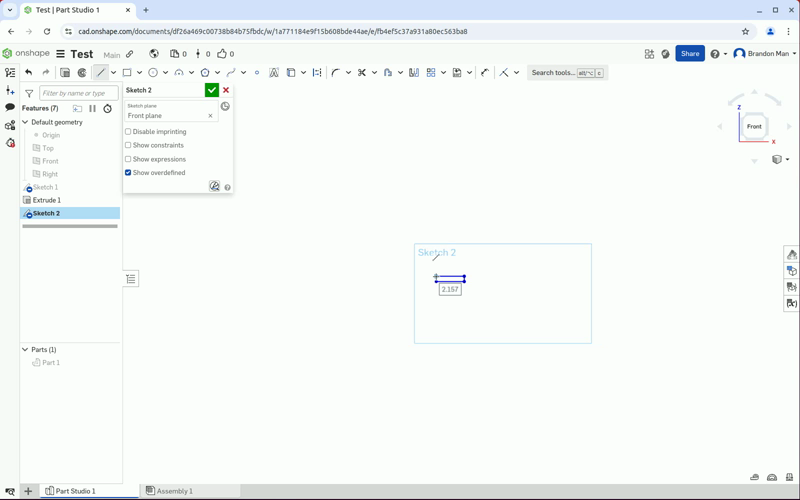
scroll(-6)
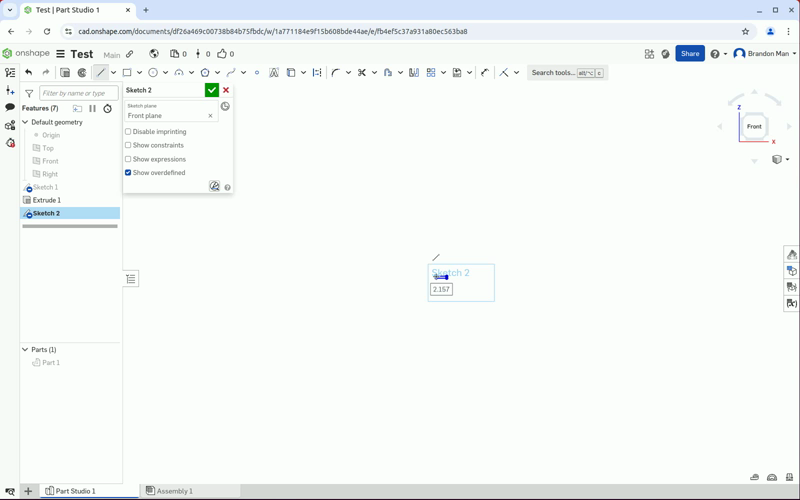
key_up(shift)
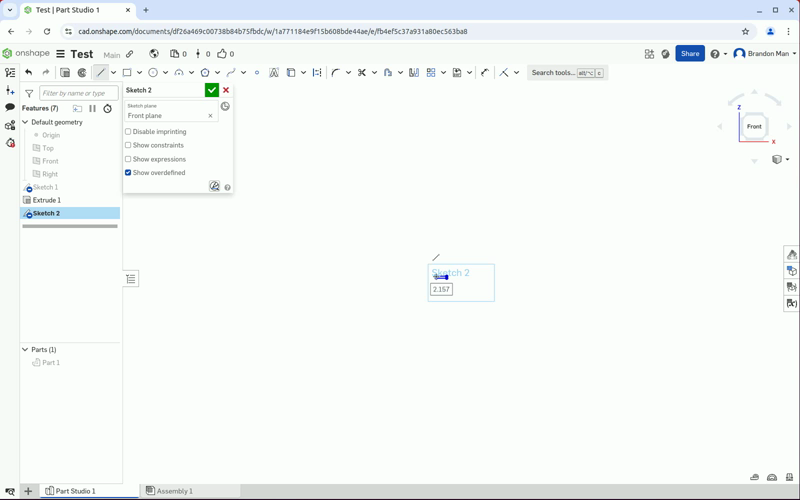
mouse_move(466, 276)
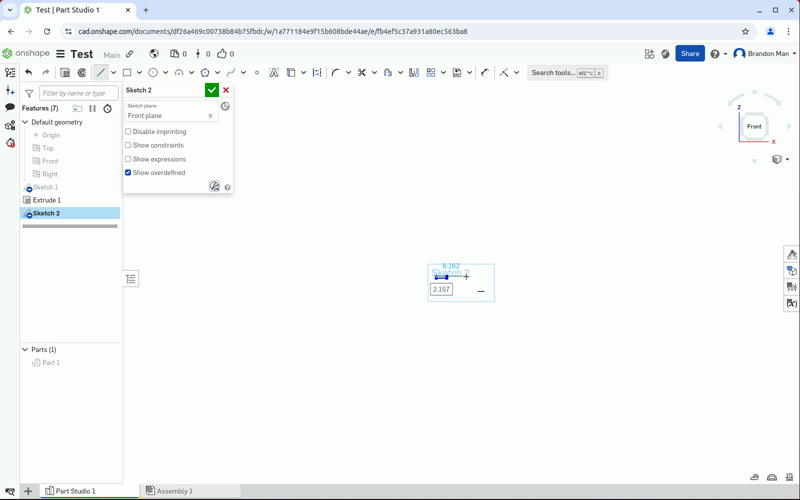
key_down(shift)
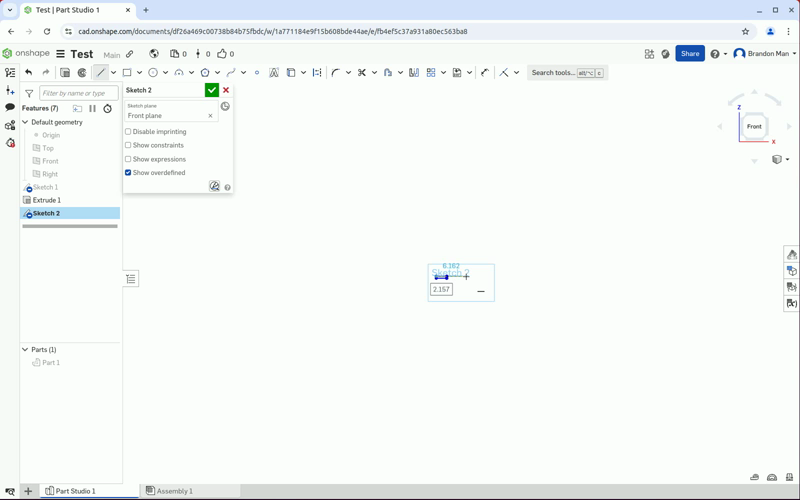
mouse_move(436, 278)
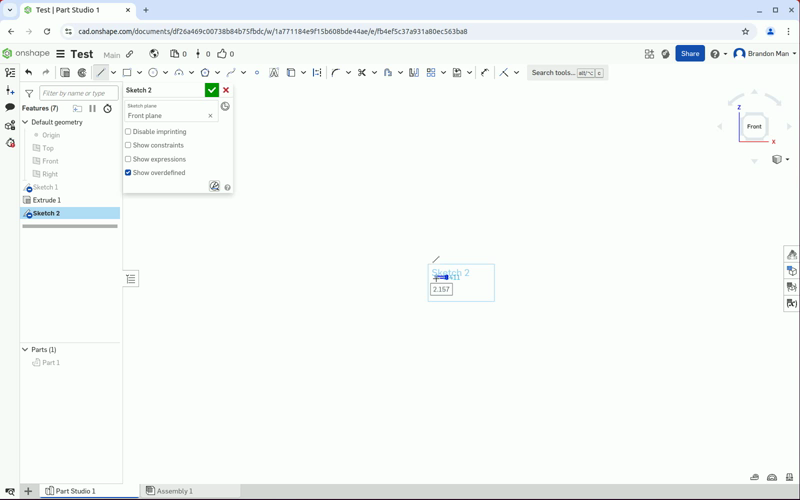
scroll(6)
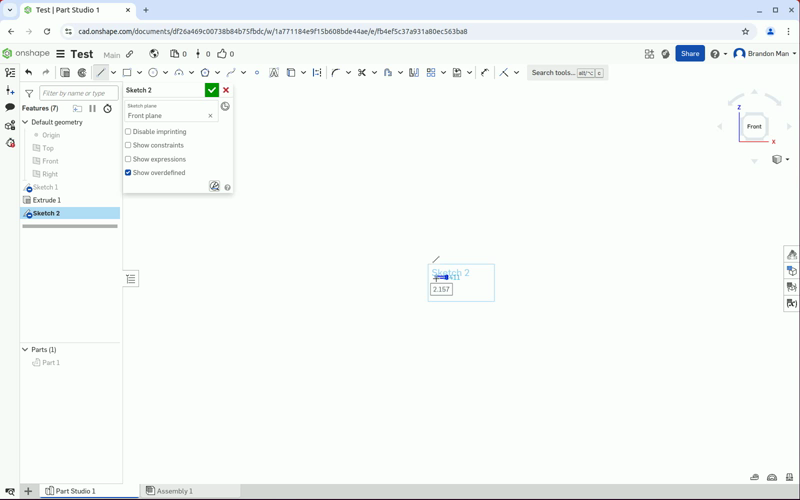
scroll(6)
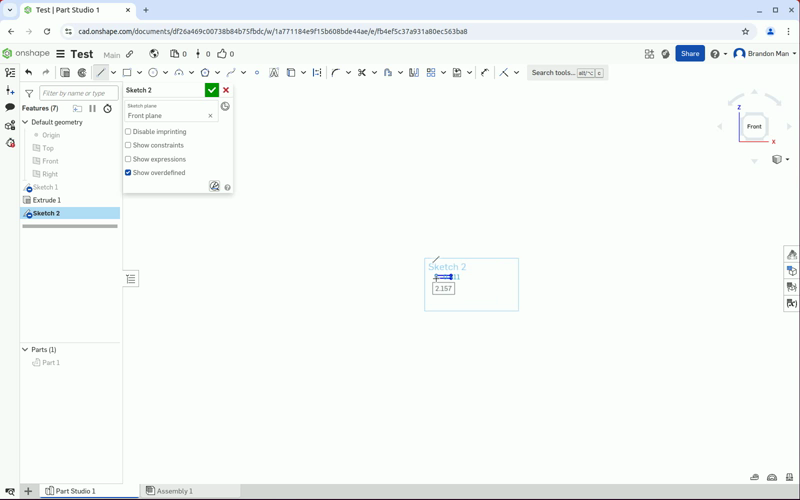
scroll(6)
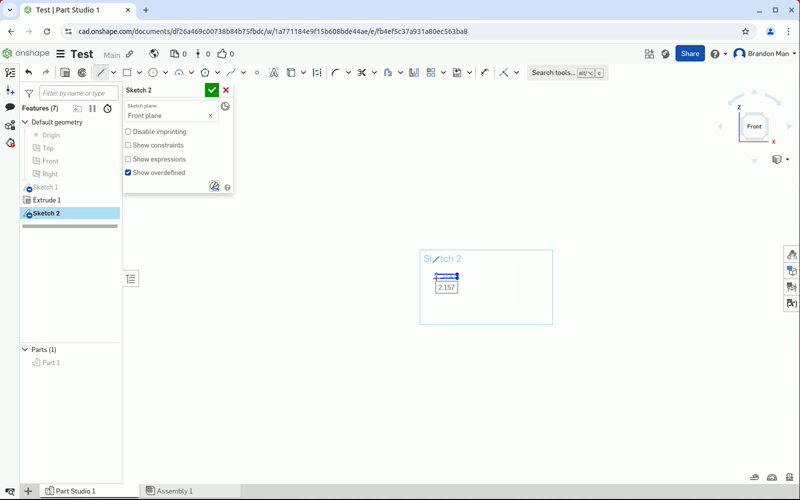
scroll(6)
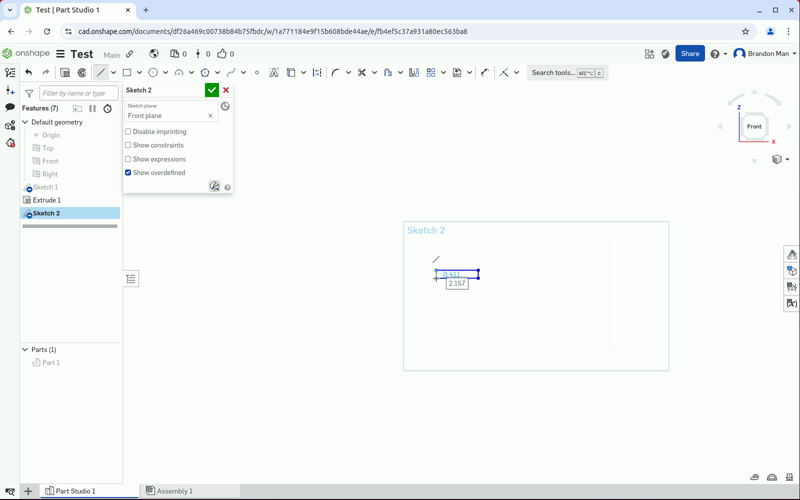
scroll(6)
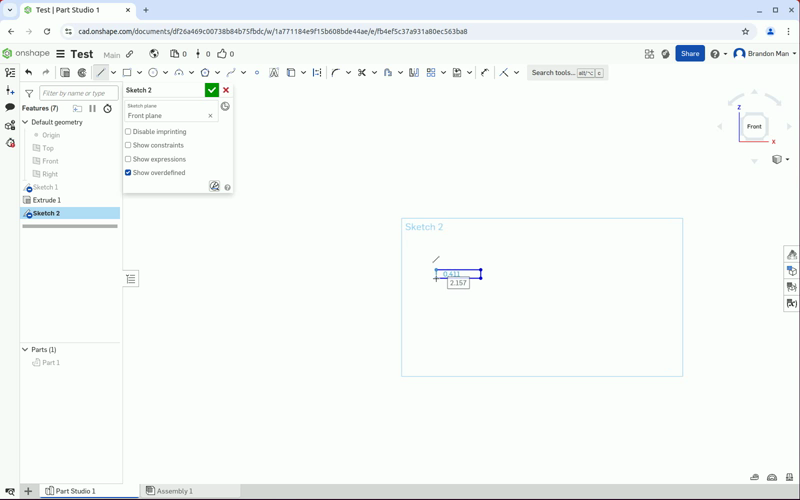
scroll(6)
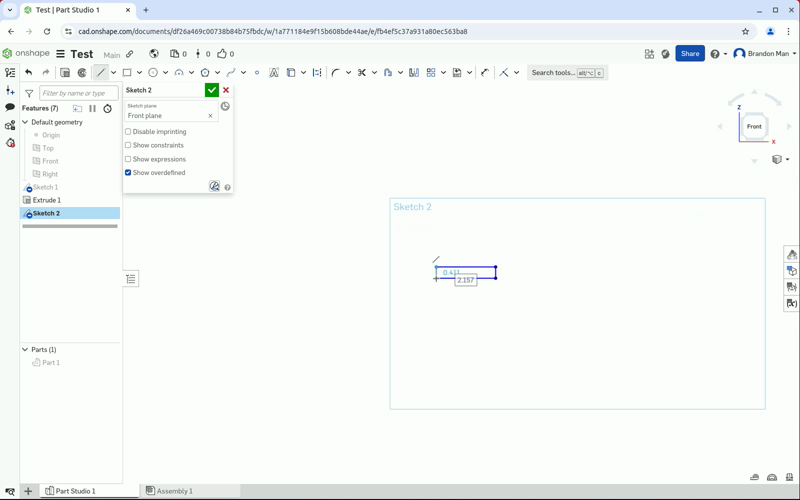
scroll(6)
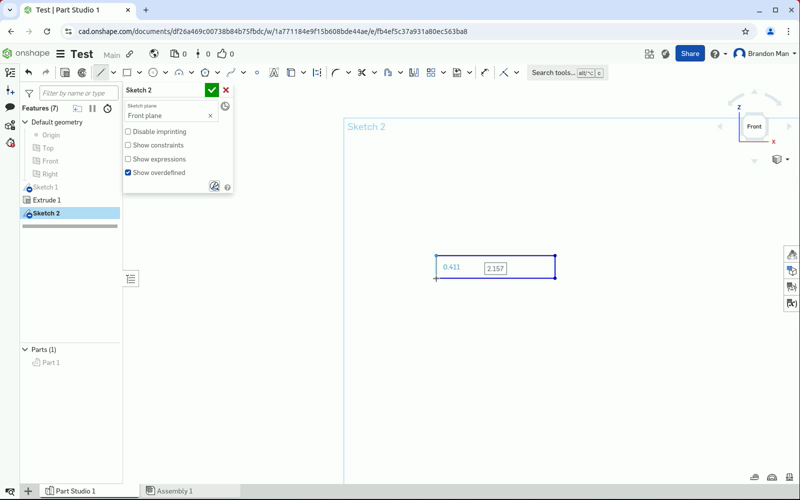
key_up(shift)
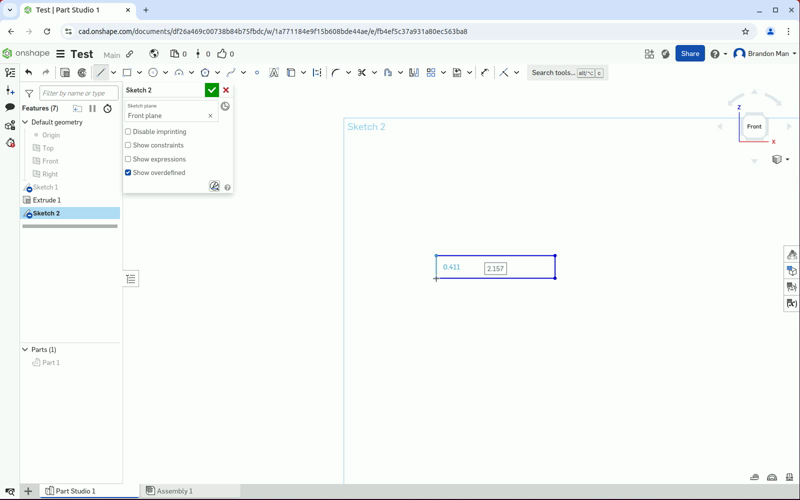
click(436, 278)
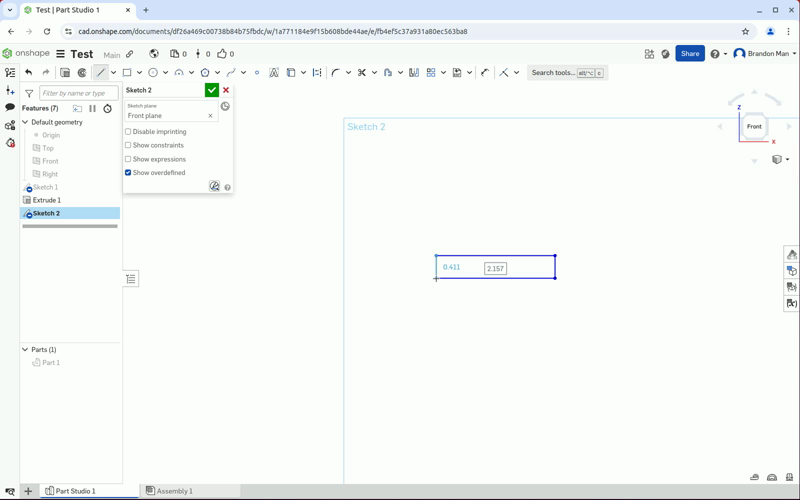
scroll(-6)
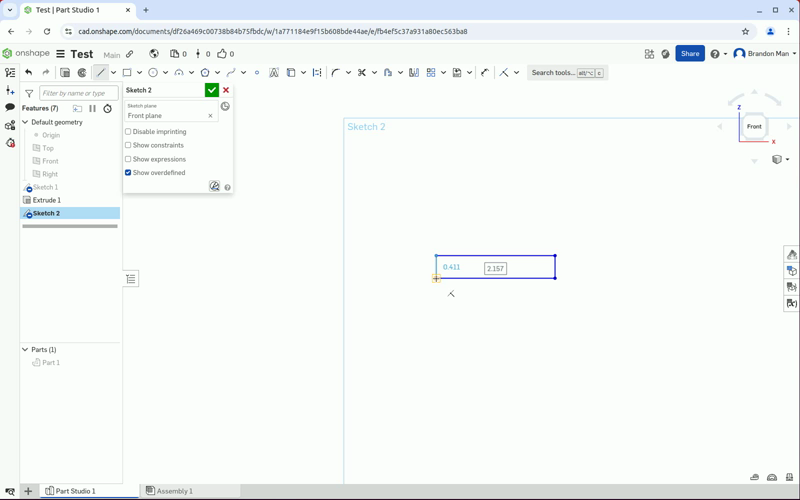
scroll(-6)
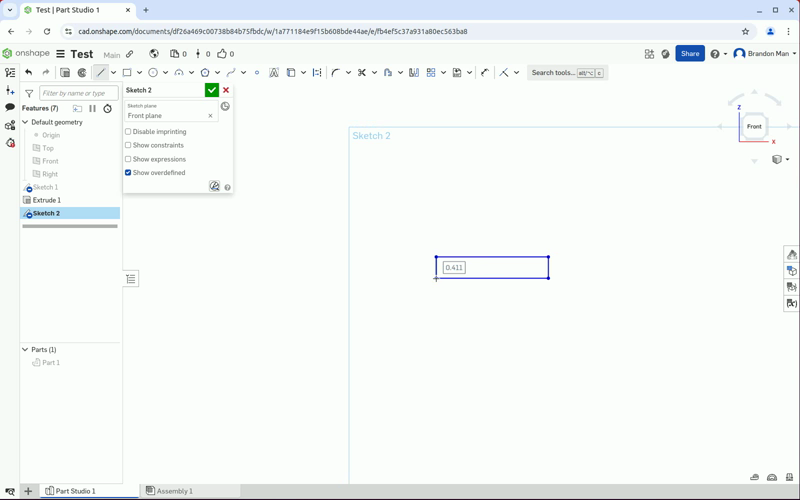
scroll(-6)
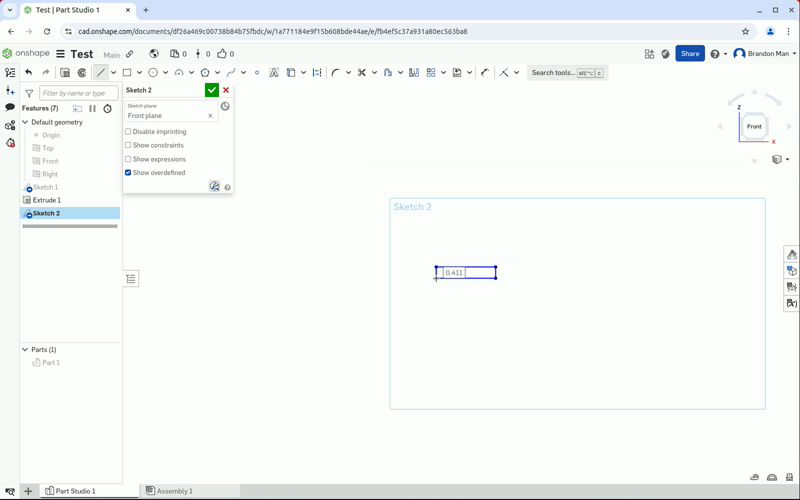
scroll(-6)
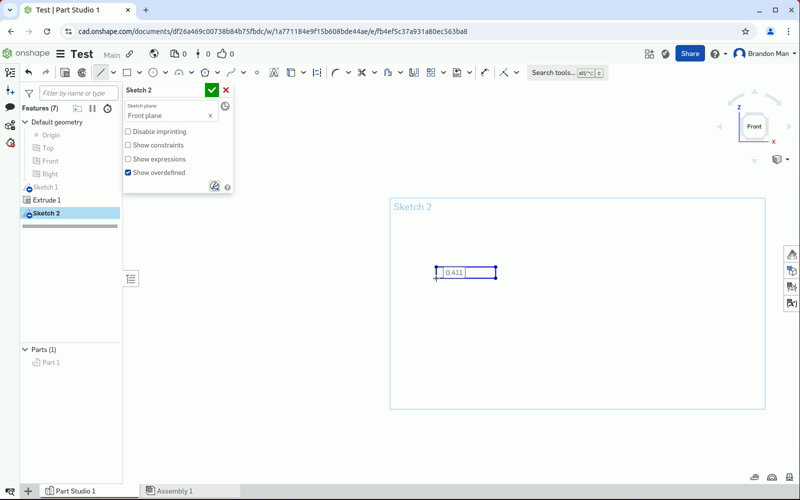
scroll(-6)
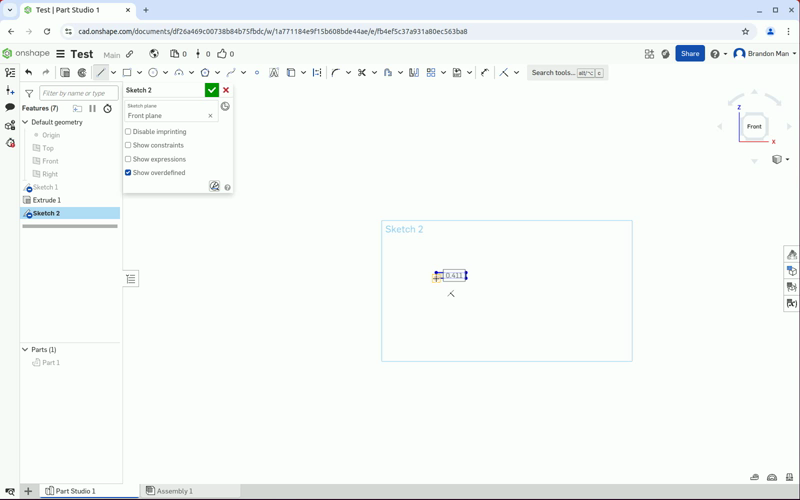
scroll(-6)
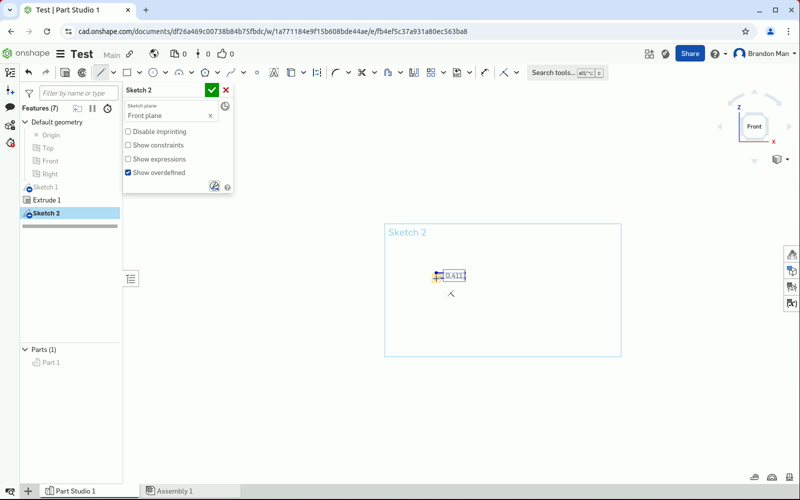
scroll(-6)
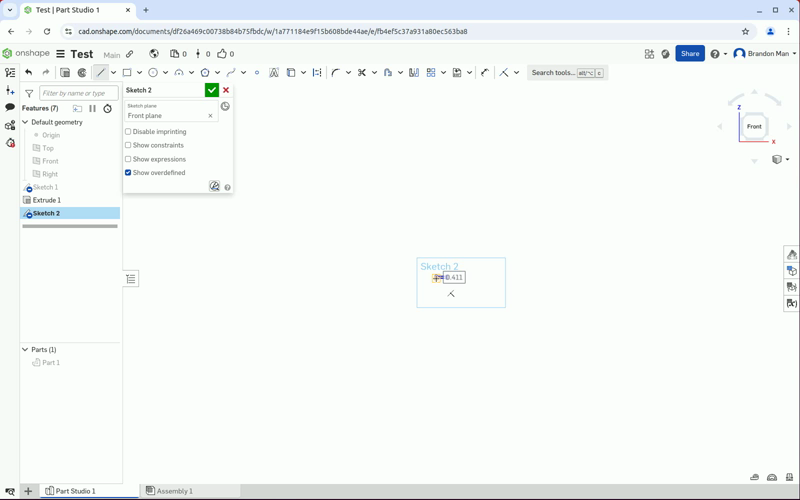
key(esc)
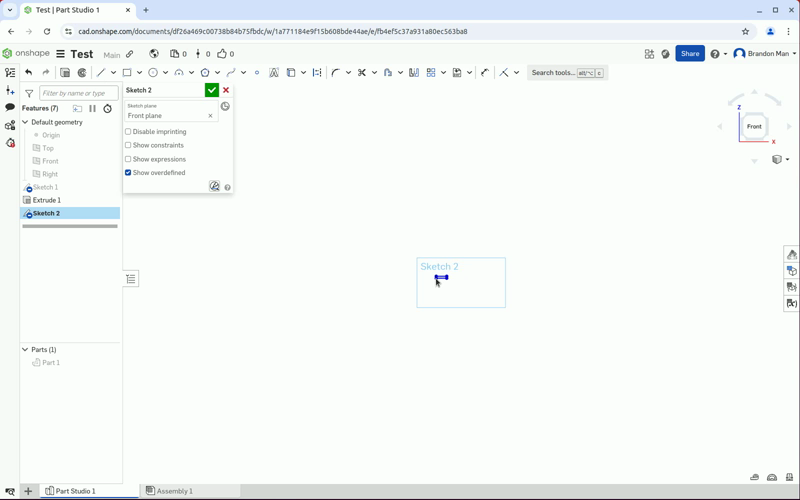
mouse_move(444, 277)
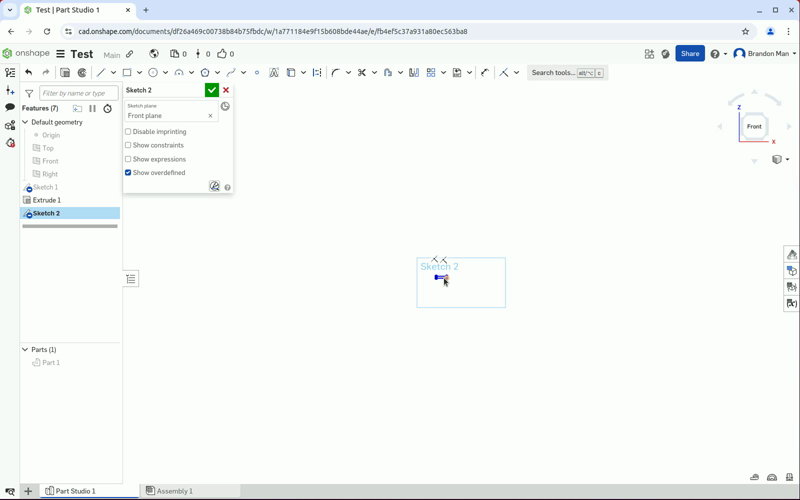
scroll(6)
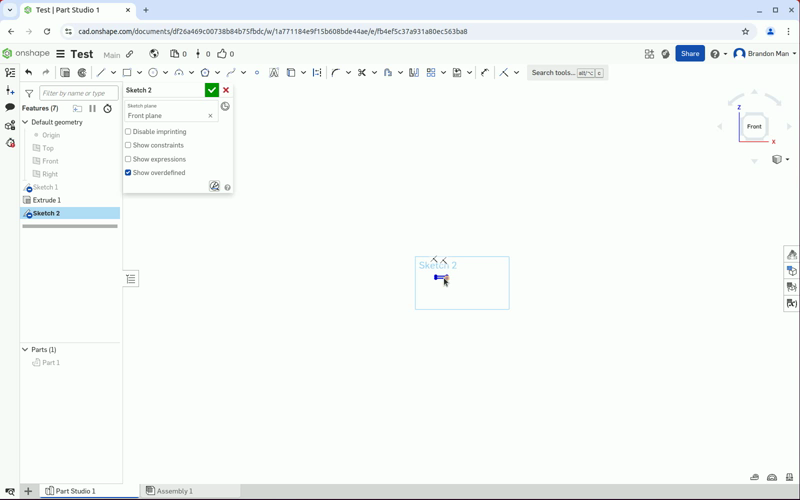
scroll(6)
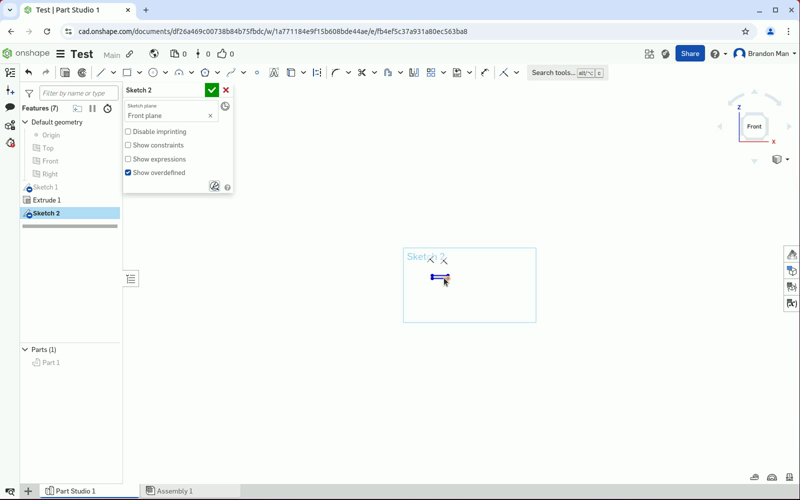
scroll(6)
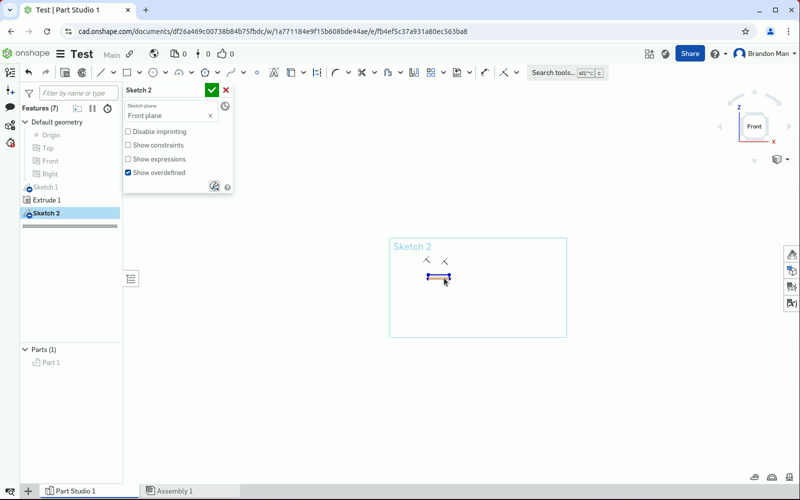
scroll(6)
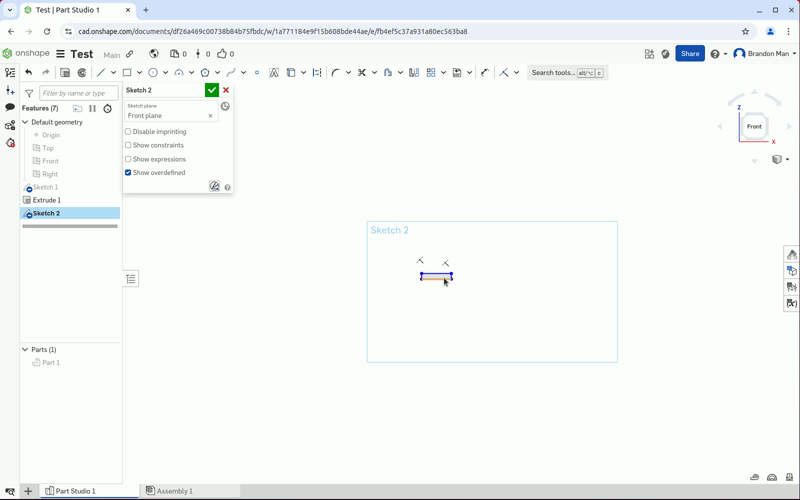
scroll(6)
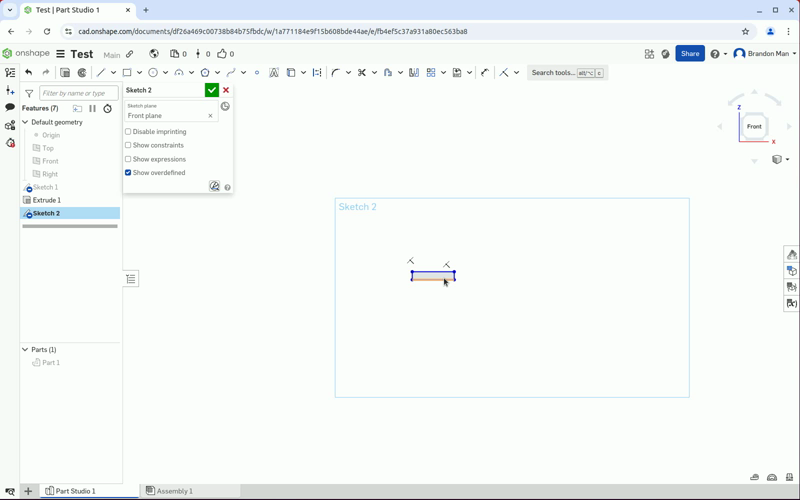
scroll(6)
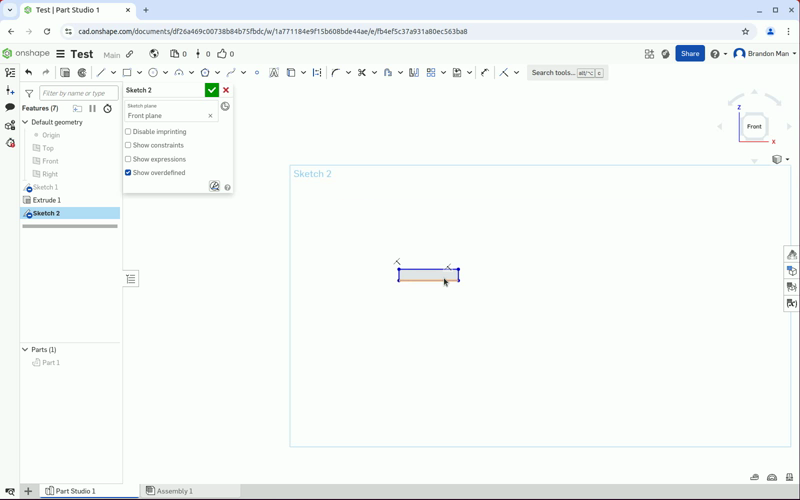
scroll(6)
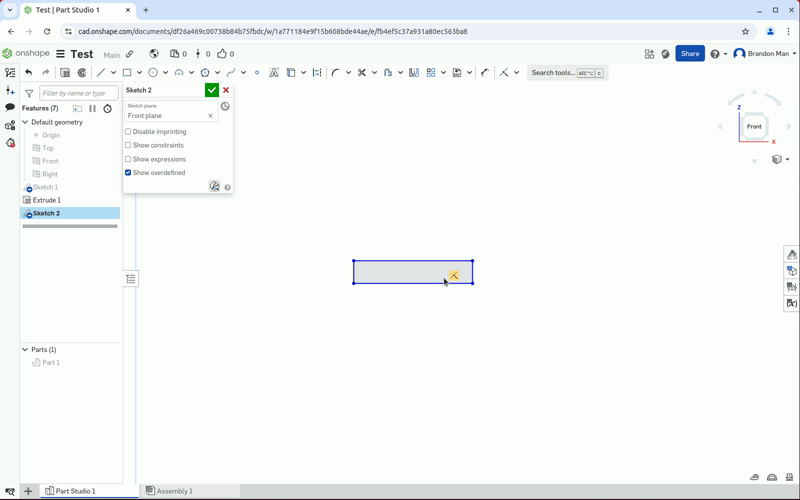
click(444, 277)
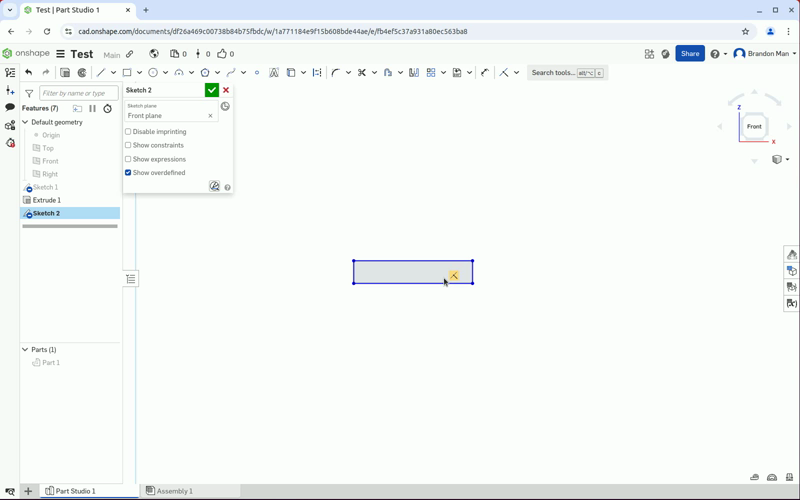
scroll(-6)
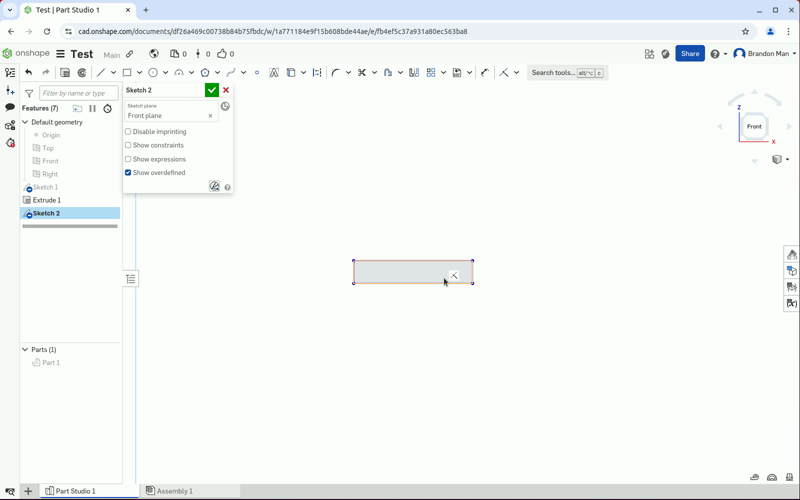
scroll(-6)
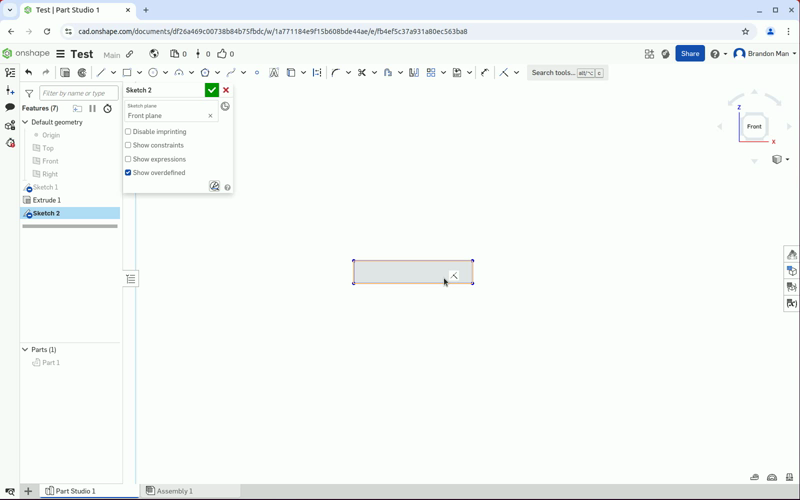
scroll(-6)
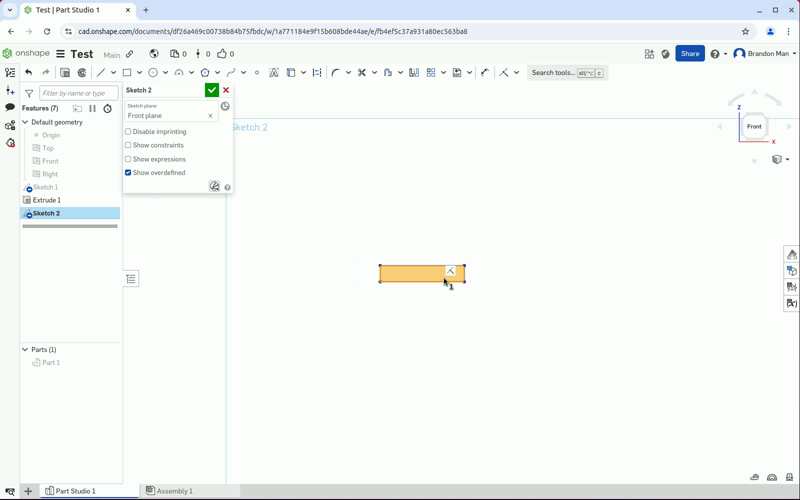
scroll(-6)
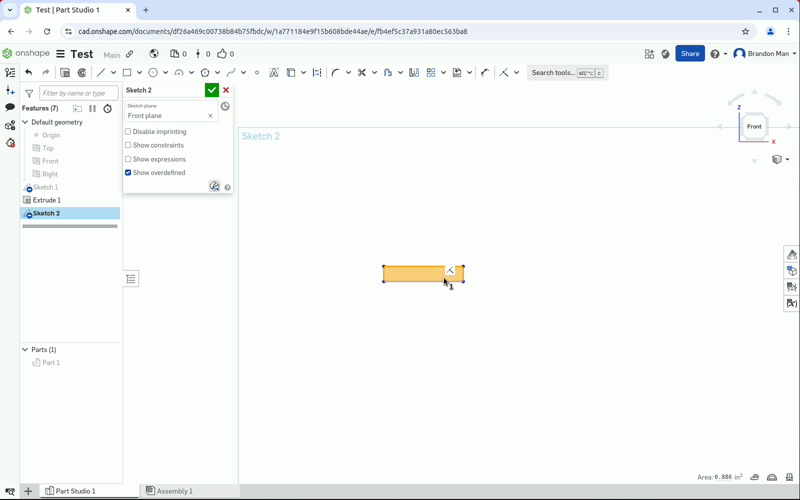
scroll(-6)
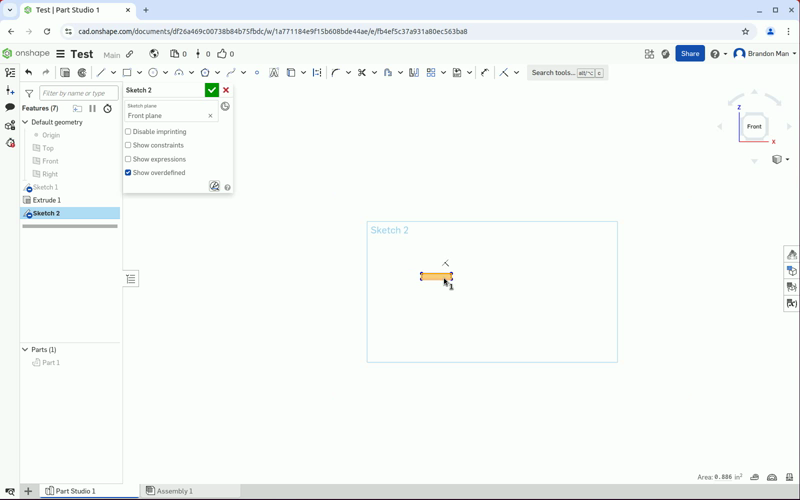
scroll(-6)
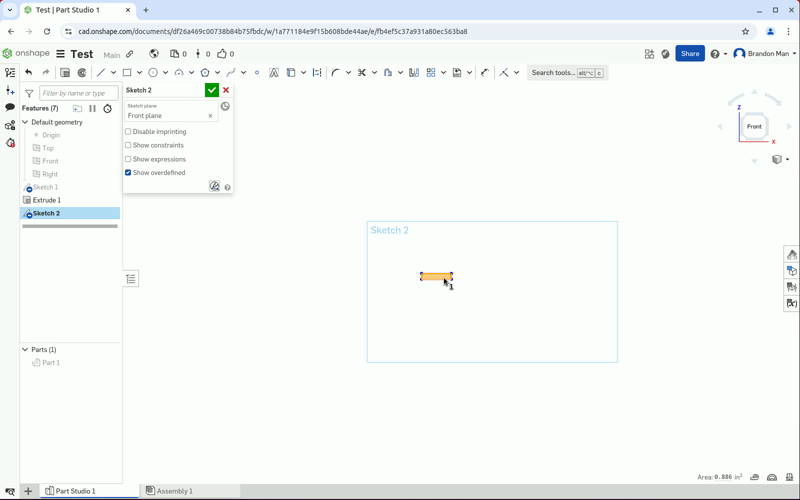
scroll(-6)
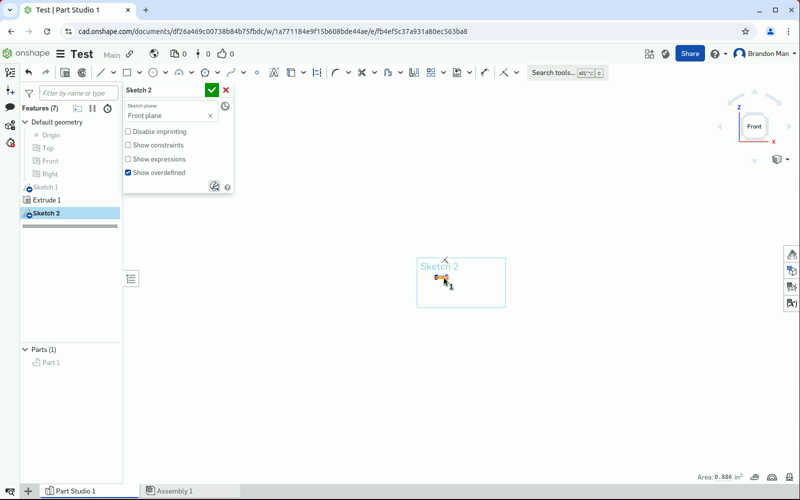
mouse_move(73, 352)
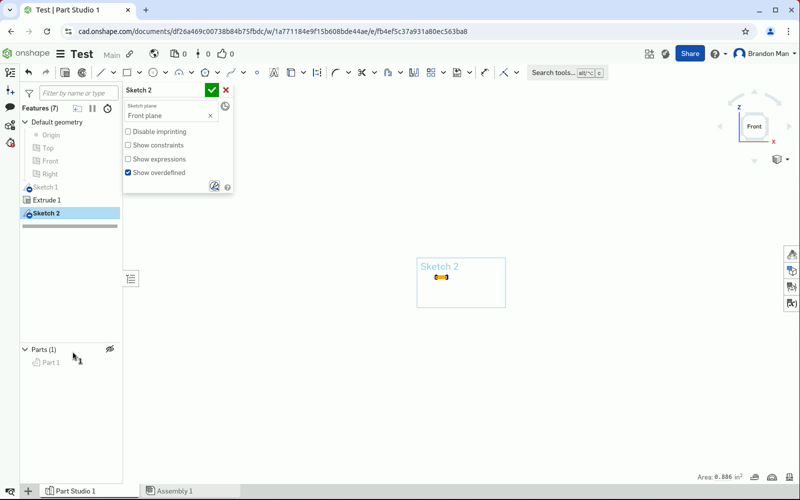
key(shift+y)
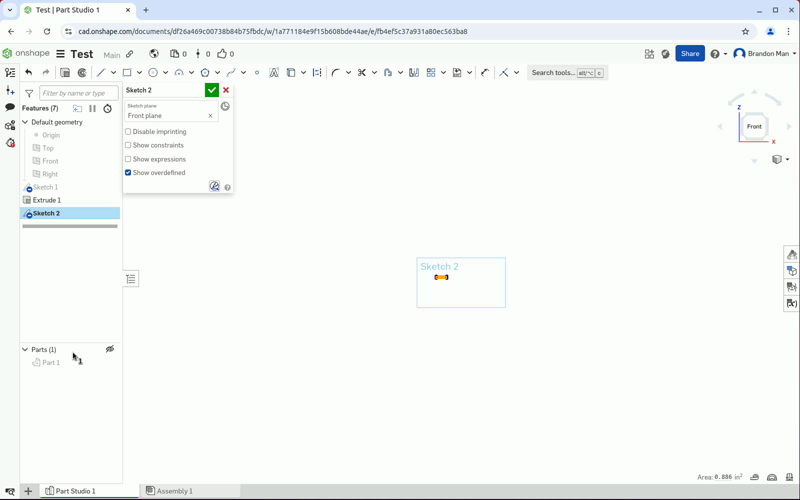
key(shift+e)
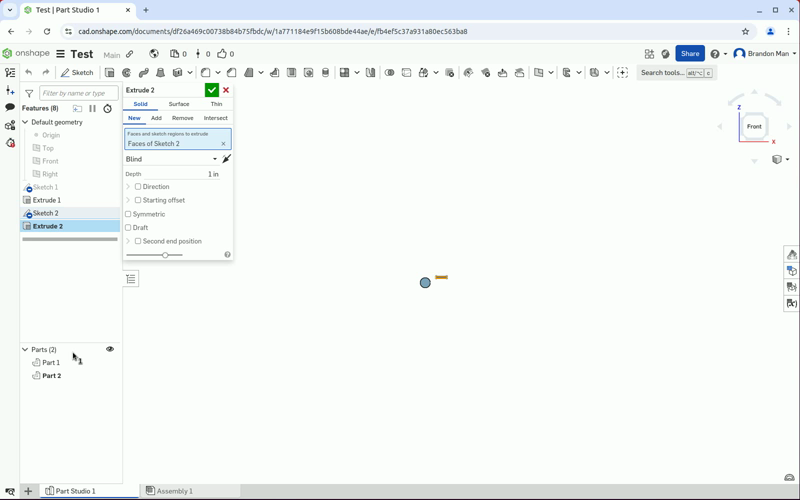
mouse_move(143, 106)
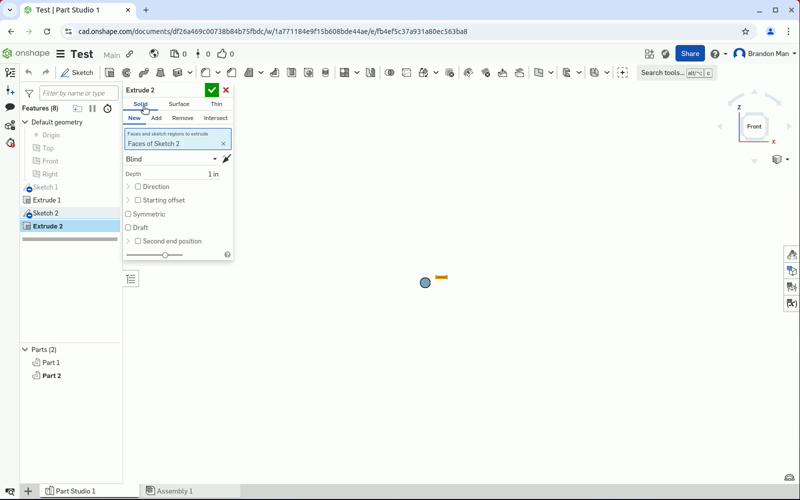
click(143, 106)
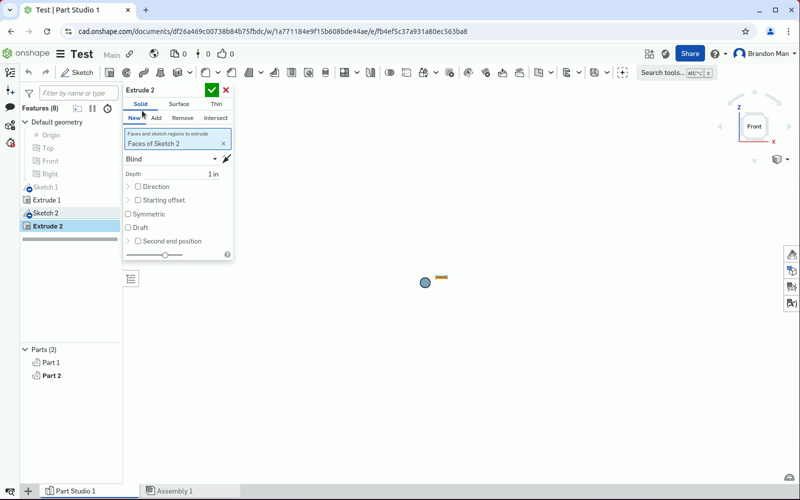
mouse_move(137, 120)
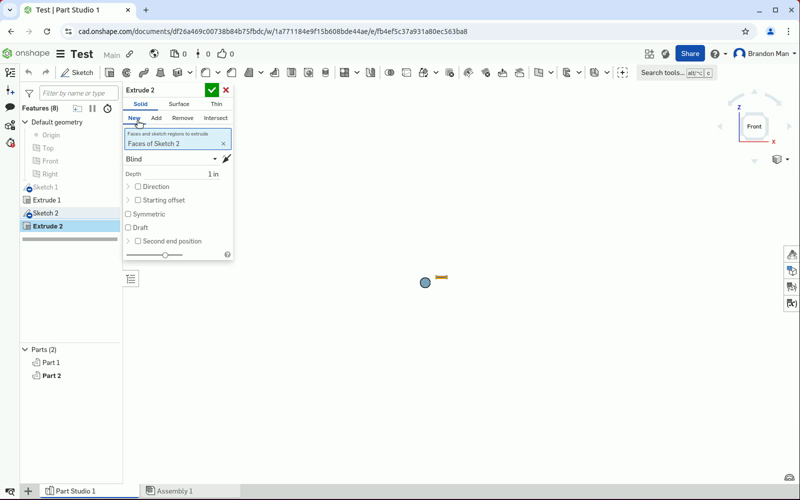
click(137, 120)
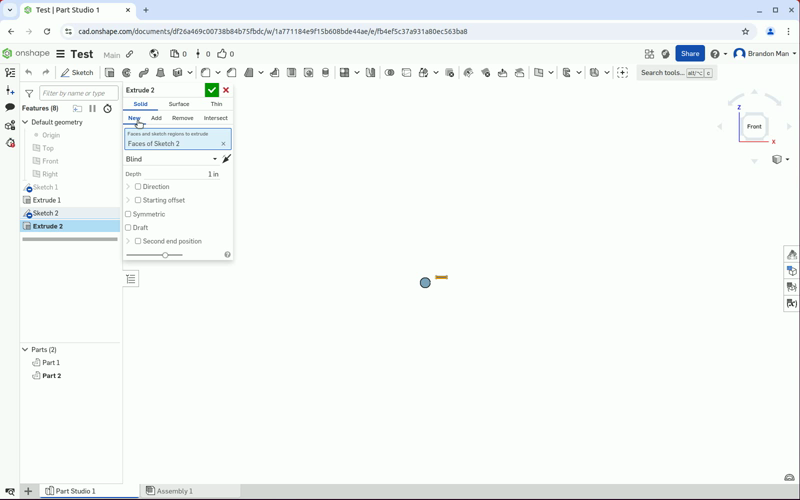
key(tab, 4)
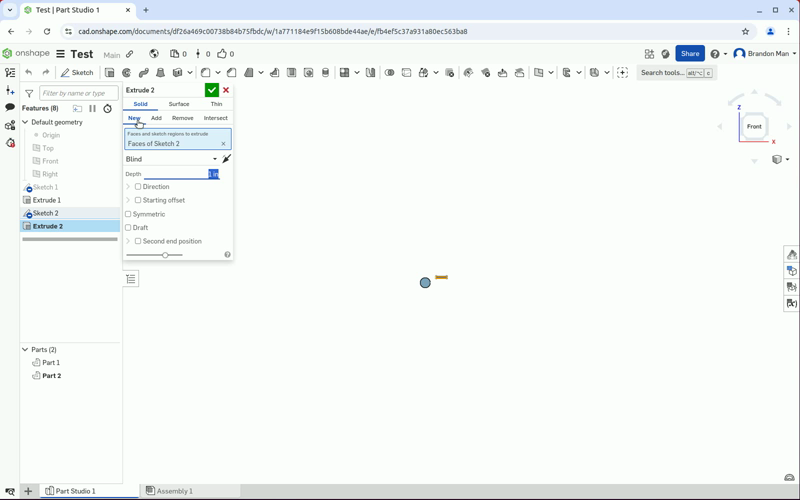
text(46.216)
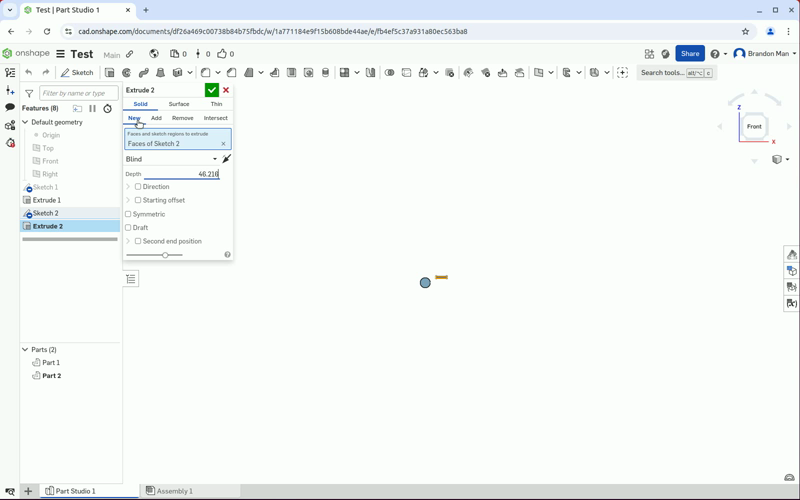
key(tab, 3)
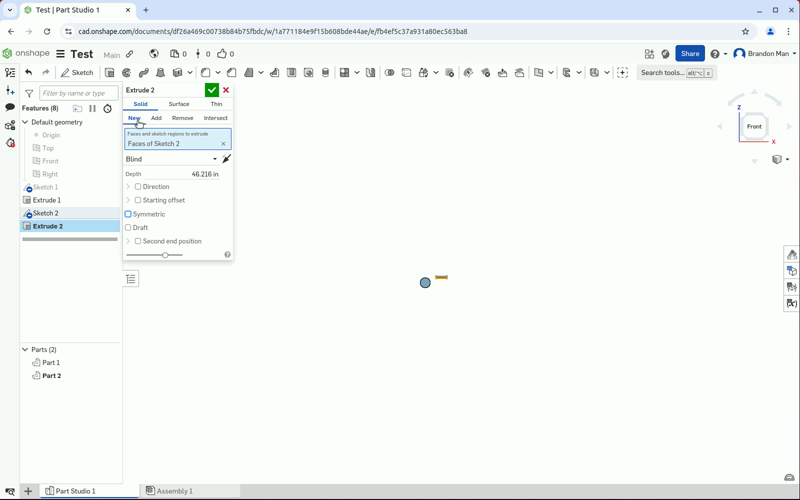
key(space)
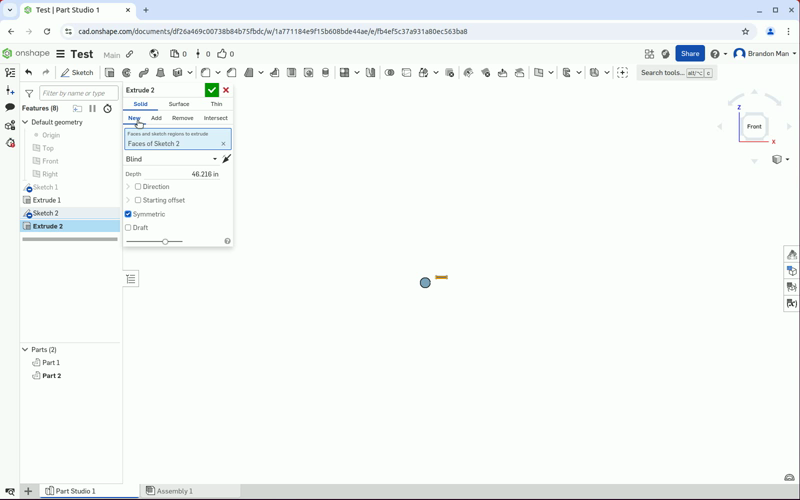
key(enter)
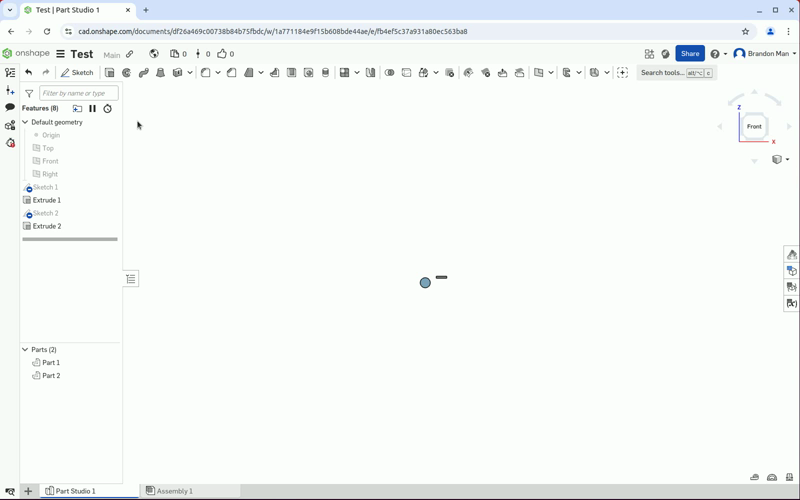
key(shift+h)
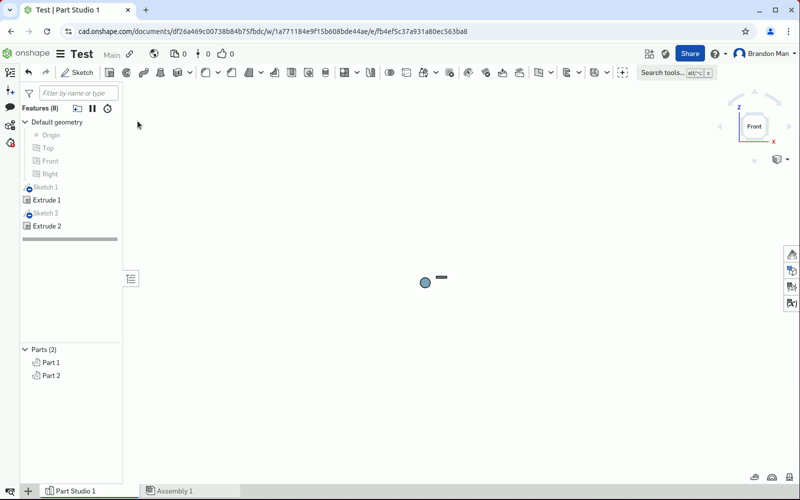
key(shift+h)
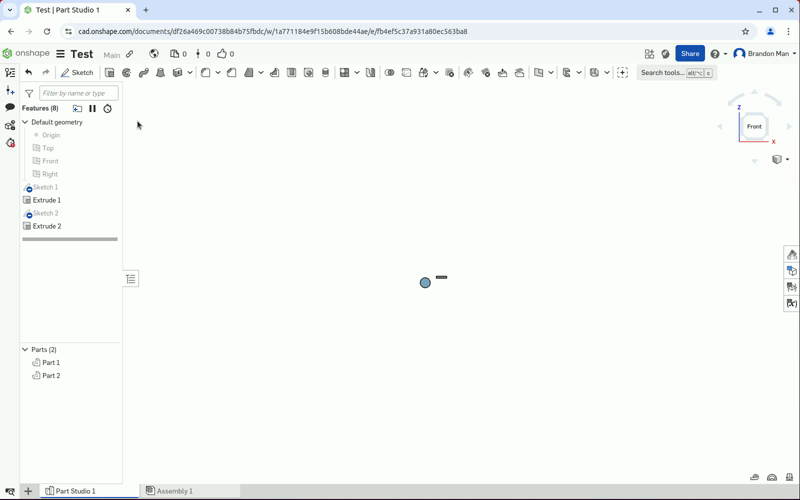
mouse_move(73, 189)
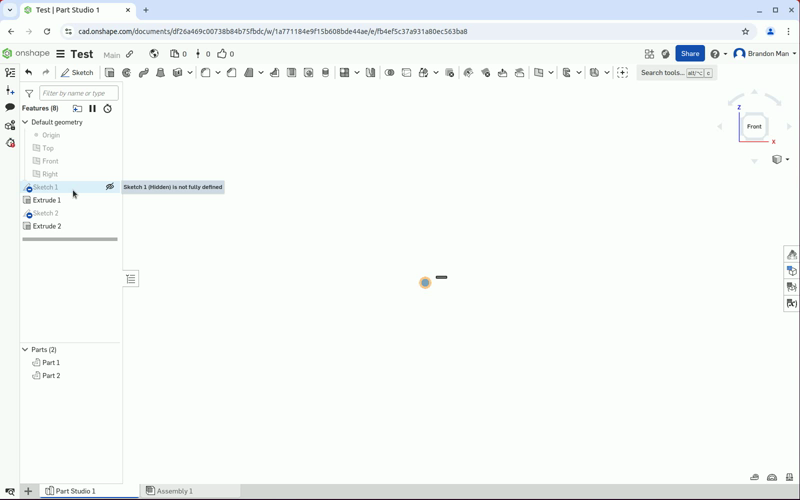
click(73, 189)
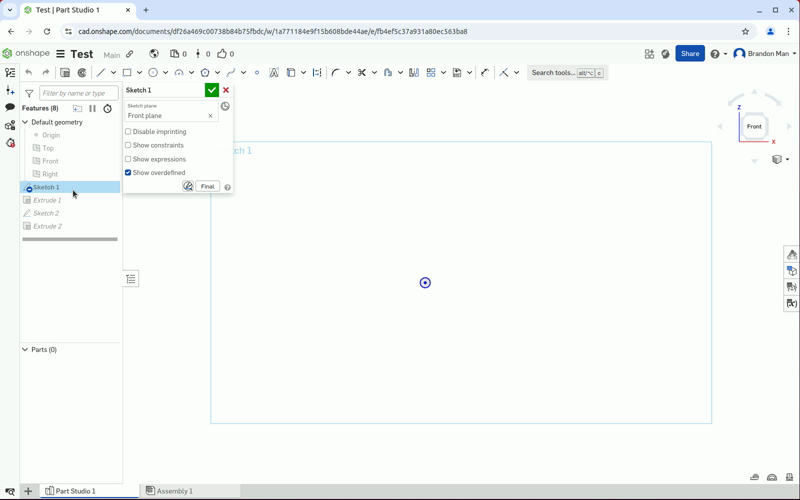
mouse_move(229, 92)
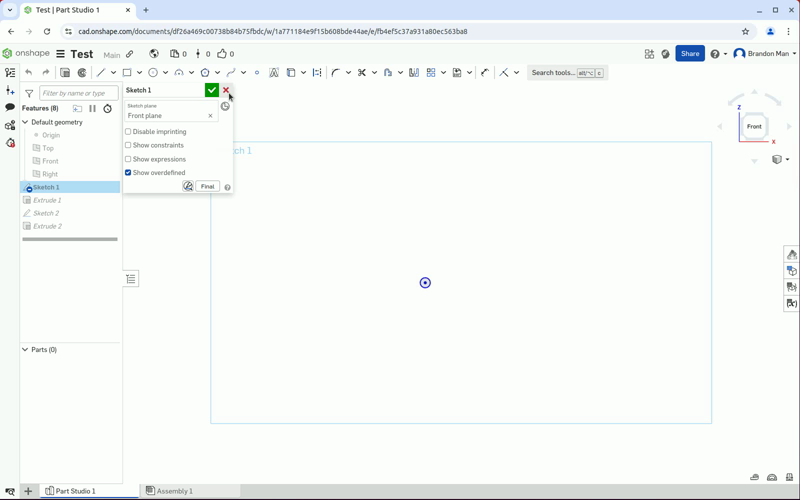
click(229, 92)
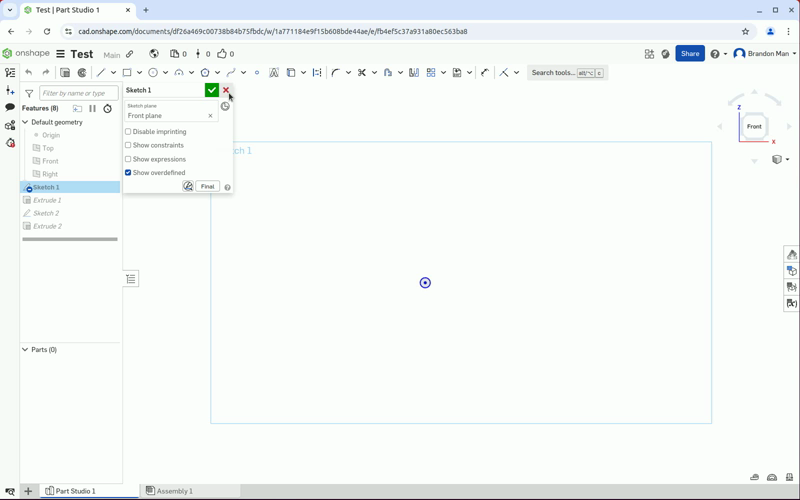
key(shift+s)
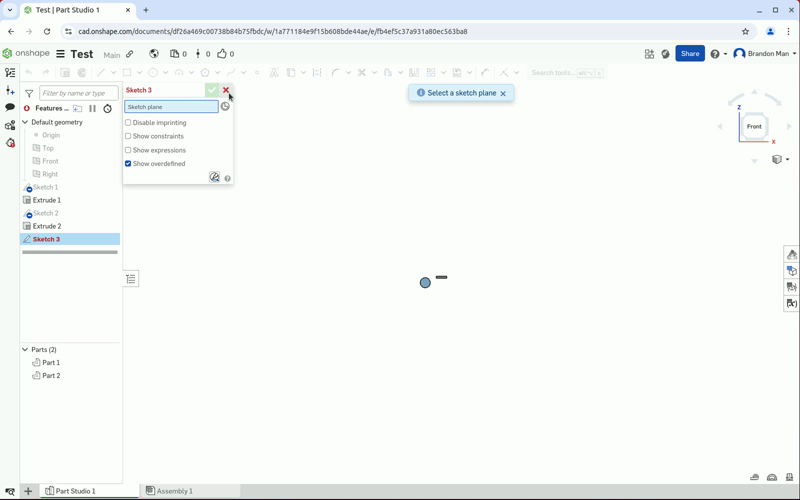
mouse_move(73, 163)
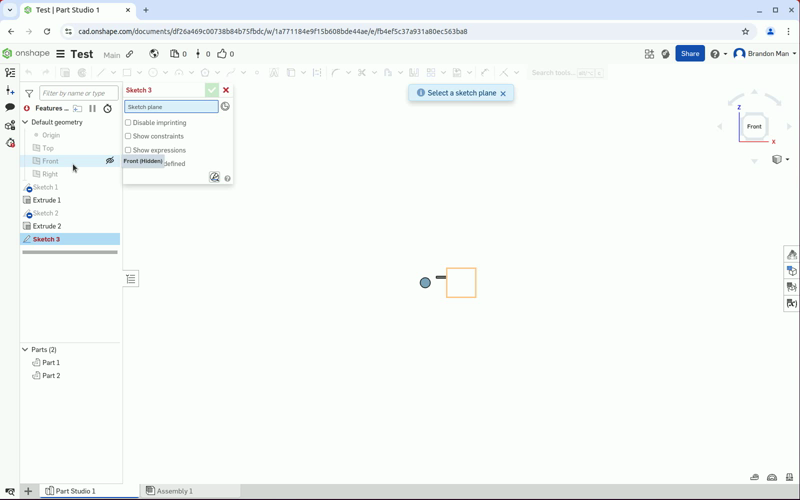
click(73, 163)
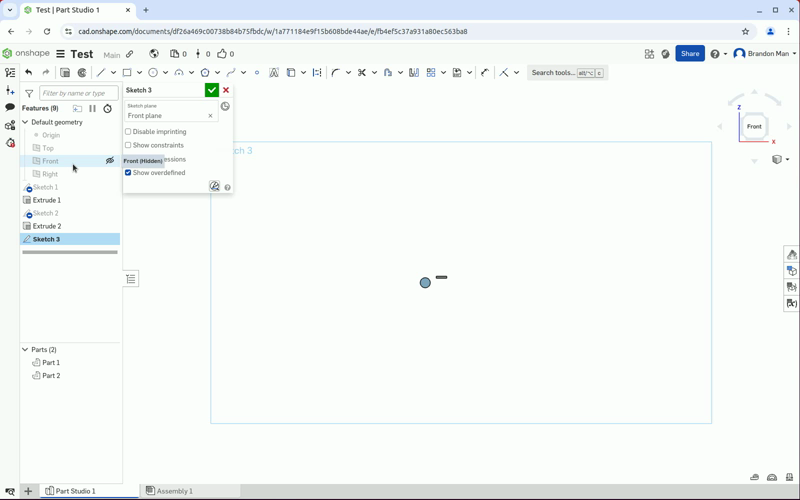
mouse_move(73, 352)
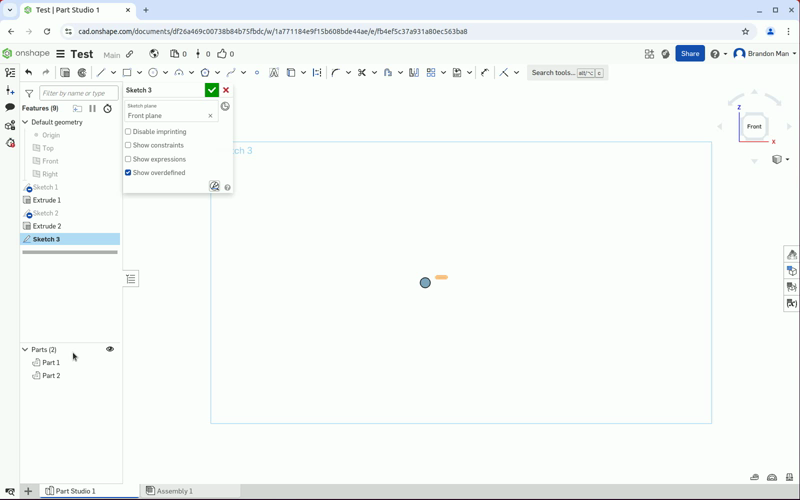
key(y)
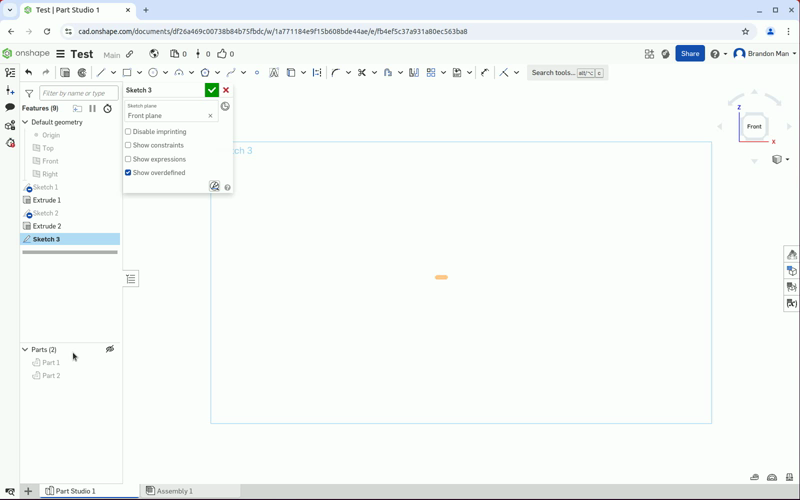
key(l)
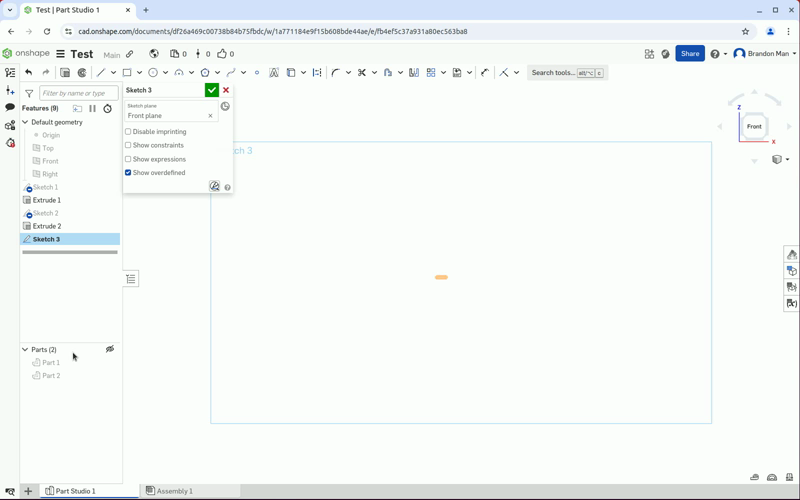
key_down(shift)
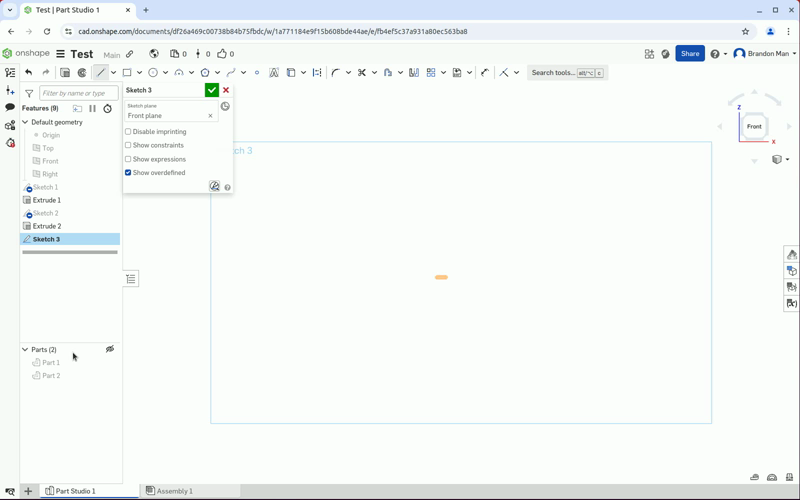
mouse_move(436, 293)
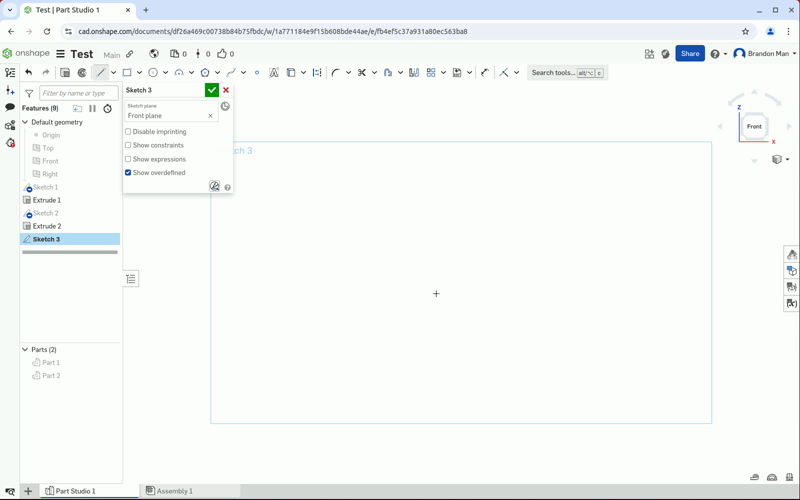
click(436, 293)
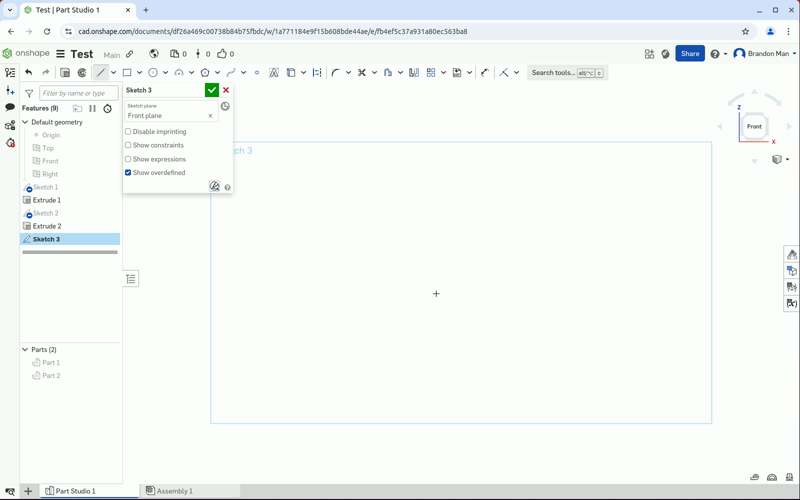
key_up(shift)
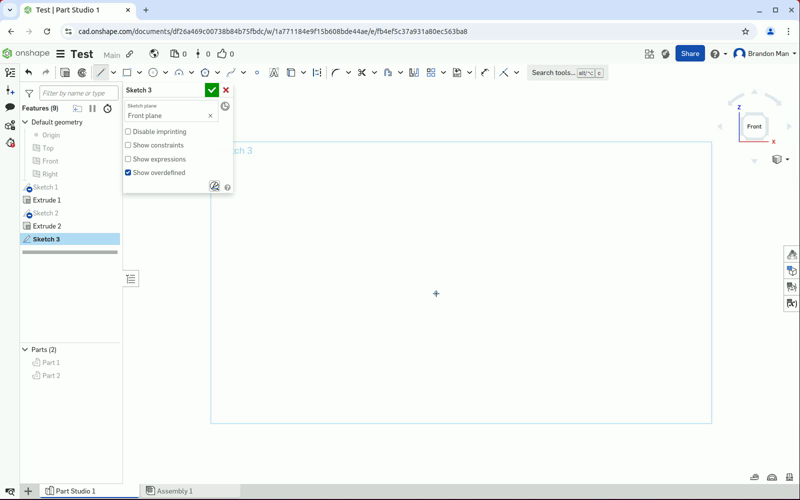
key_down(shift)
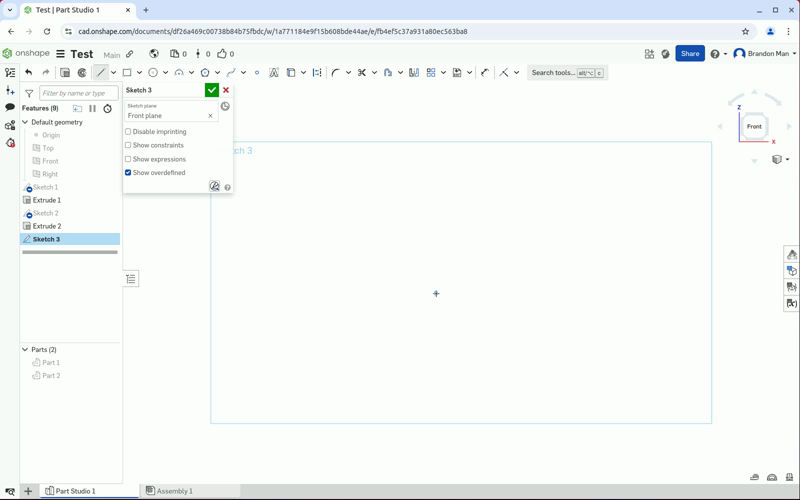
mouse_move(466, 293)
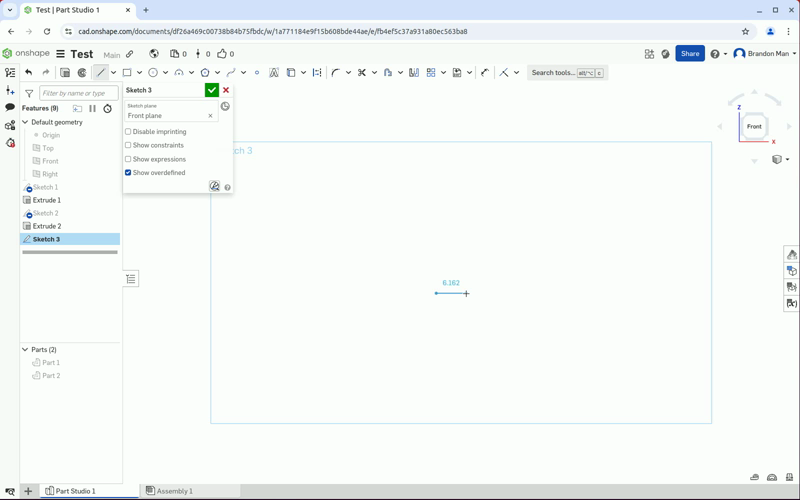
mouse_move(446, 293)
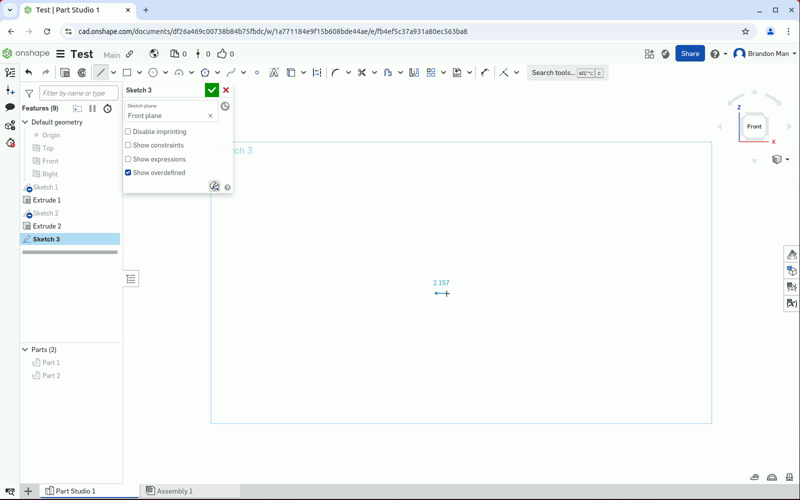
click(446, 293)
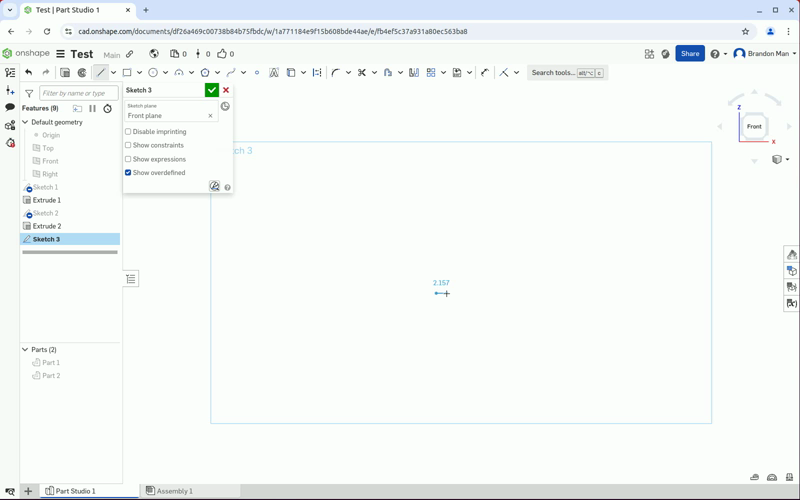
key_up(shift)
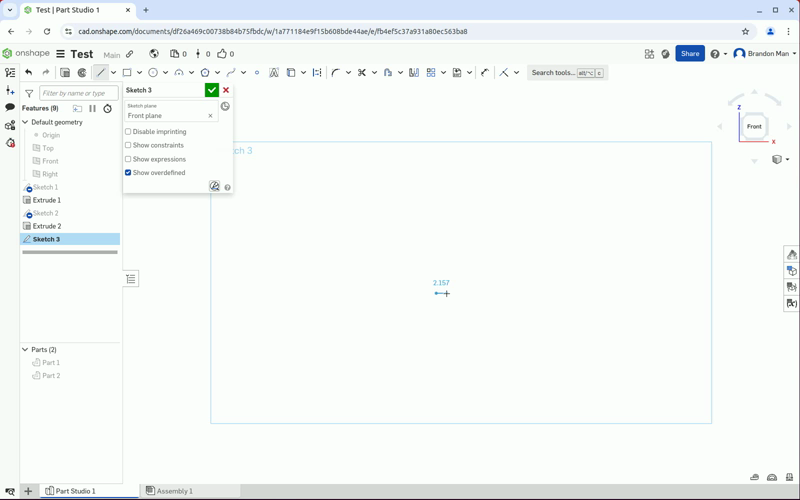
key_down(shift)
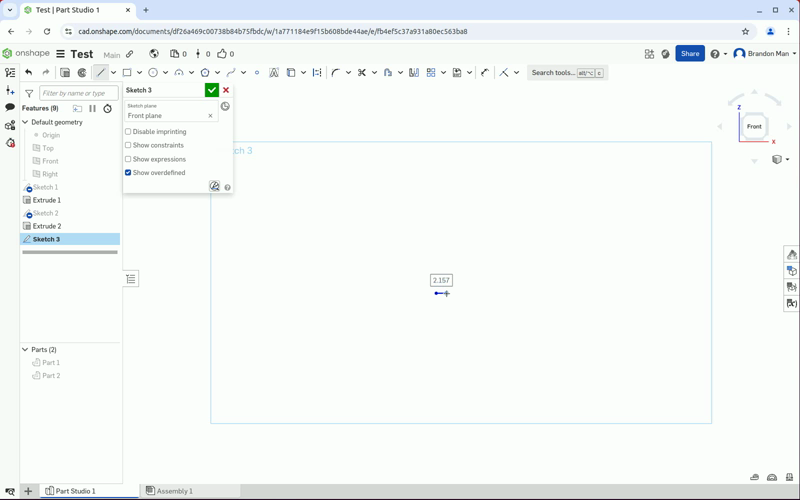
mouse_move(476, 293)
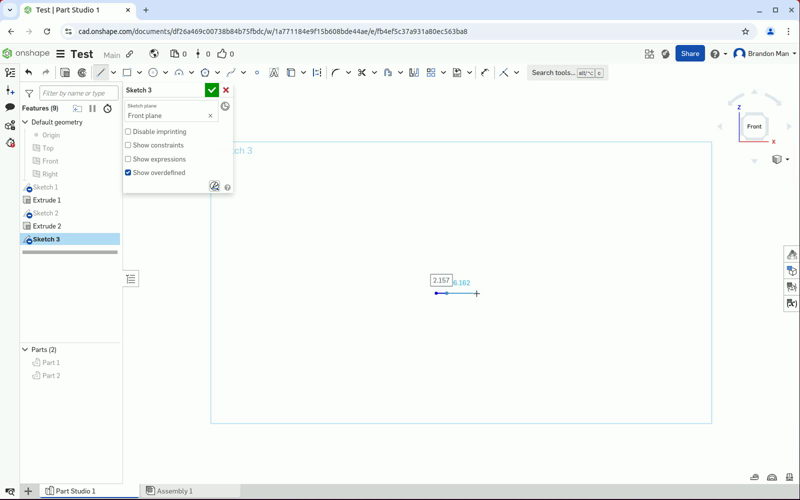
mouse_move(446, 290)
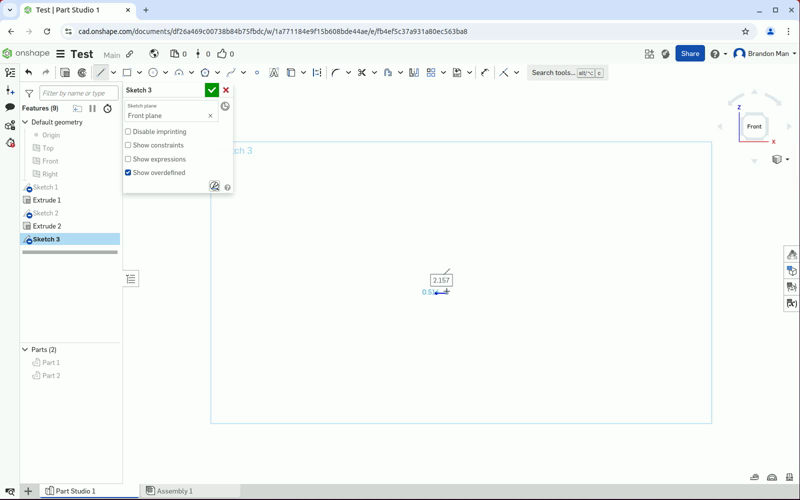
scroll(6)
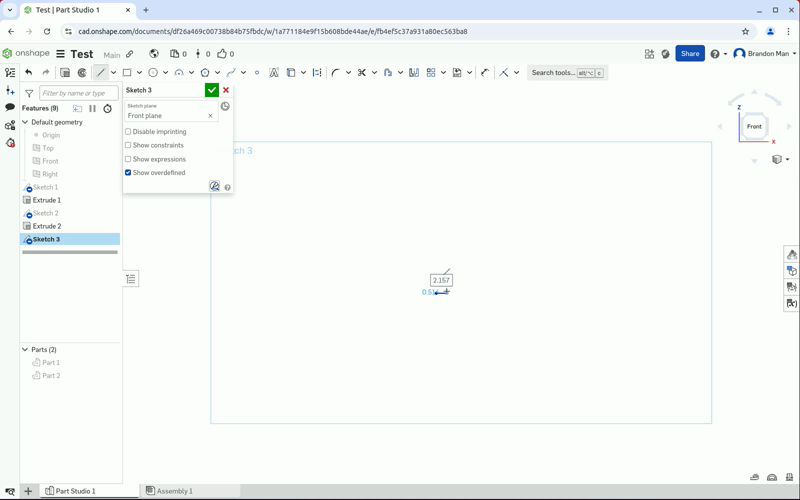
scroll(6)
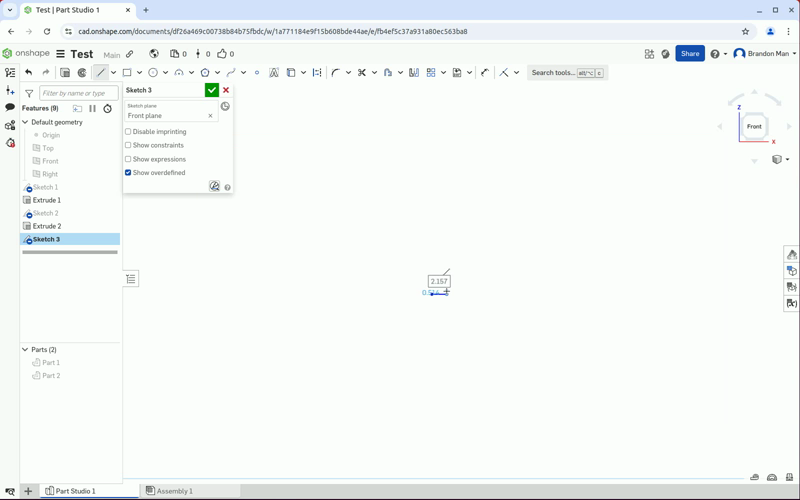
scroll(6)
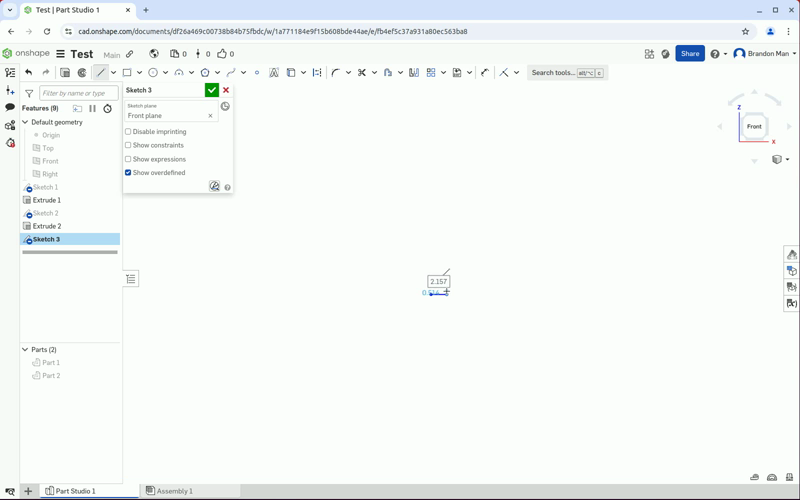
scroll(6)
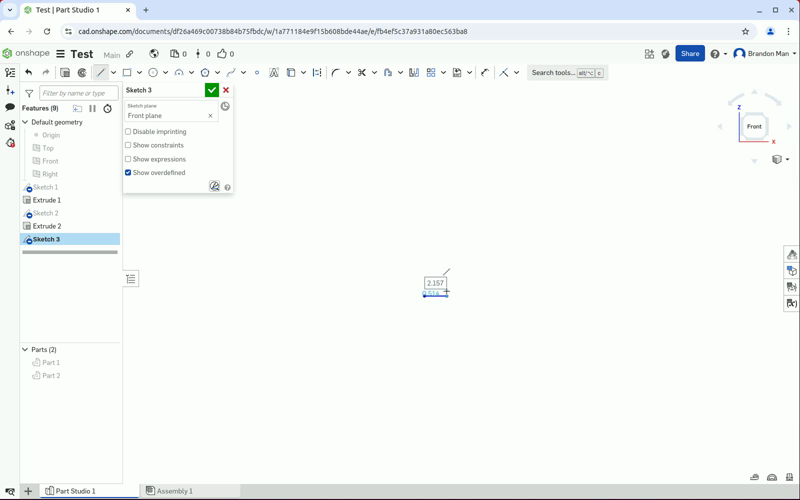
scroll(6)
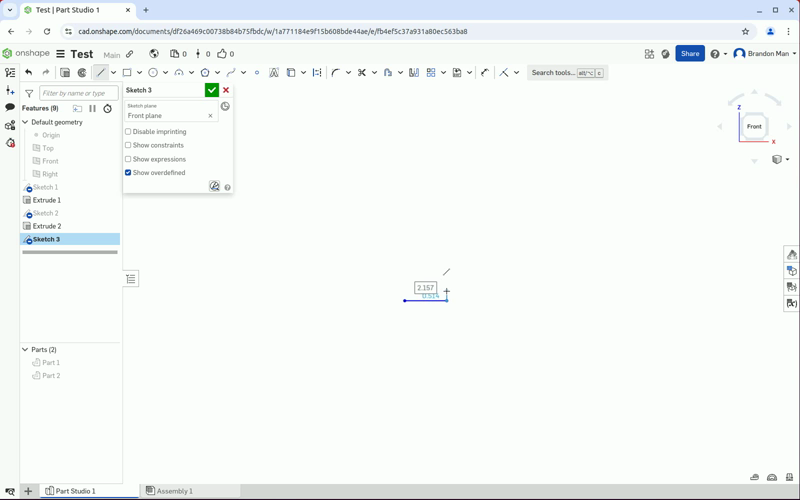
scroll(6)
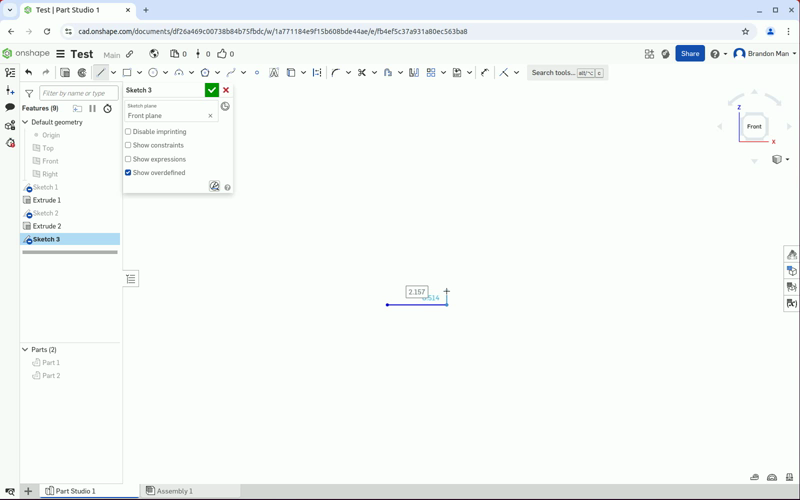
scroll(6)
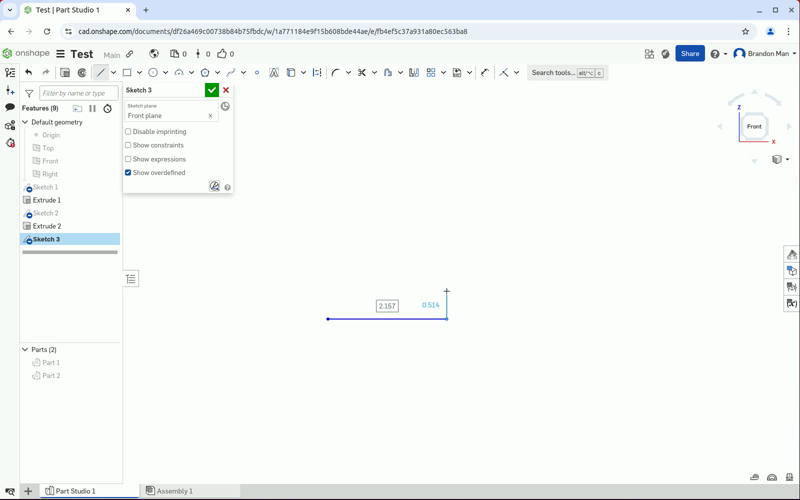
click(446, 290)
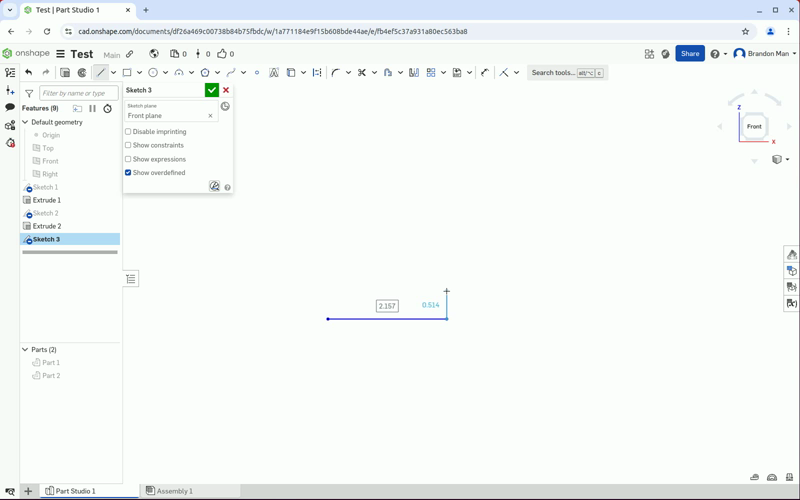
scroll(-6)
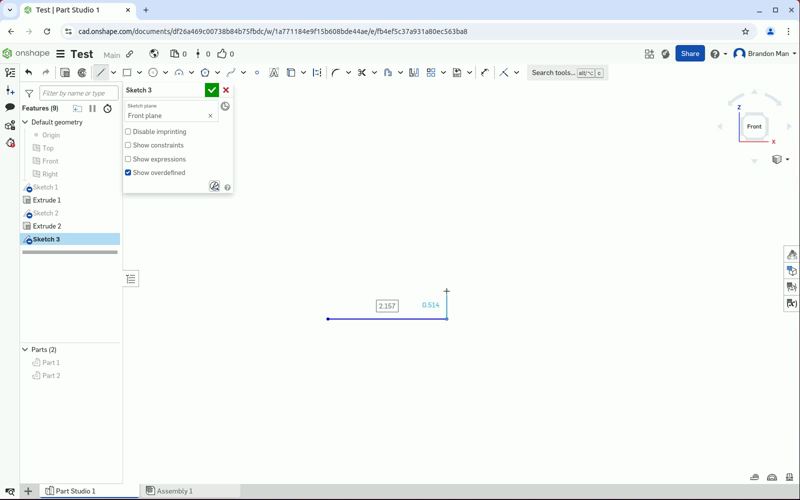
scroll(-6)
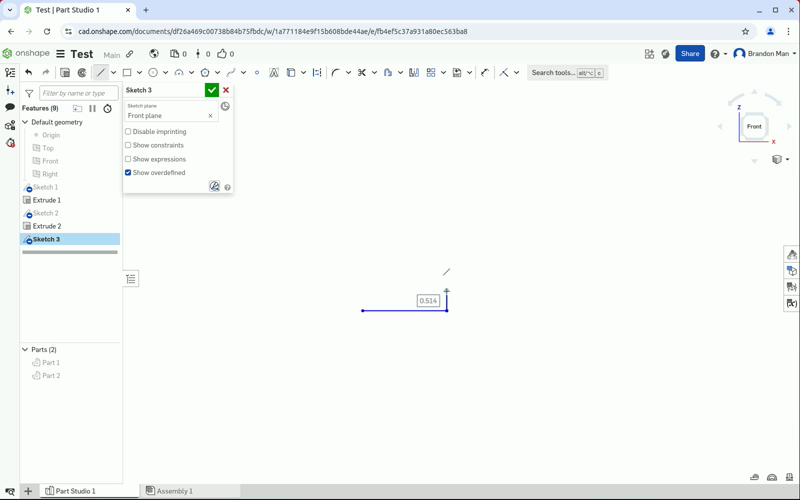
scroll(-6)
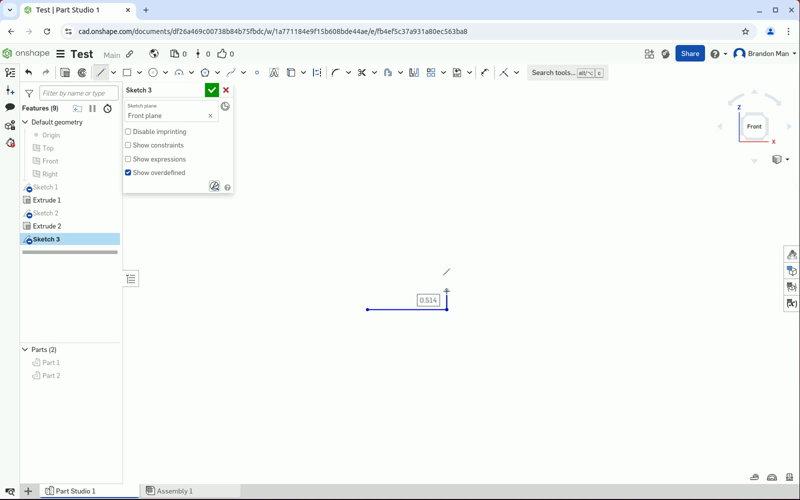
scroll(-6)
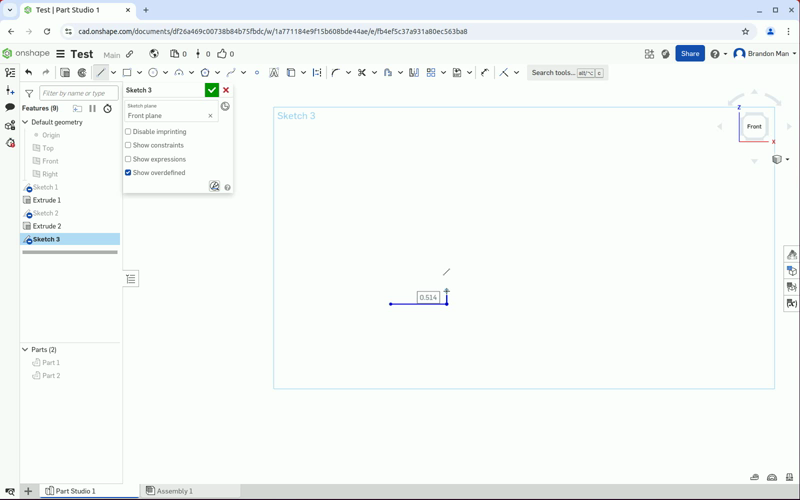
scroll(-6)
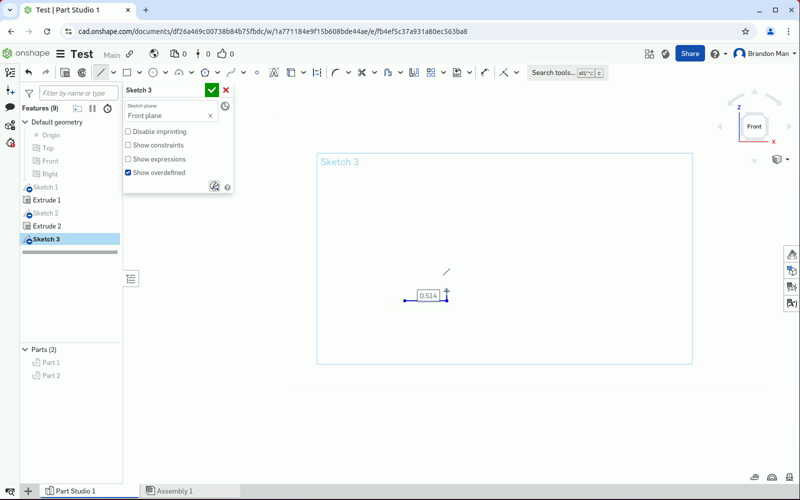
scroll(-6)
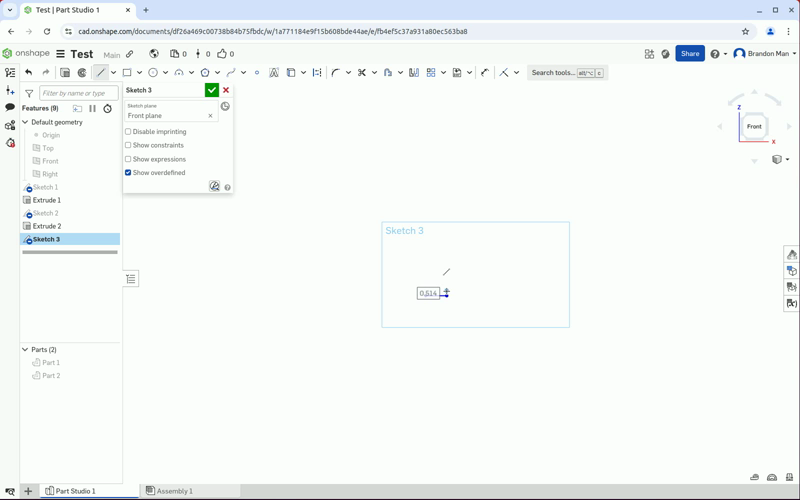
scroll(-6)
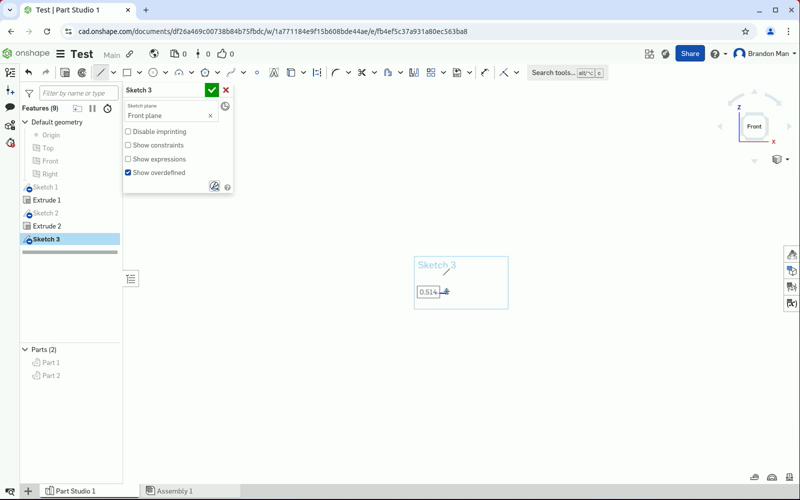
key_up(shift)
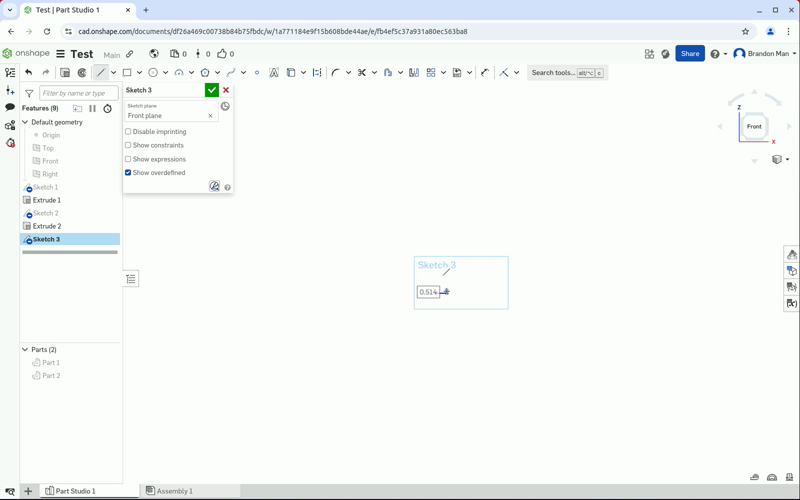
key_down(shift)
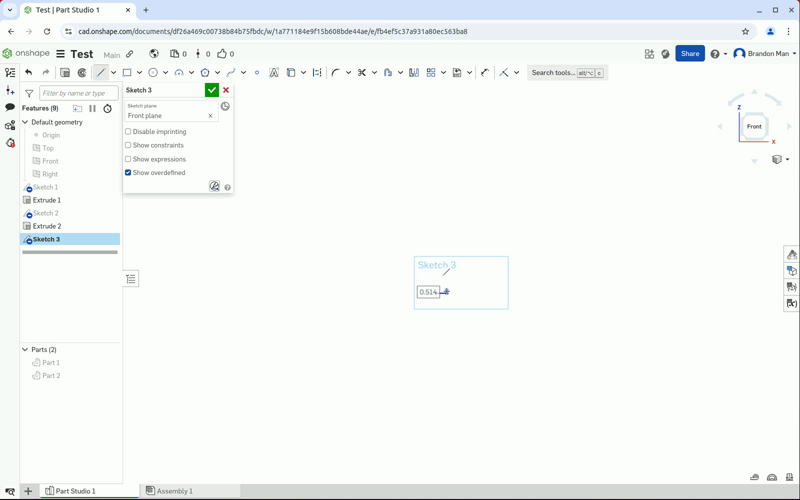
mouse_move(476, 290)
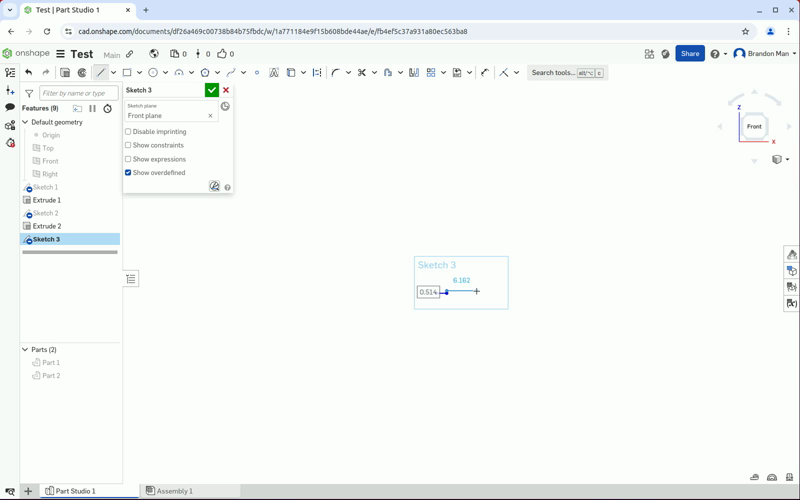
mouse_move(436, 290)
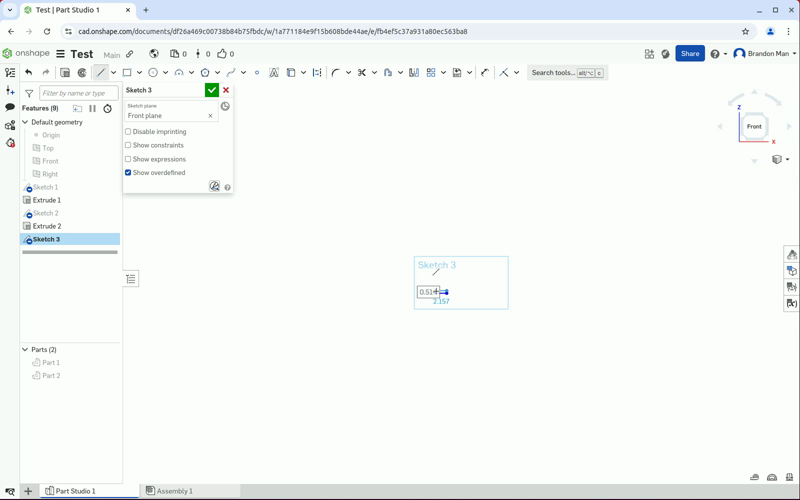
scroll(6)
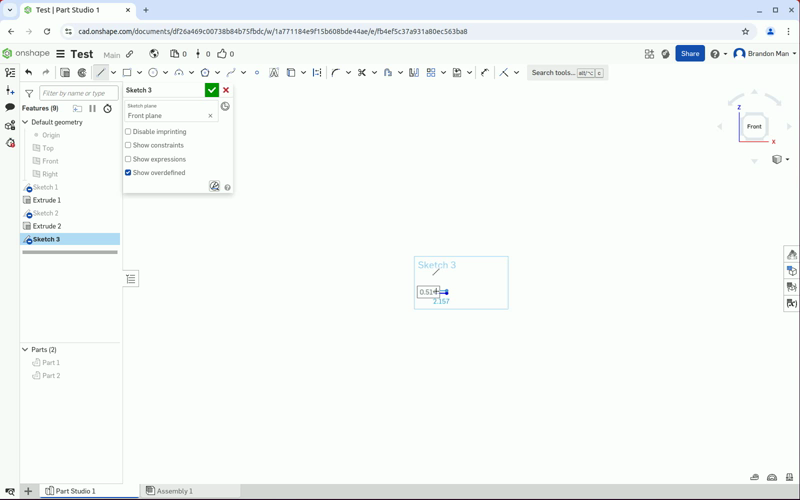
scroll(6)
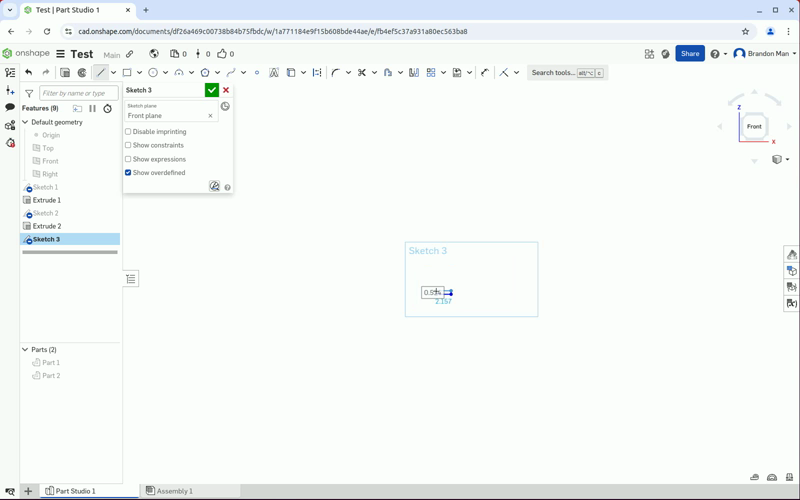
scroll(6)
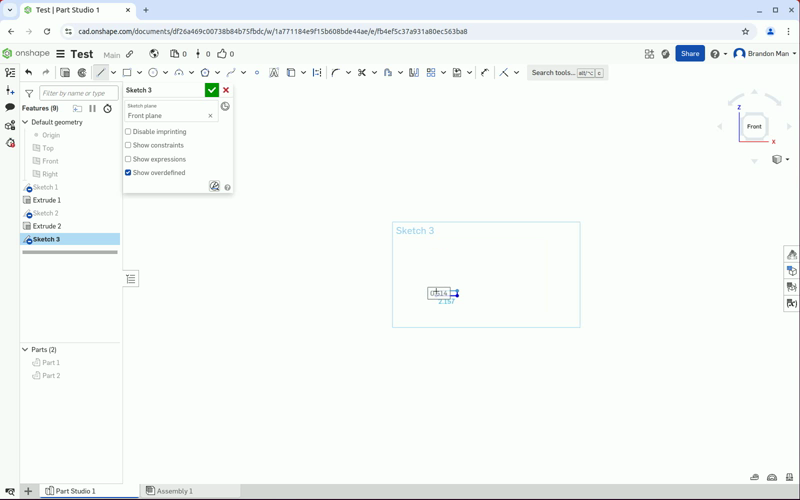
scroll(6)
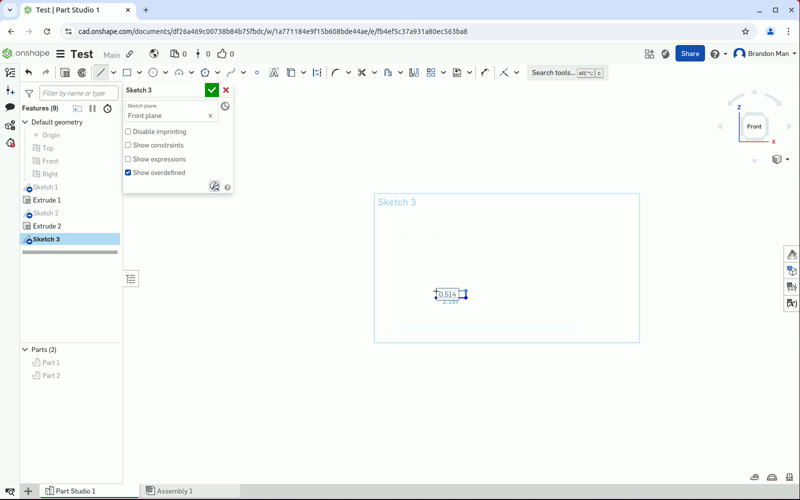
scroll(6)
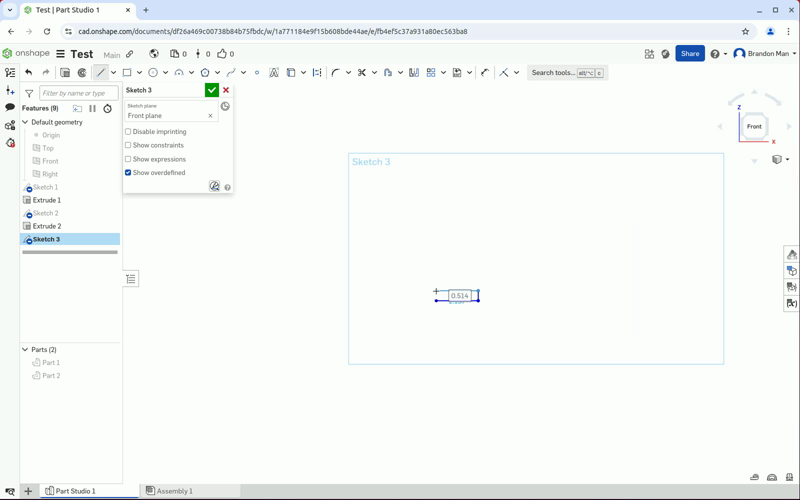
scroll(6)
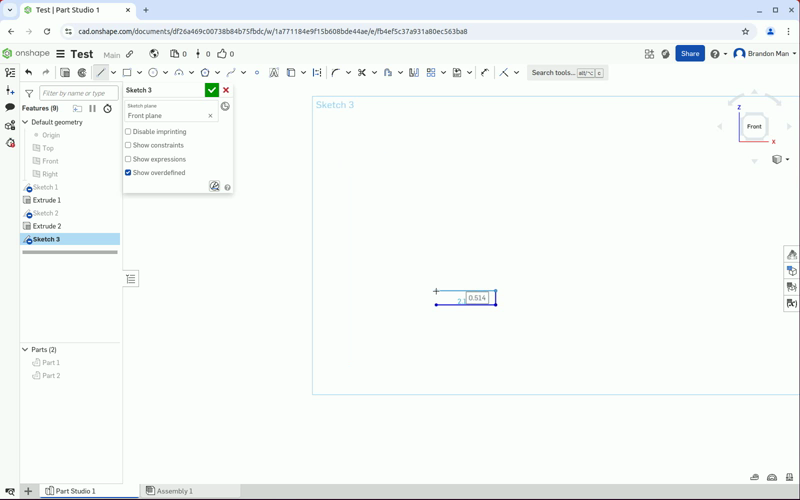
scroll(6)
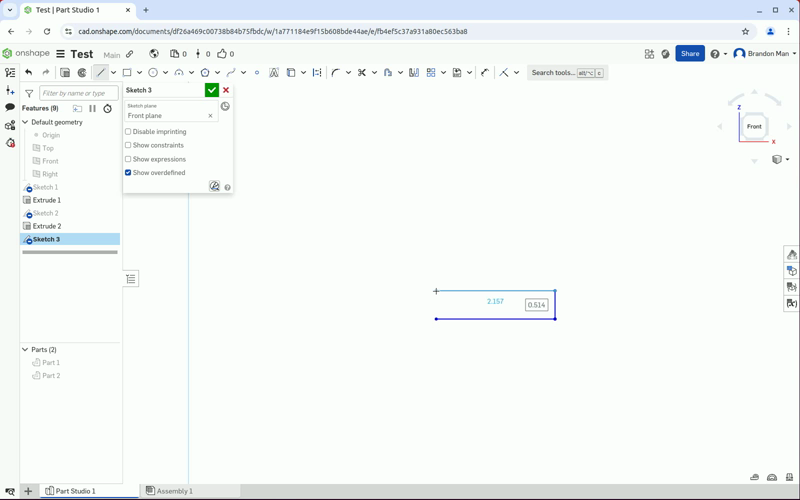
click(436, 290)
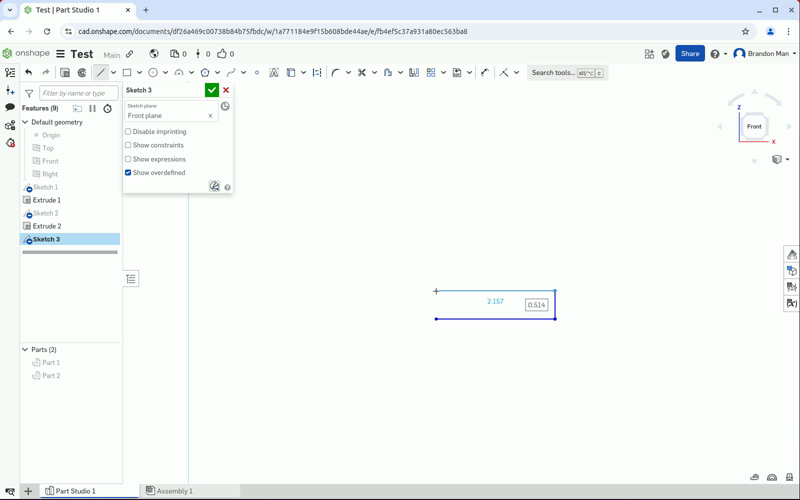
scroll(-6)
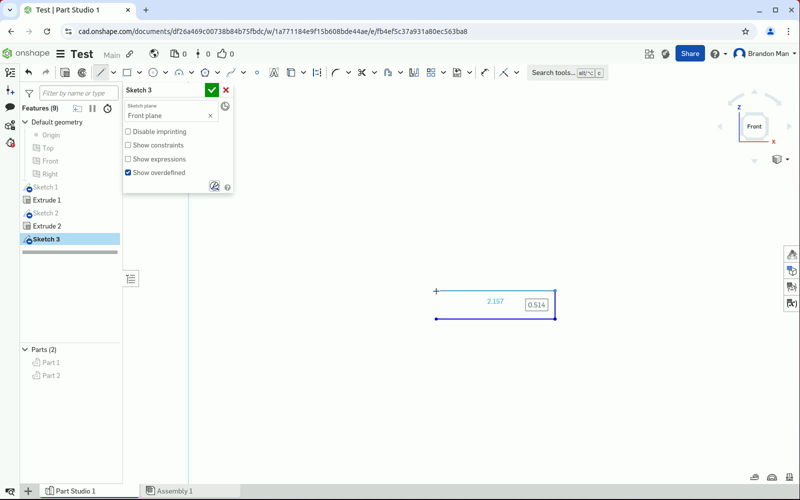
scroll(-6)
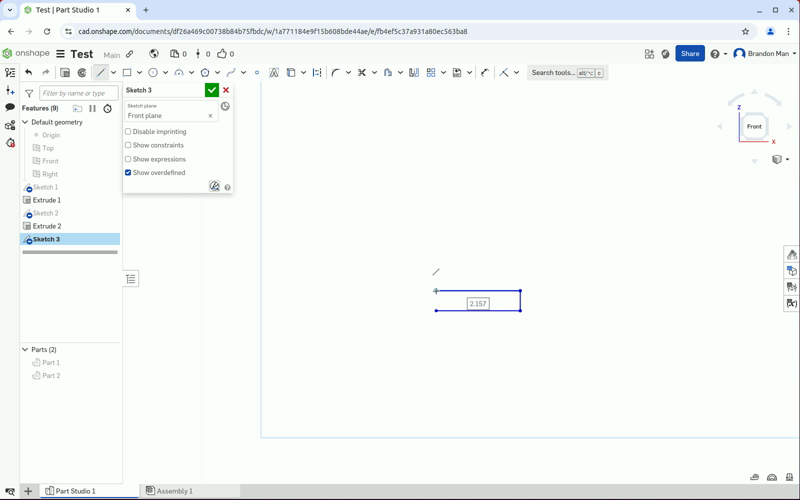
scroll(-6)
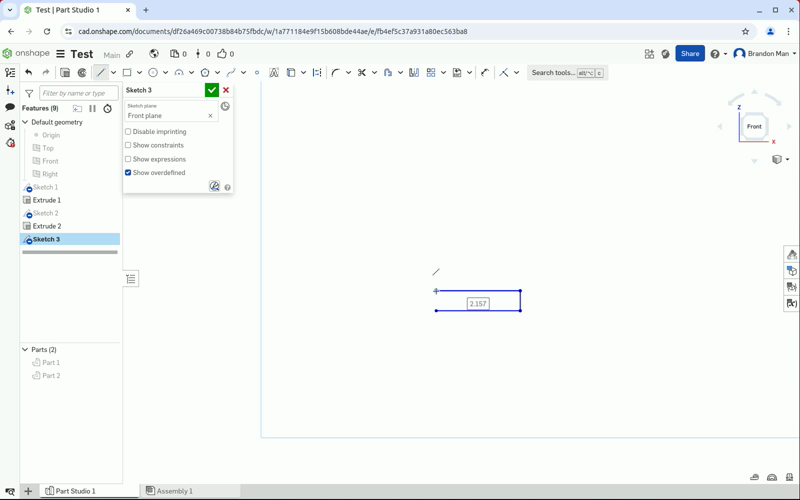
scroll(-6)
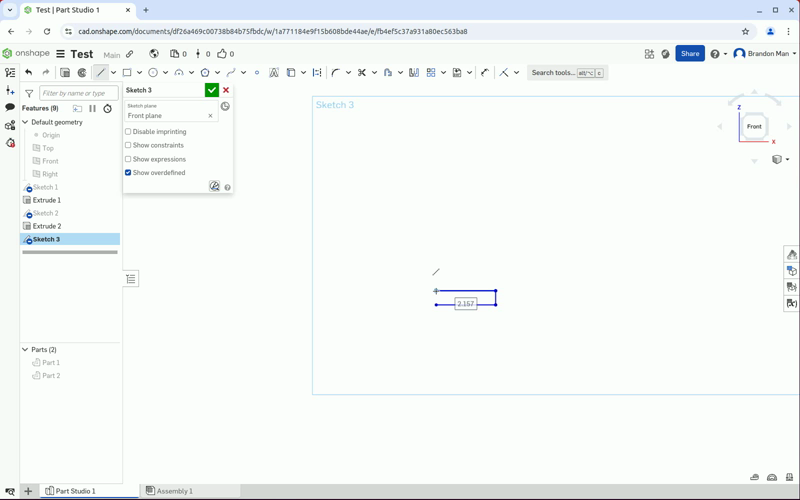
scroll(-6)
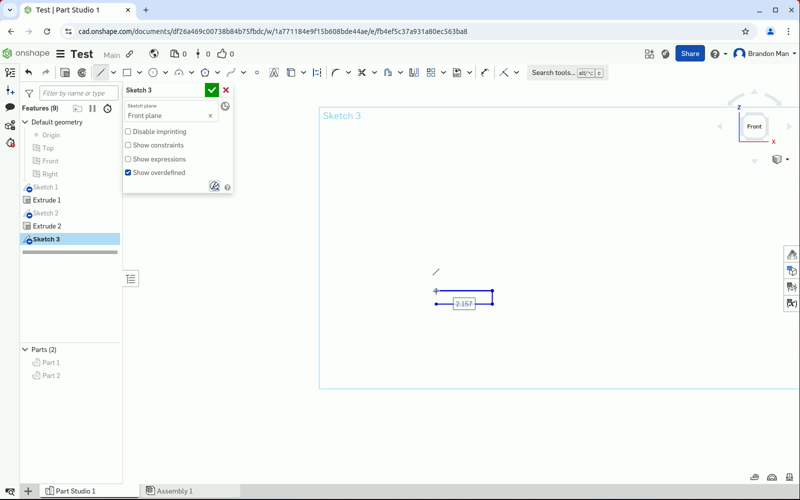
scroll(-6)
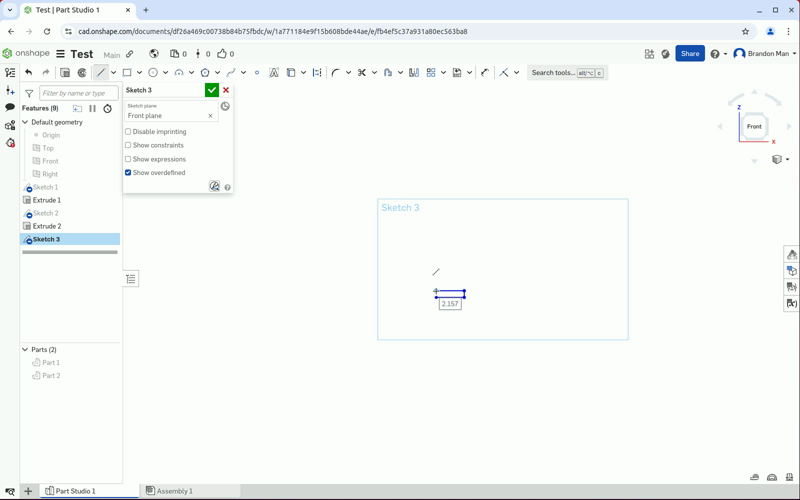
scroll(-6)
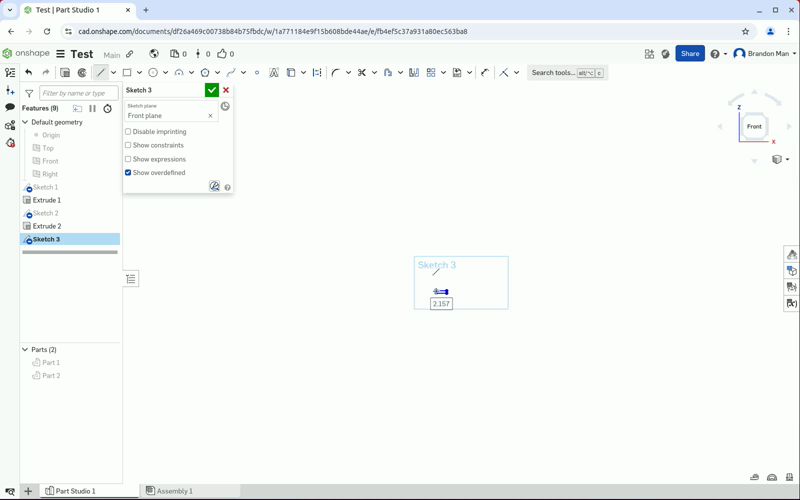
key_up(shift)
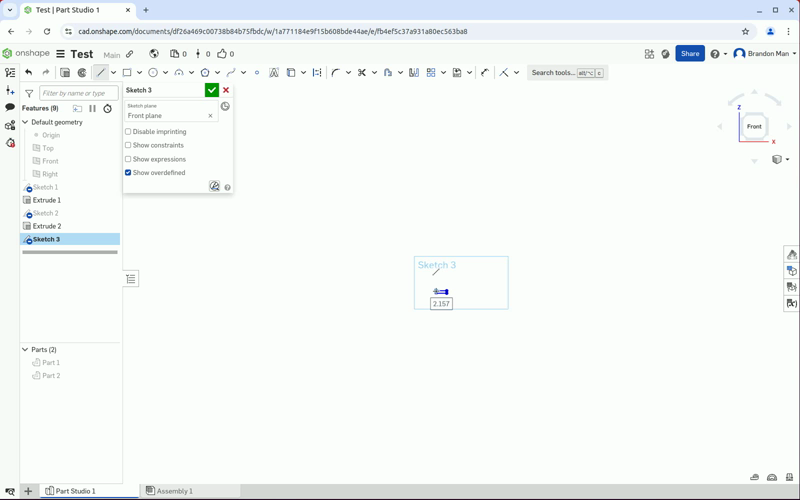
mouse_move(466, 290)
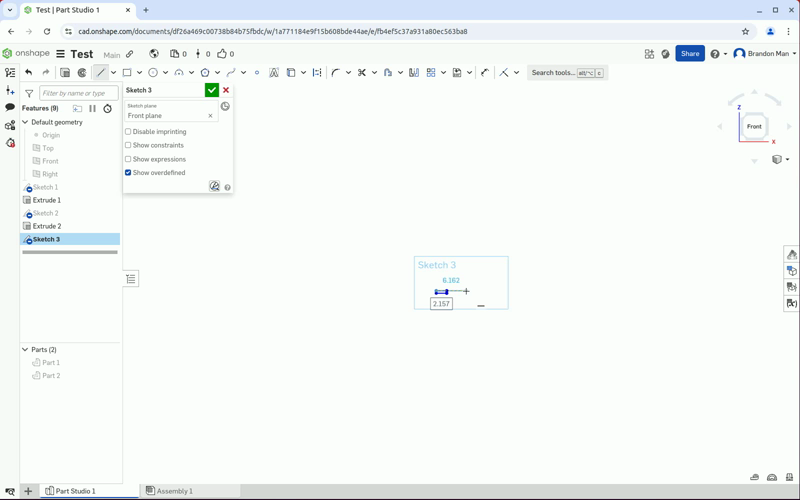
key_down(shift)
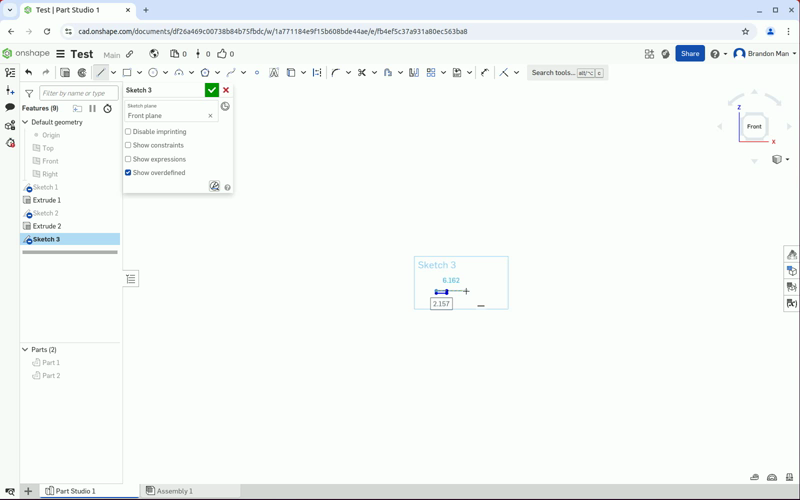
mouse_move(436, 293)
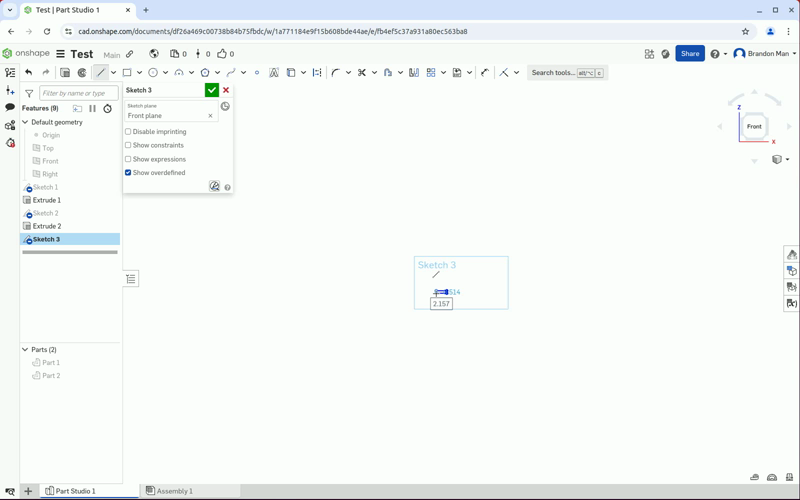
scroll(6)
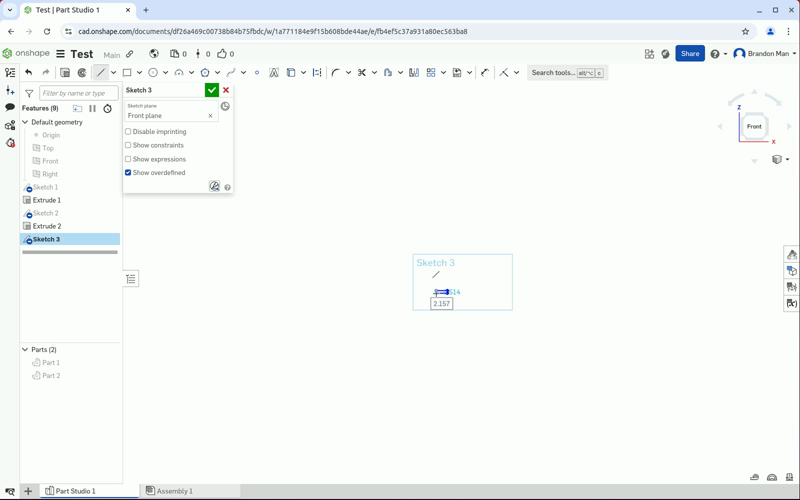
scroll(6)
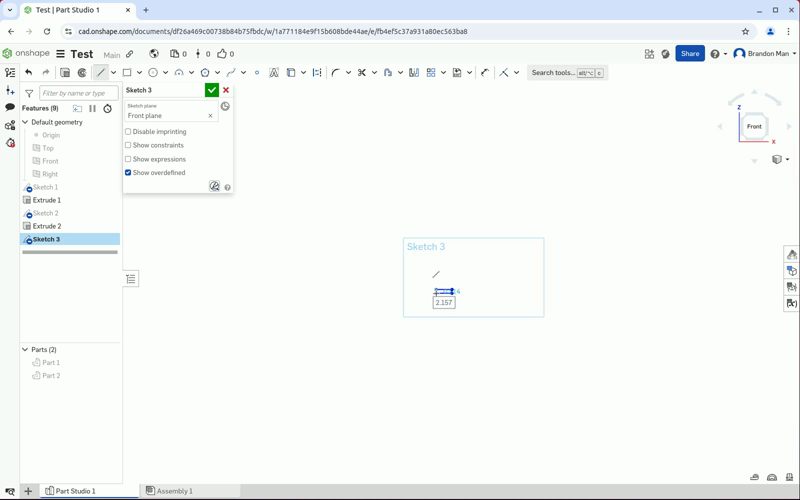
scroll(6)
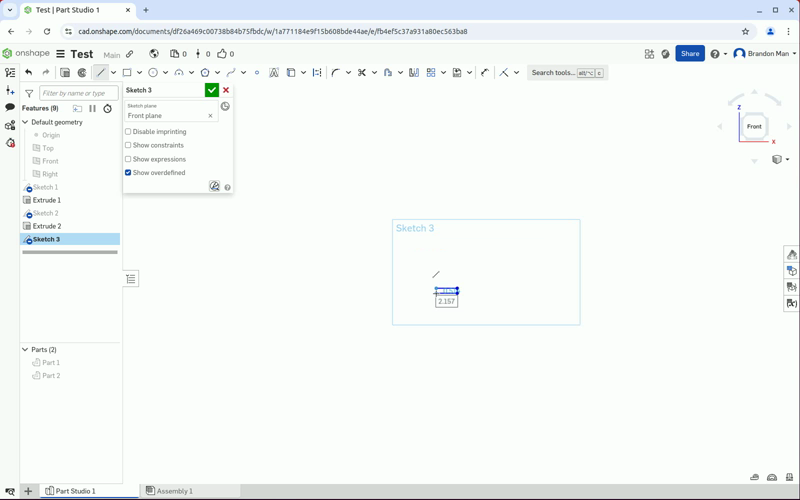
scroll(6)
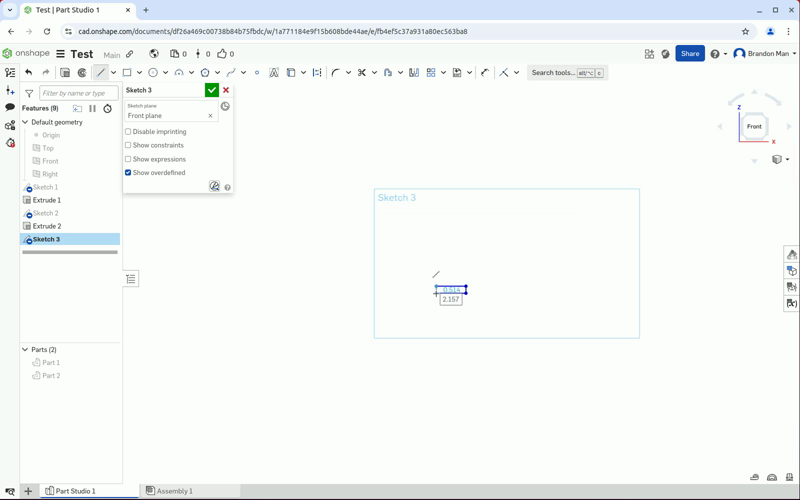
scroll(6)
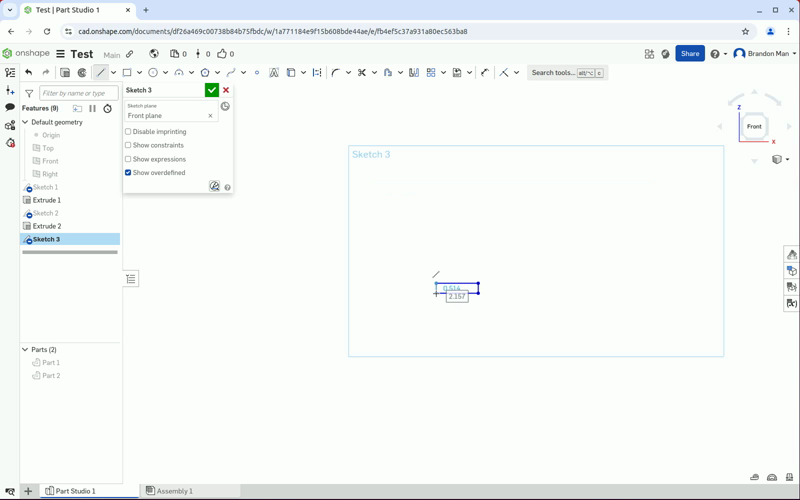
scroll(6)
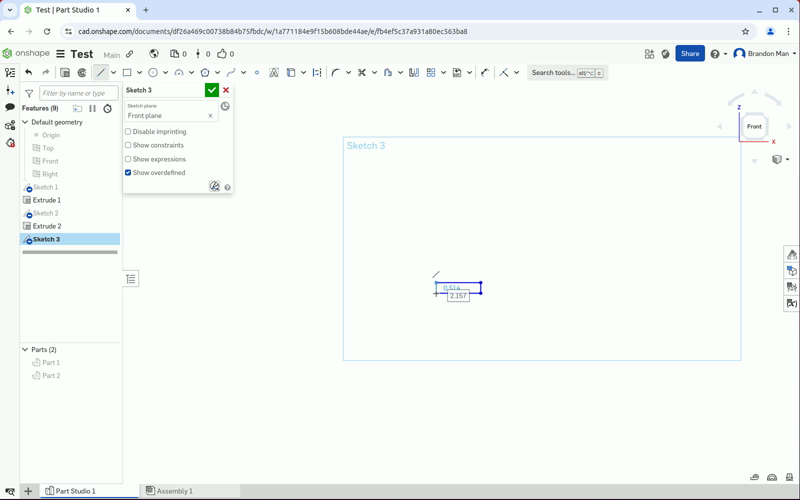
scroll(6)
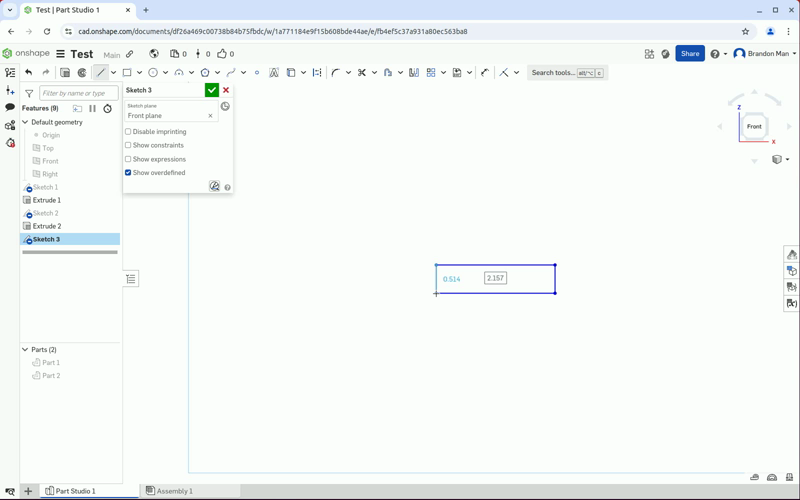
key_up(shift)
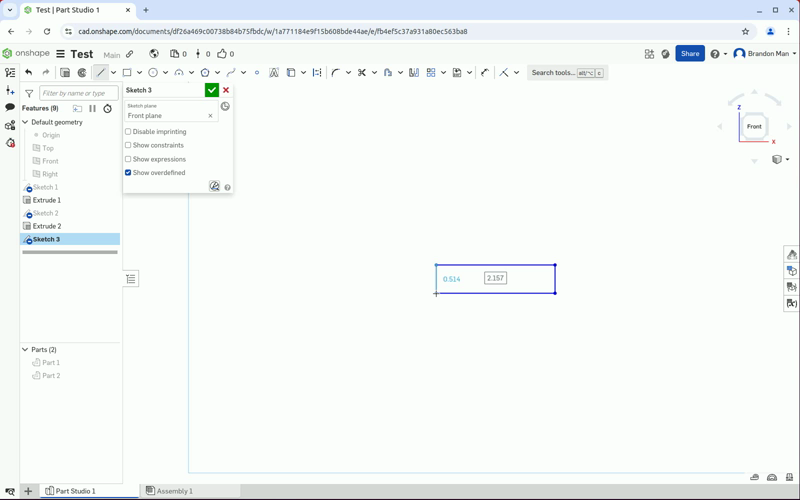
click(436, 293)
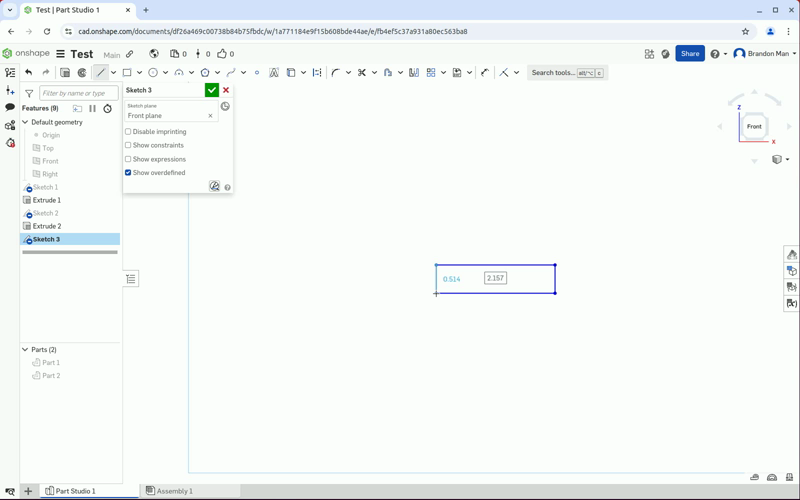
scroll(-6)
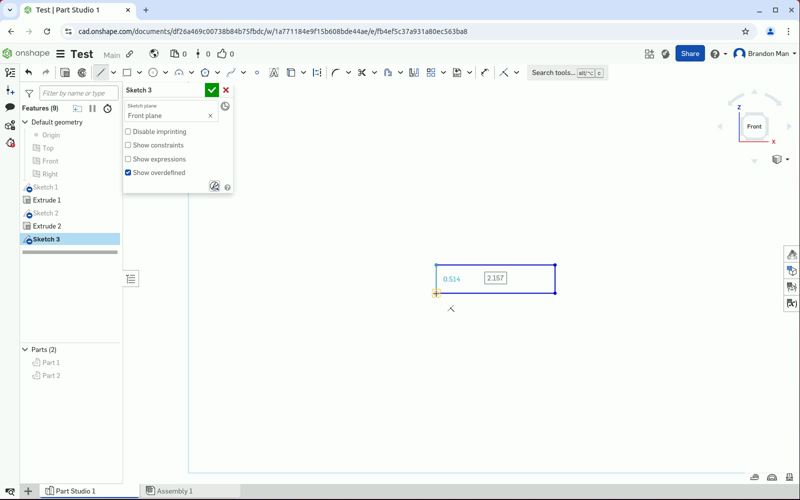
scroll(-6)
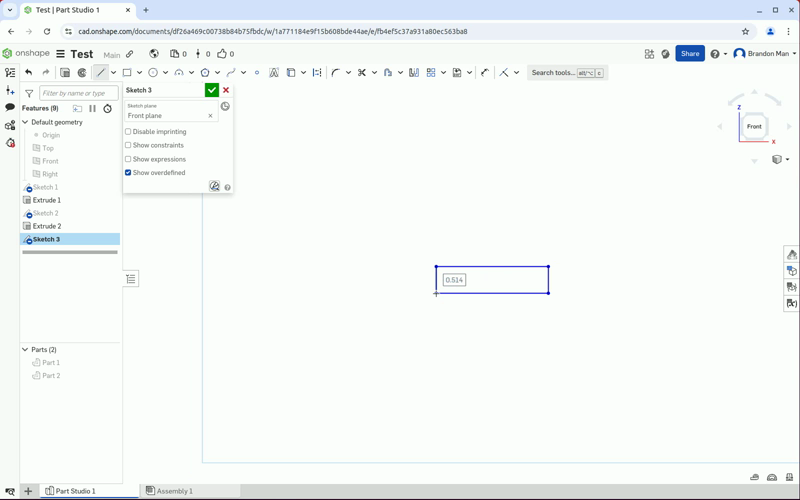
scroll(-6)
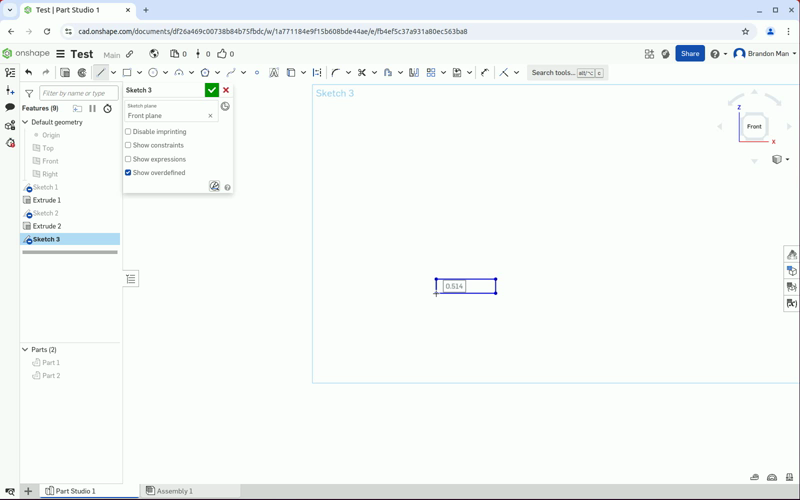
scroll(-6)
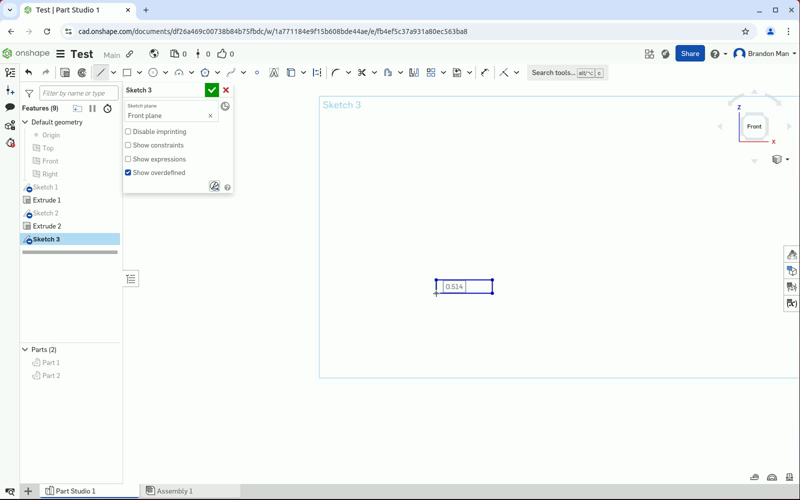
scroll(-6)
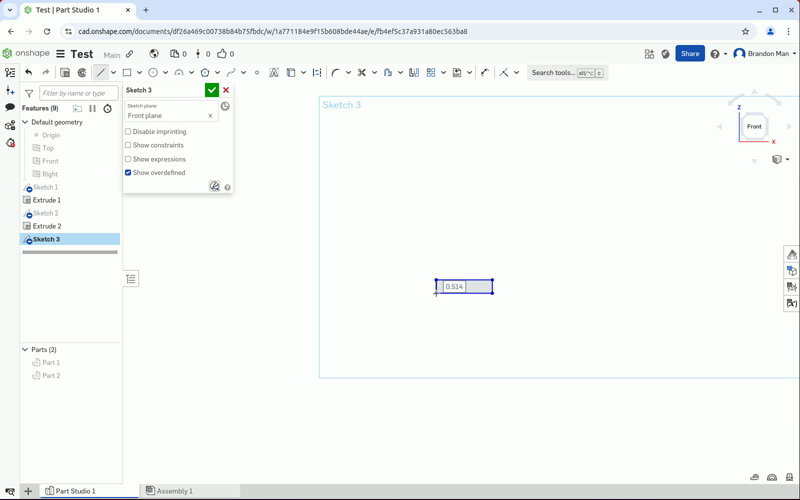
scroll(-6)
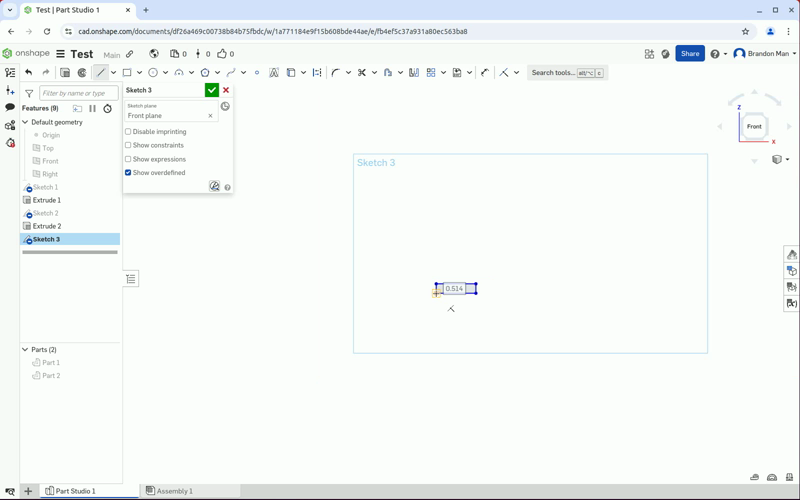
scroll(-6)
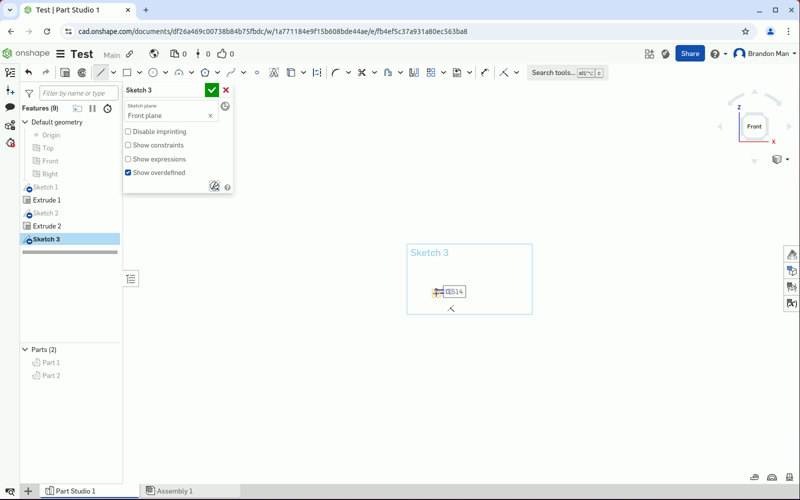
key(esc)
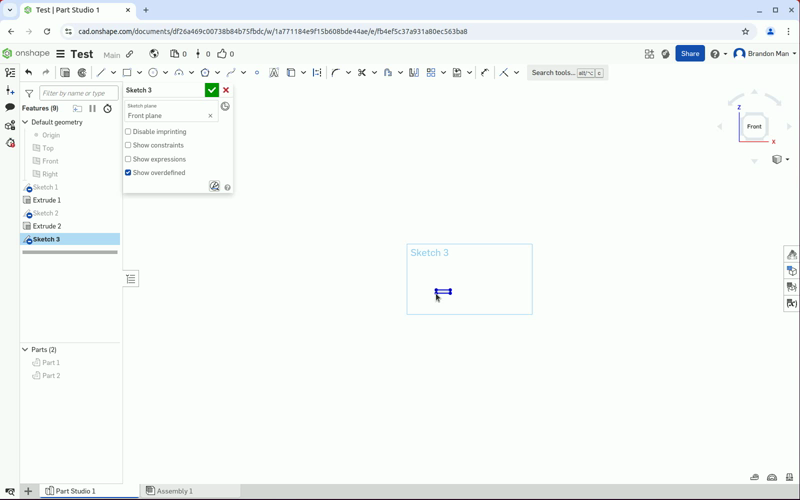
mouse_move(440, 291)
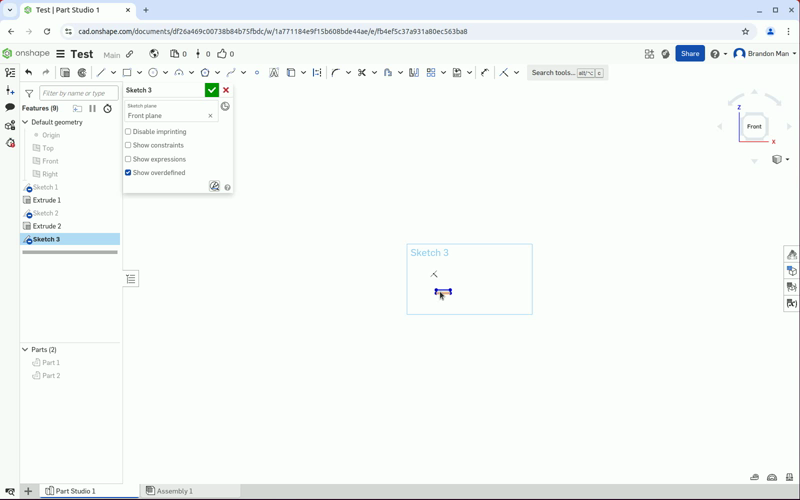
scroll(6)
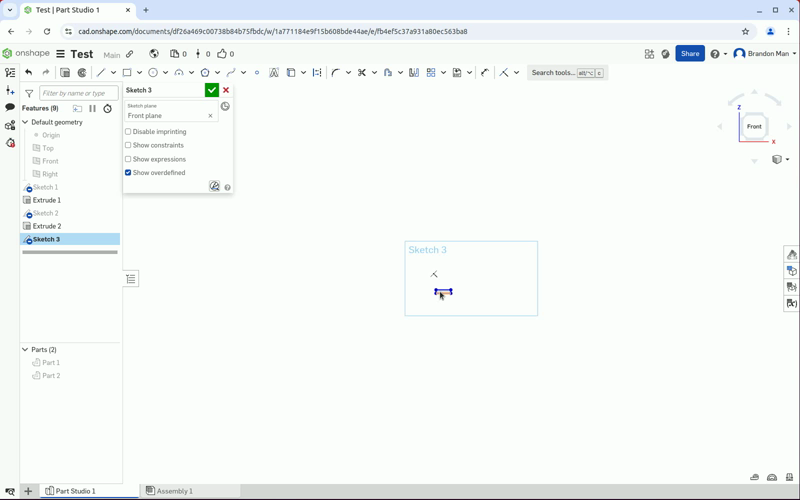
scroll(6)
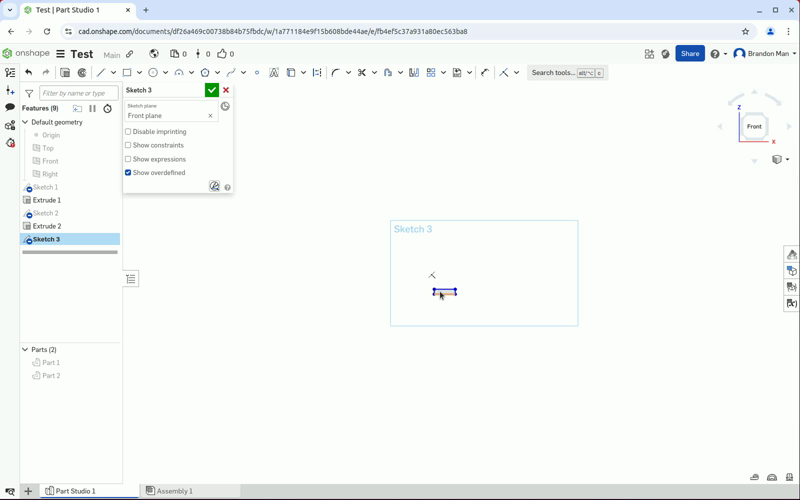
scroll(6)
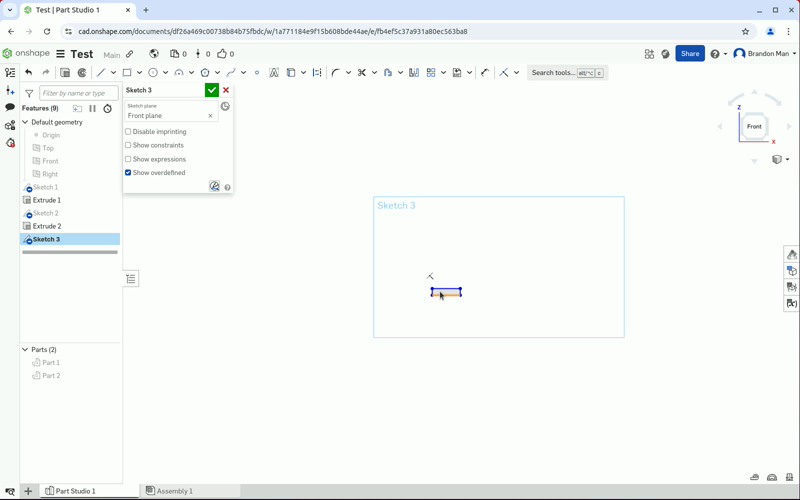
scroll(6)
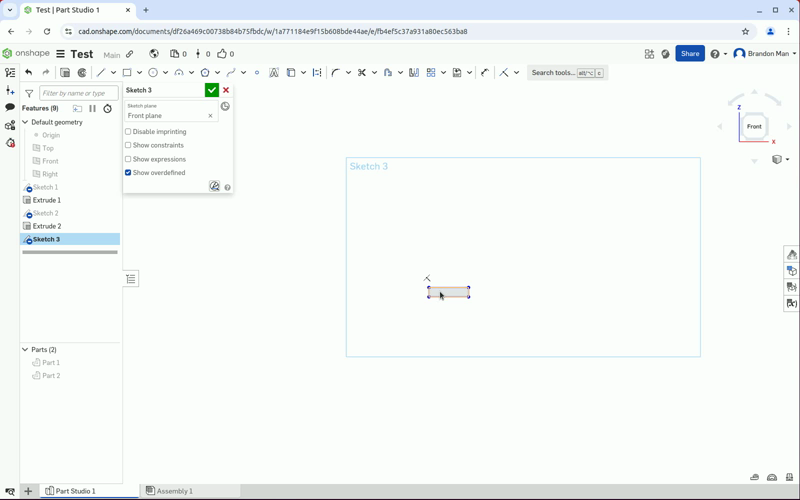
scroll(6)
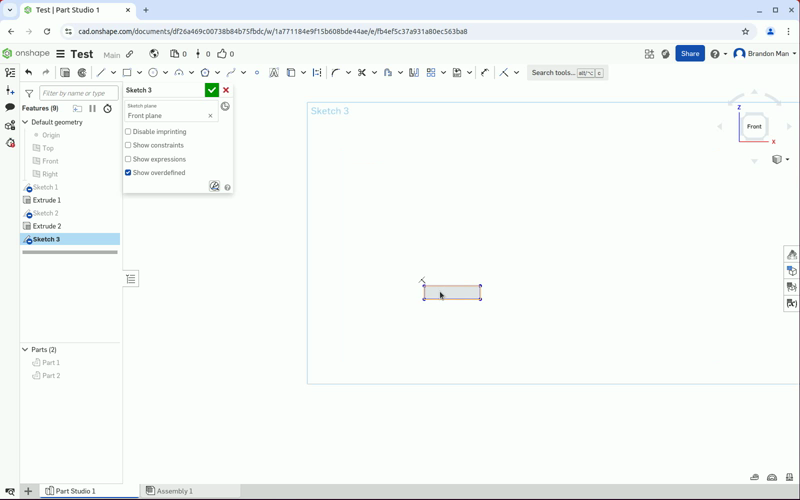
scroll(6)
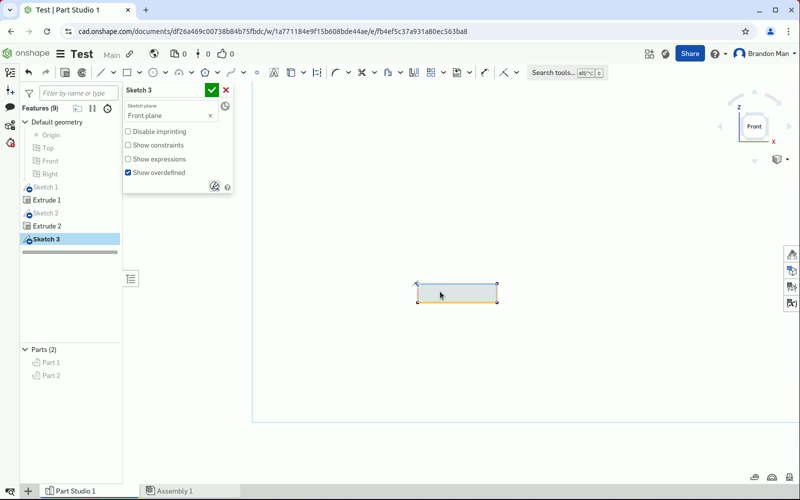
scroll(6)
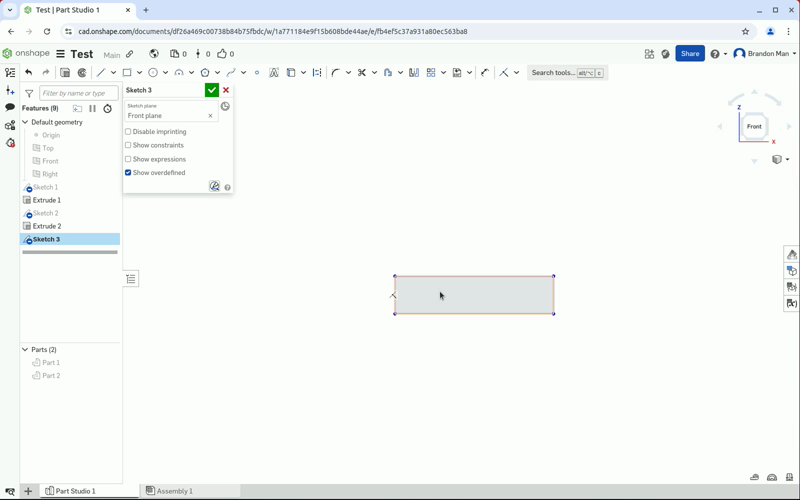
click(440, 291)
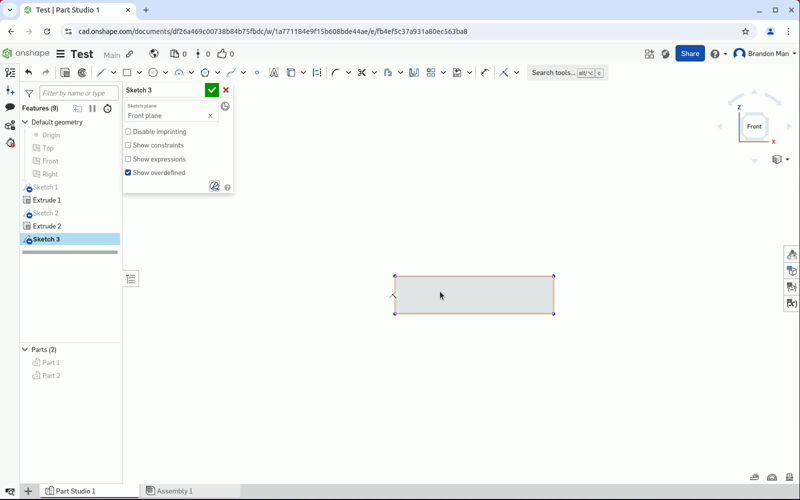
scroll(-6)
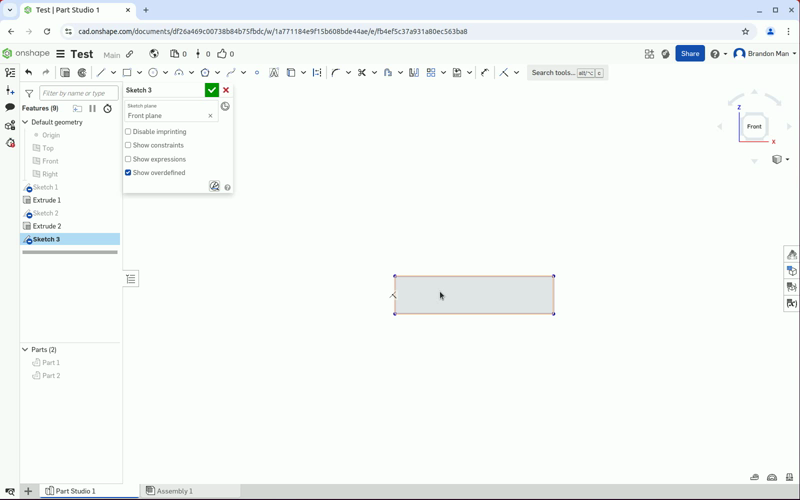
scroll(-6)
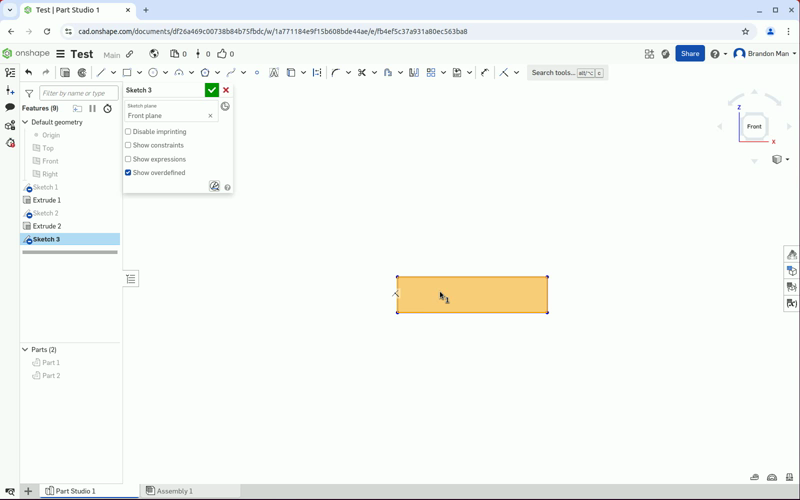
scroll(-6)
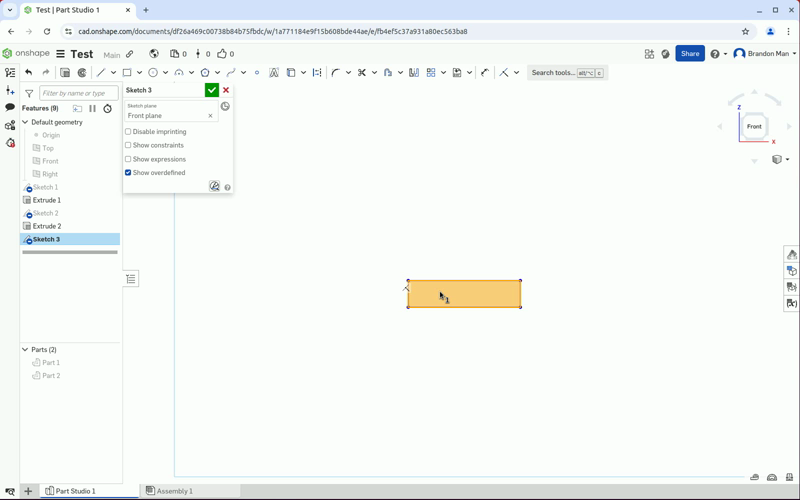
scroll(-6)
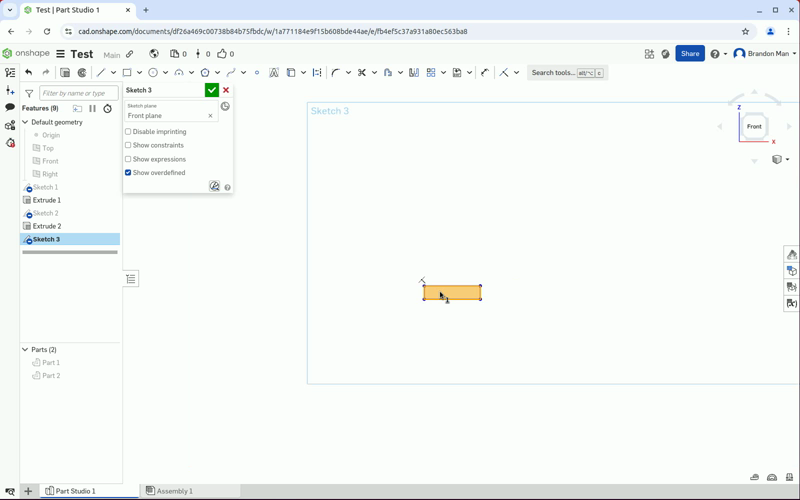
scroll(-6)
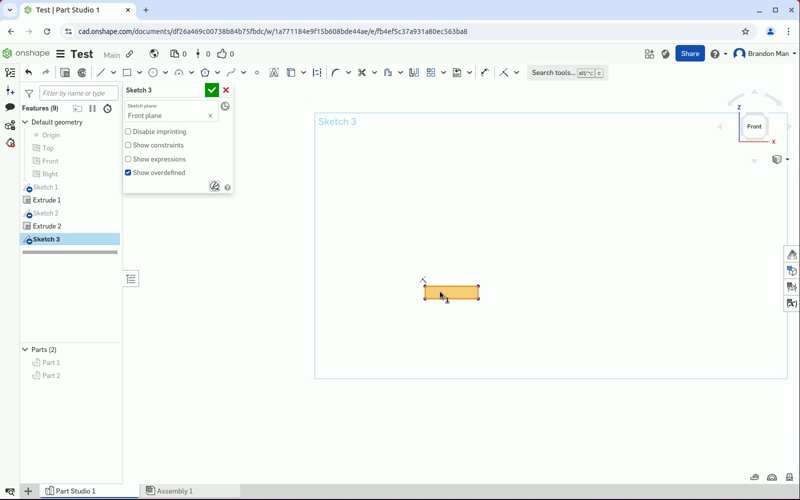
scroll(-6)
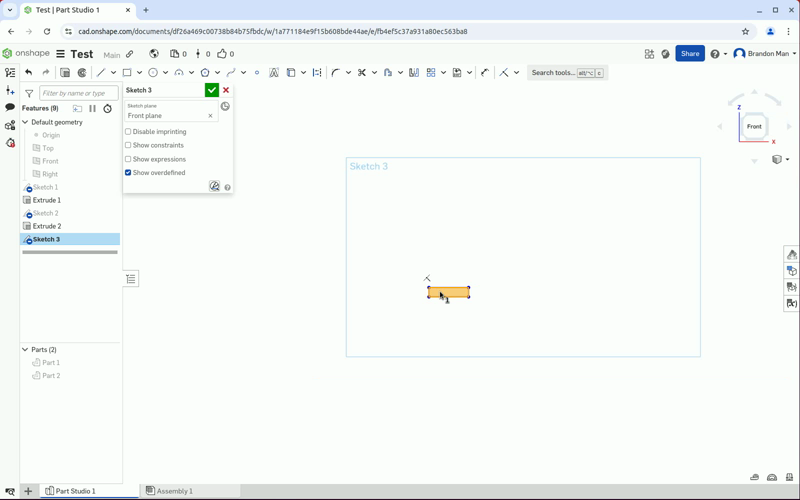
scroll(-6)
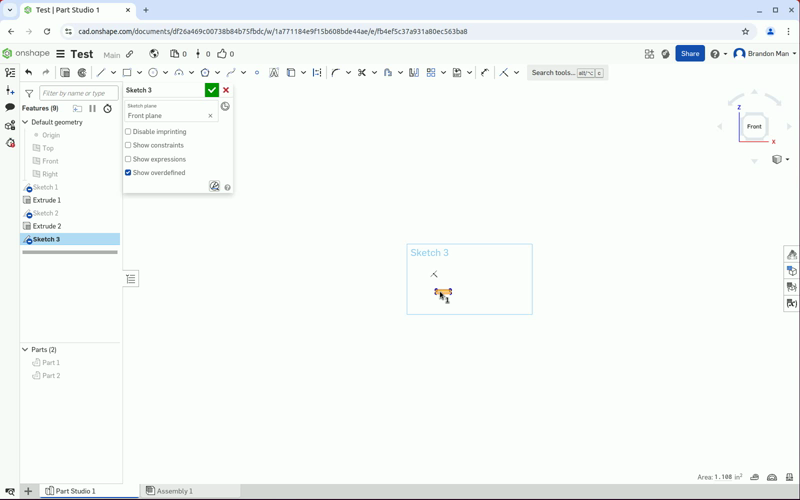
mouse_move(73, 352)
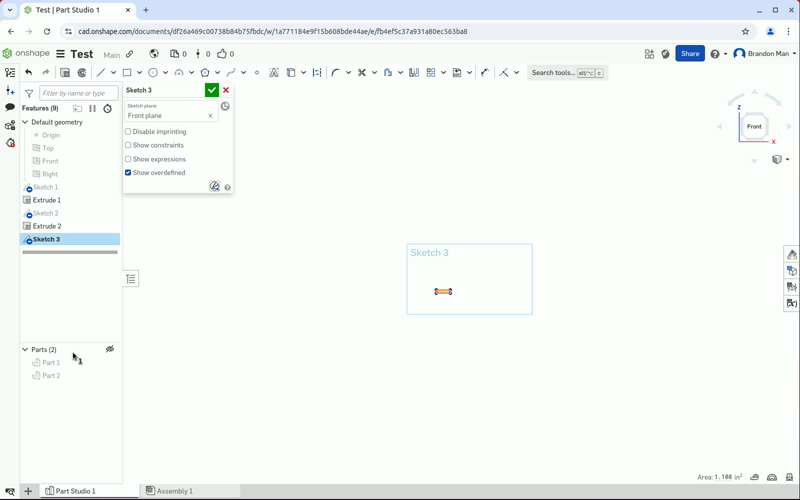
key(shift+y)
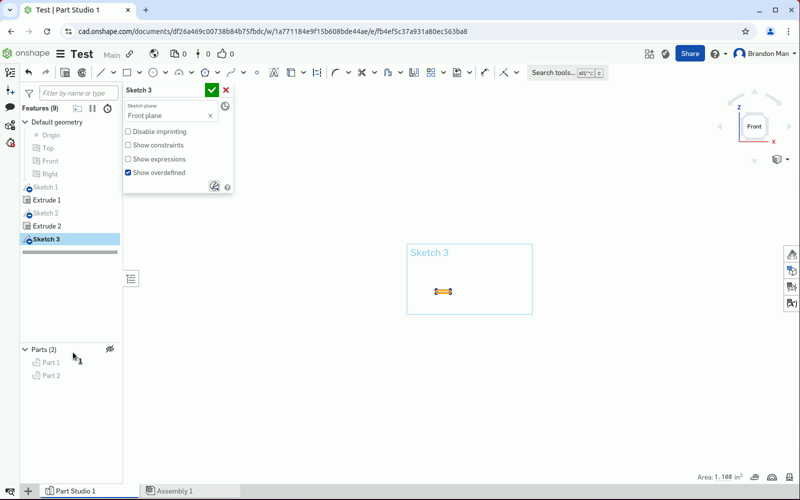
key(shift+e)
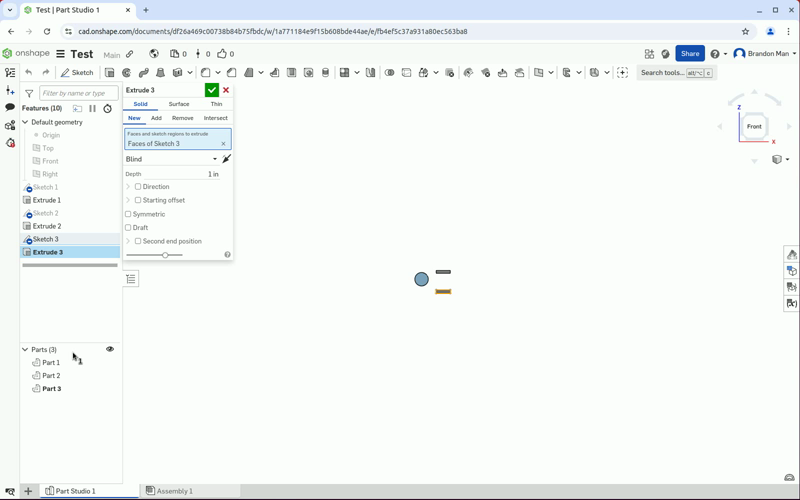
mouse_move(143, 106)
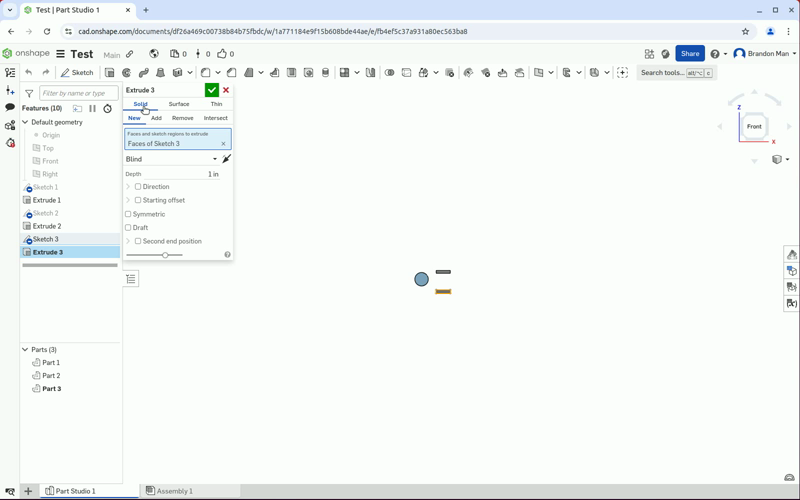
click(143, 106)
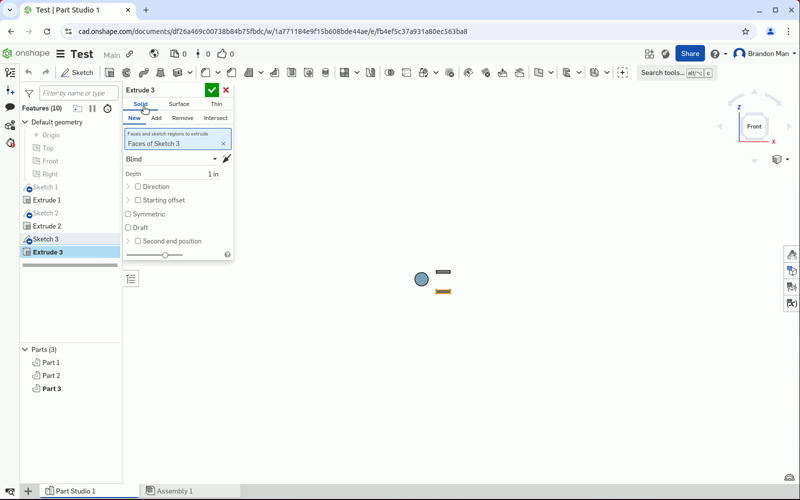
mouse_move(137, 120)
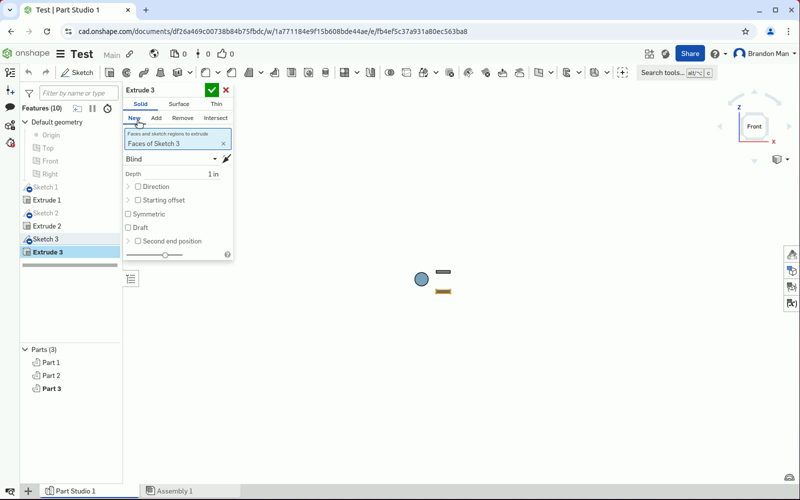
click(137, 120)
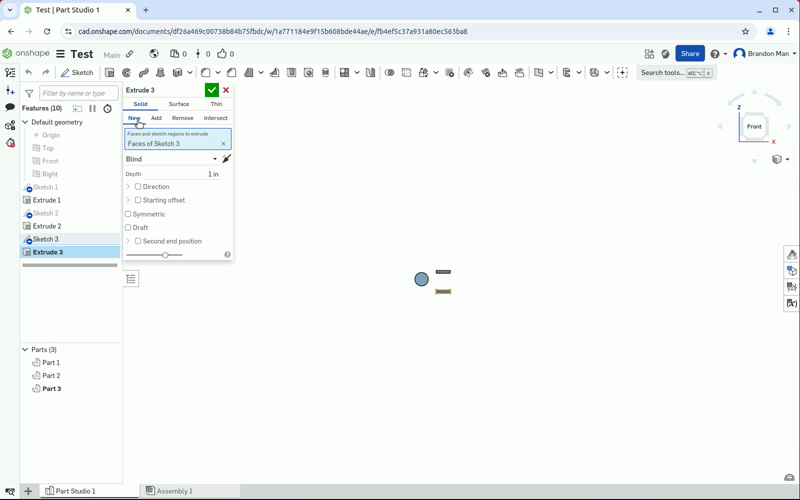
key(tab, 4)
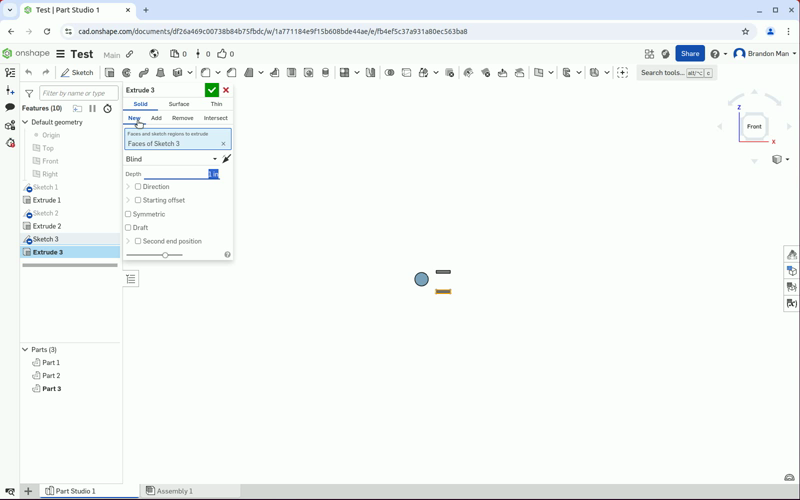
text(46.216)
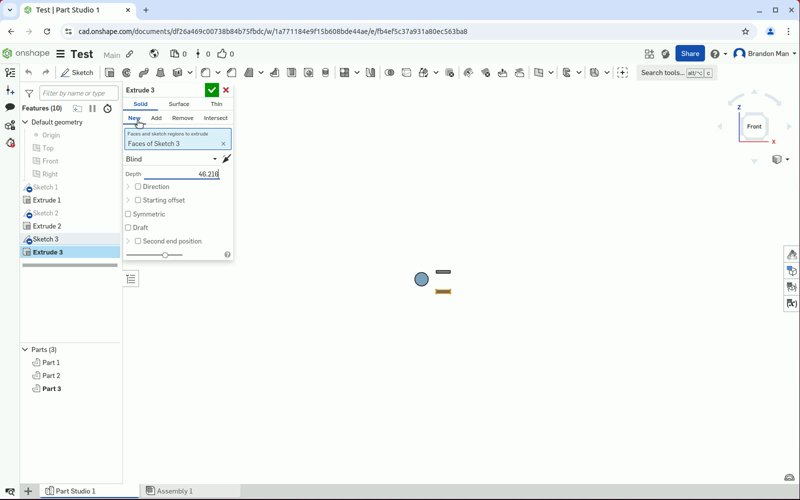
key(tab, 3)
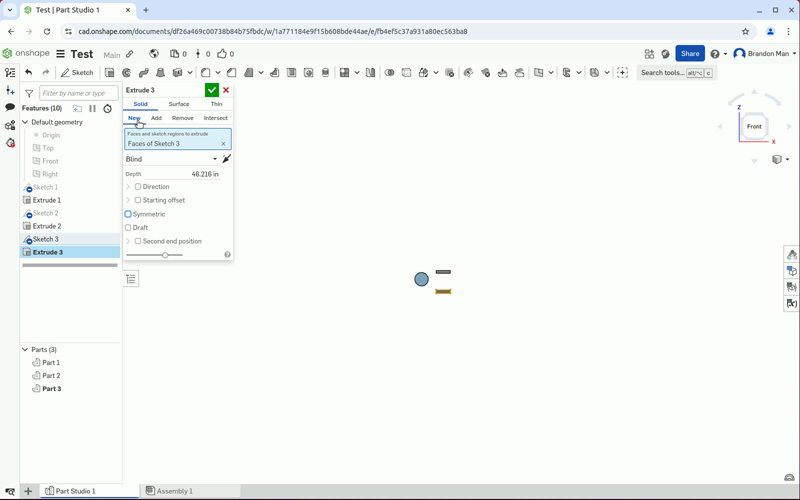
key(space)
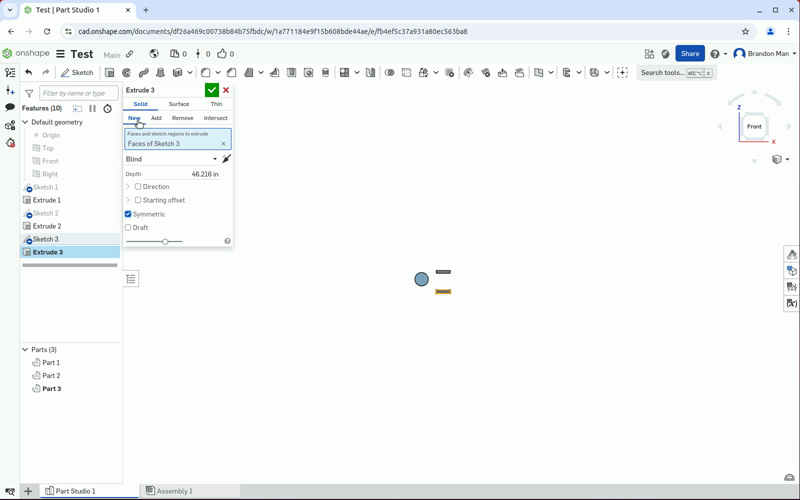
key(enter)
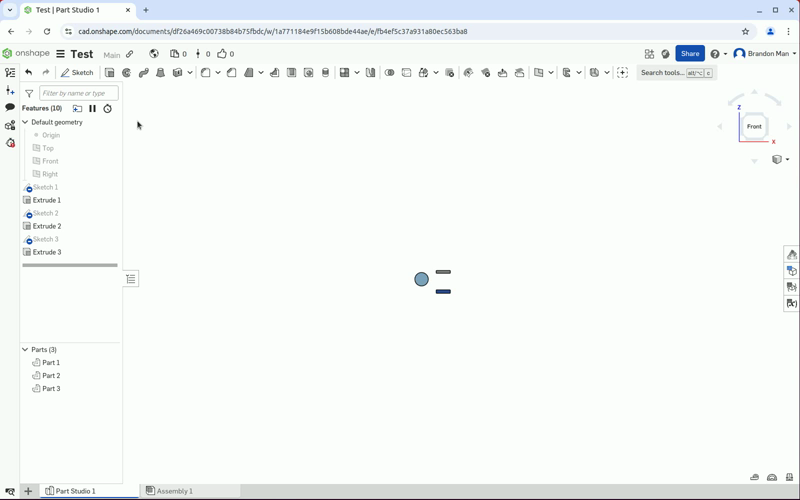
key(shift+h)
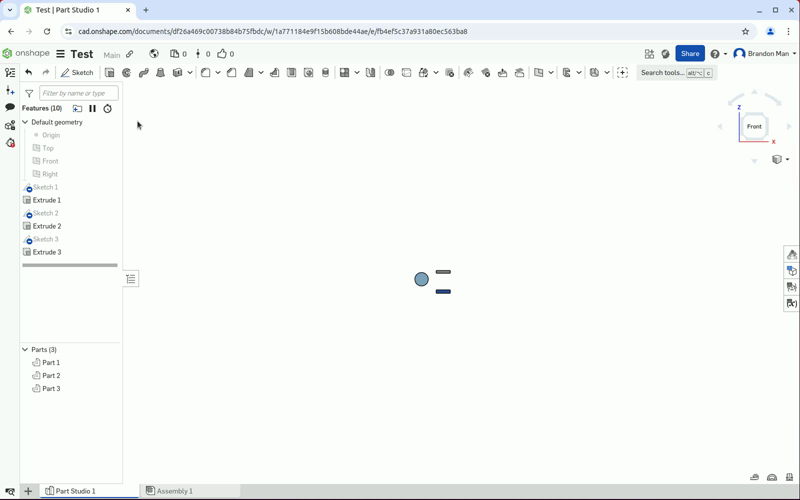
key(shift+h)
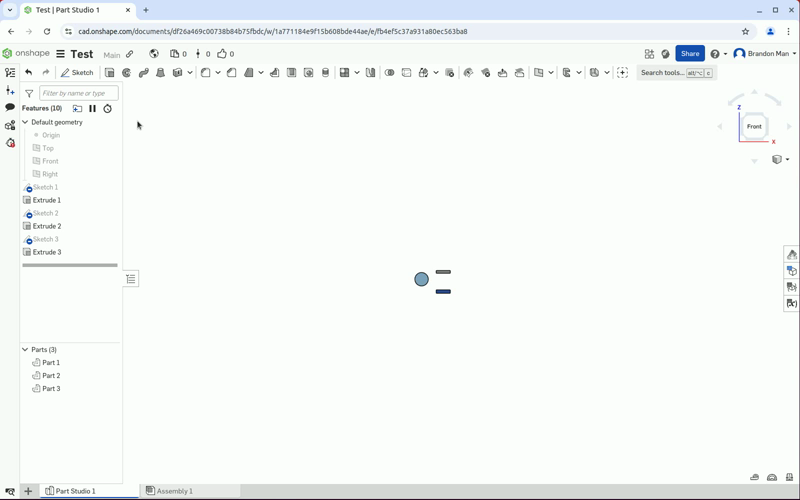
mouse_move(73, 189)
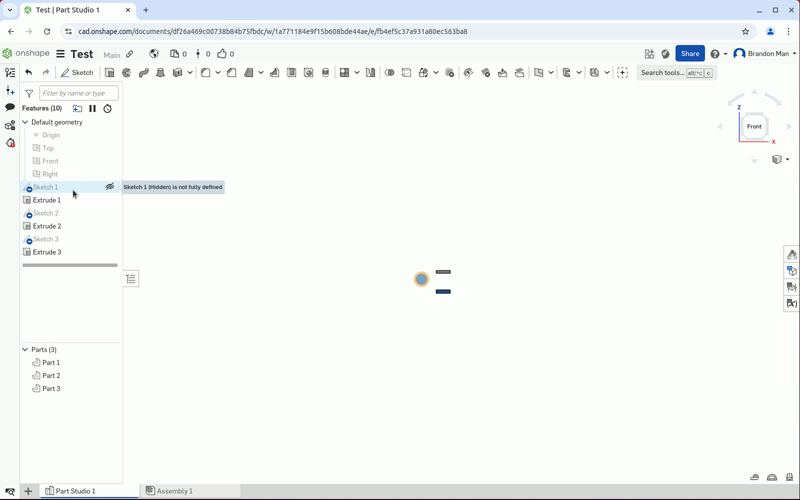
click(73, 189)
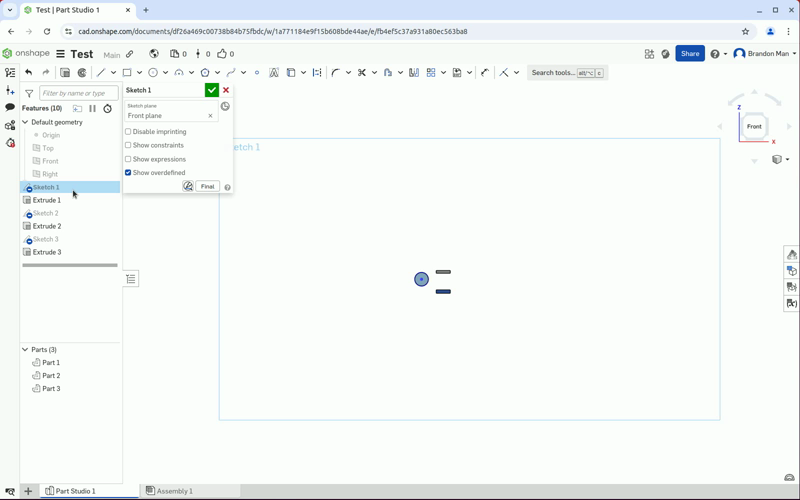
mouse_move(229, 92)
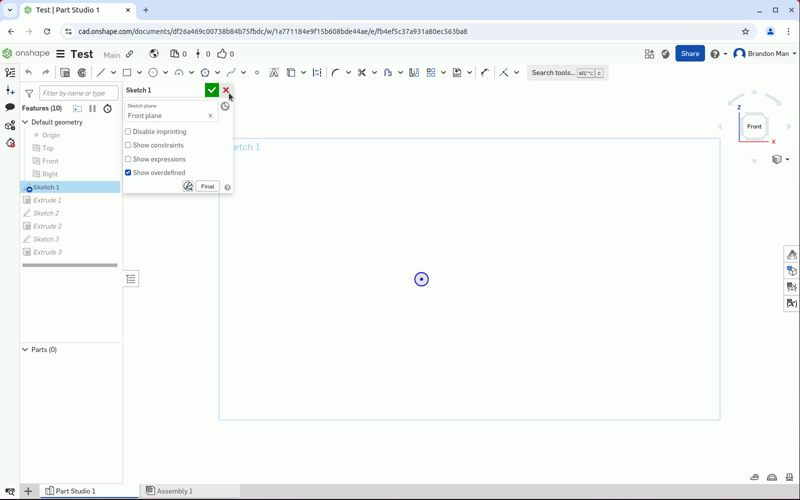
click(229, 92)
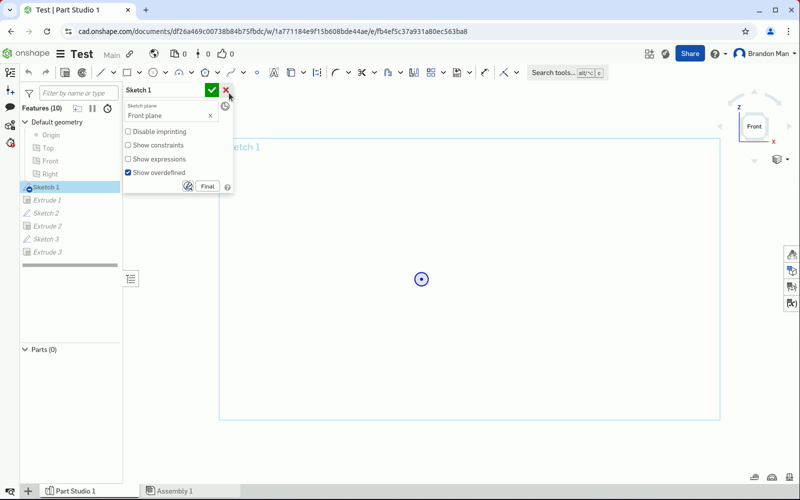
key(shift+s)
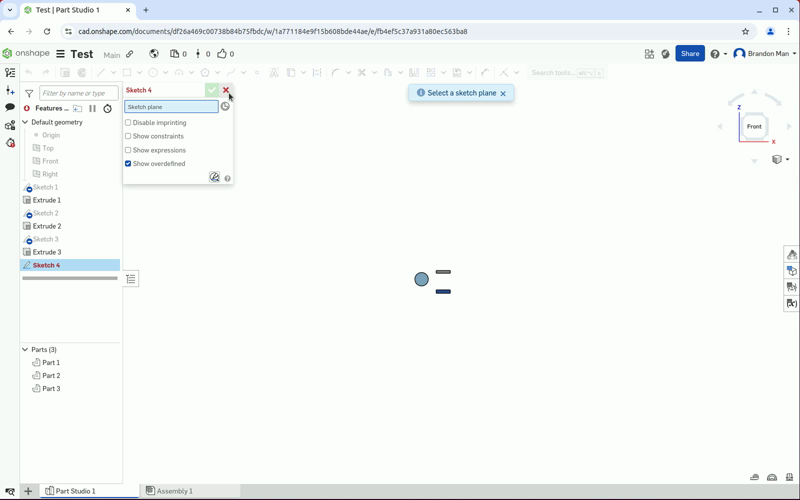
mouse_move(73, 163)
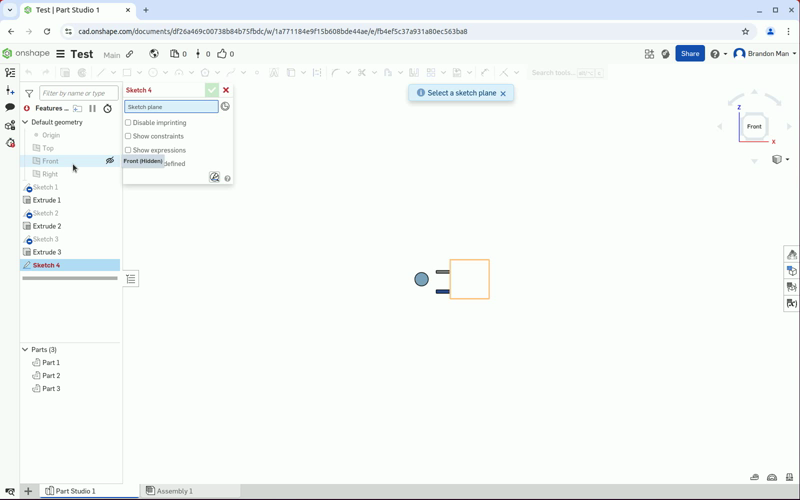
click(73, 163)
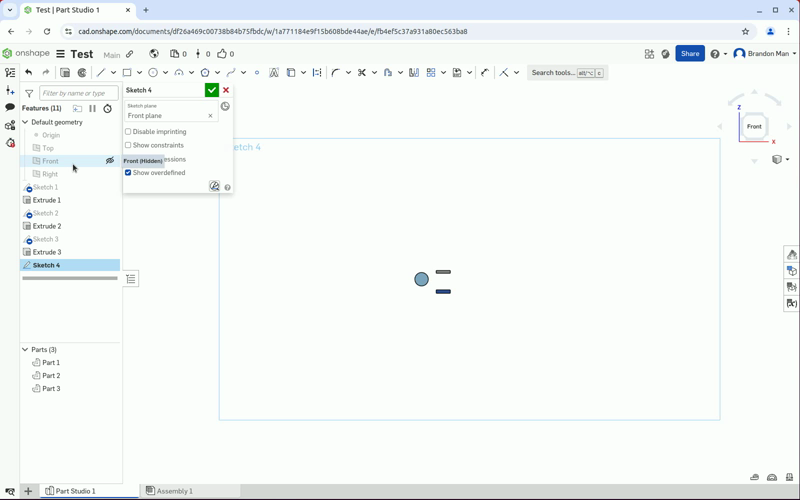
mouse_move(73, 352)
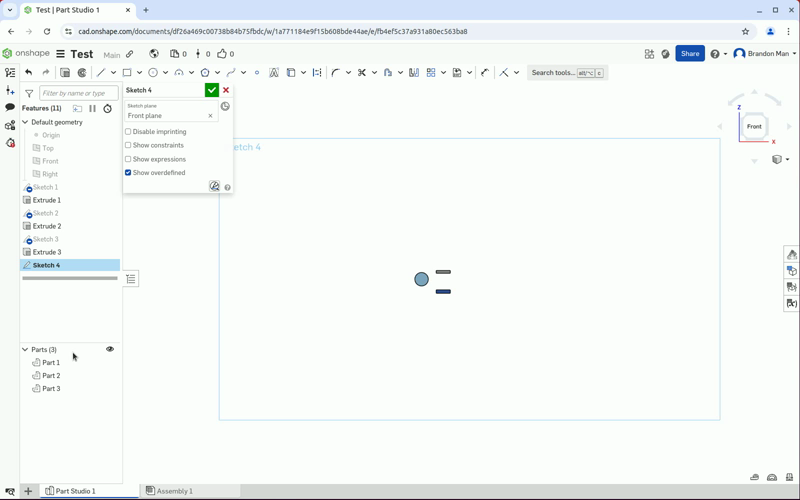
key(y)
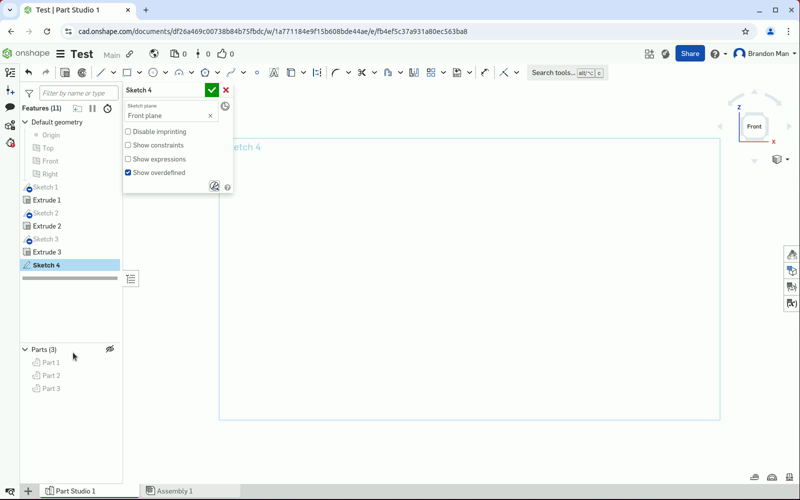
key(c)
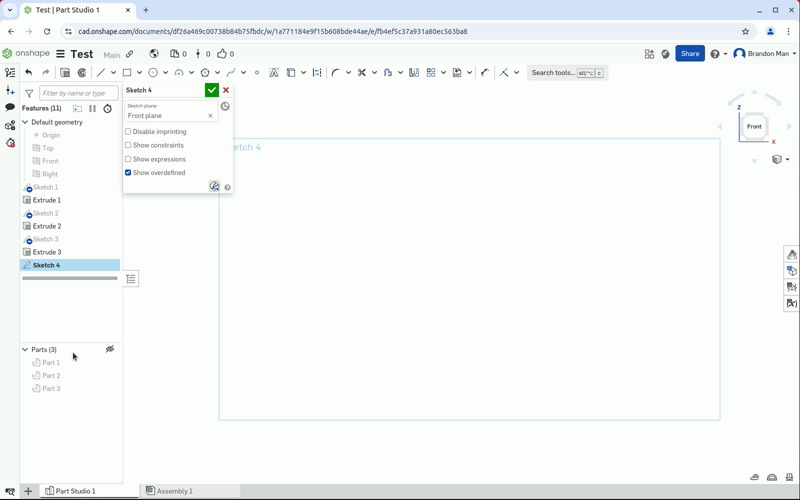
key_down(shift)
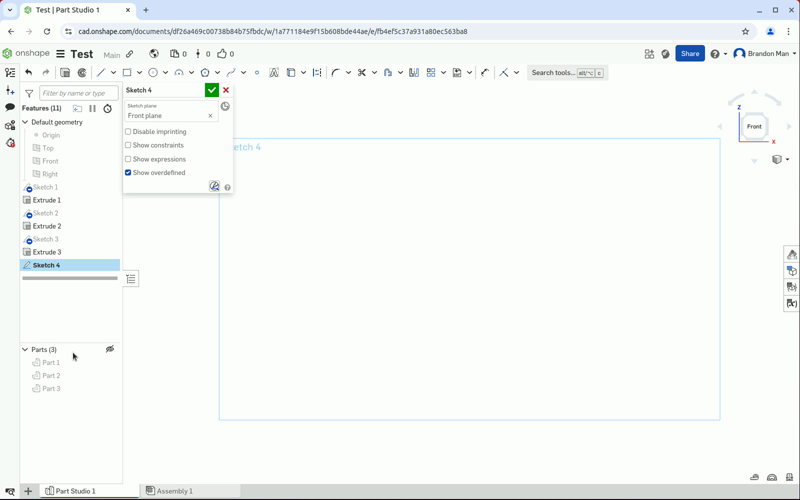
mouse_move(497, 282)
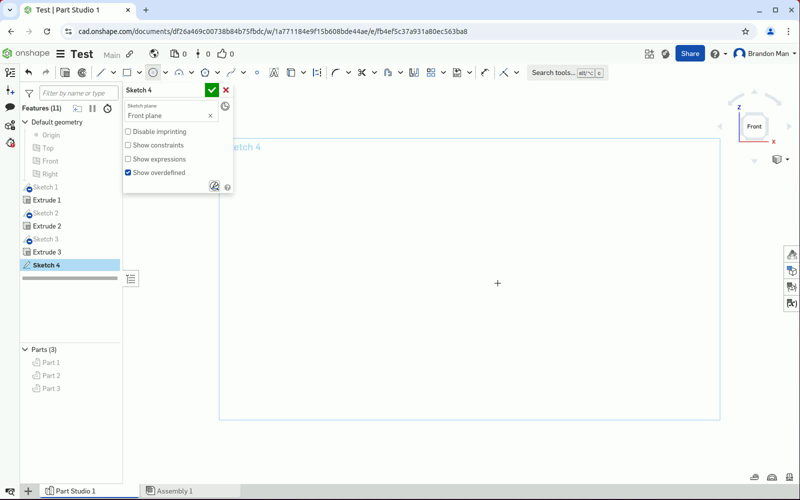
click(497, 282)
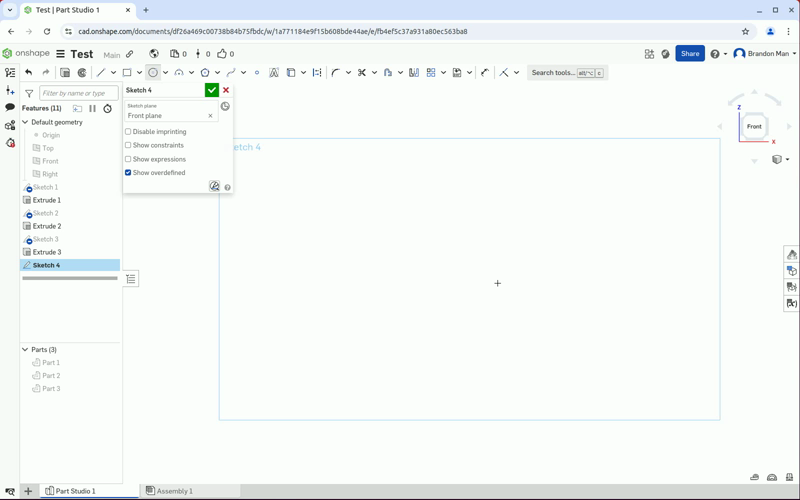
key_up(shift)
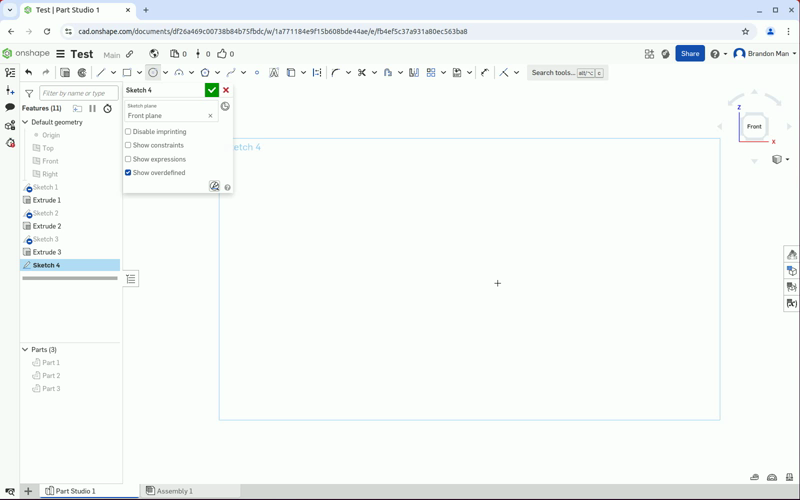
mouse_move(502, 282)
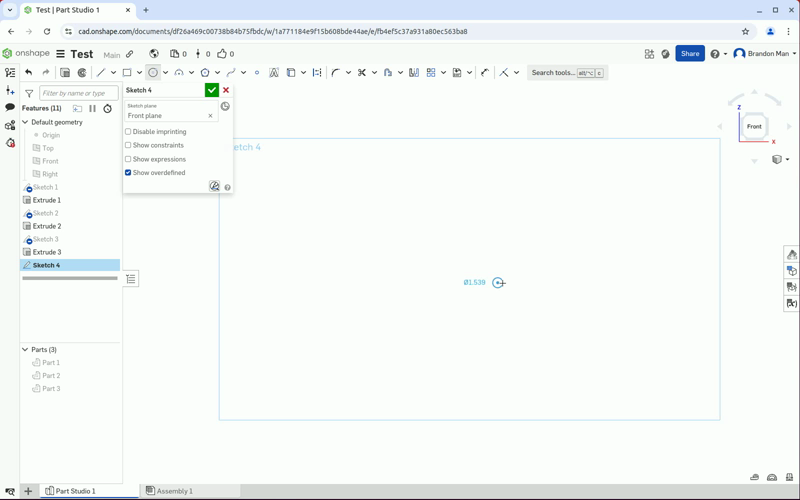
click(502, 282)
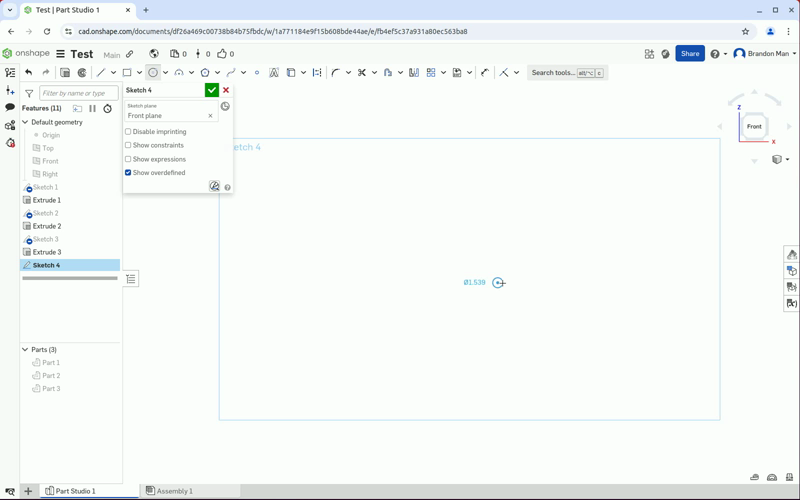
key(esc)
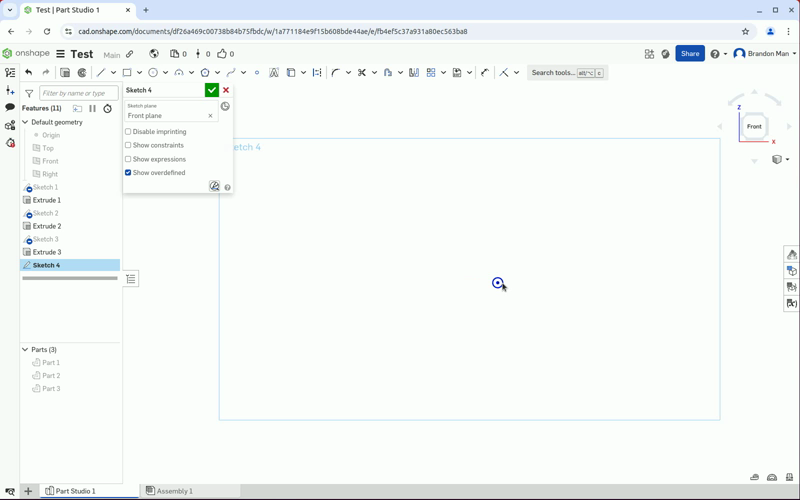
mouse_move(498, 281)
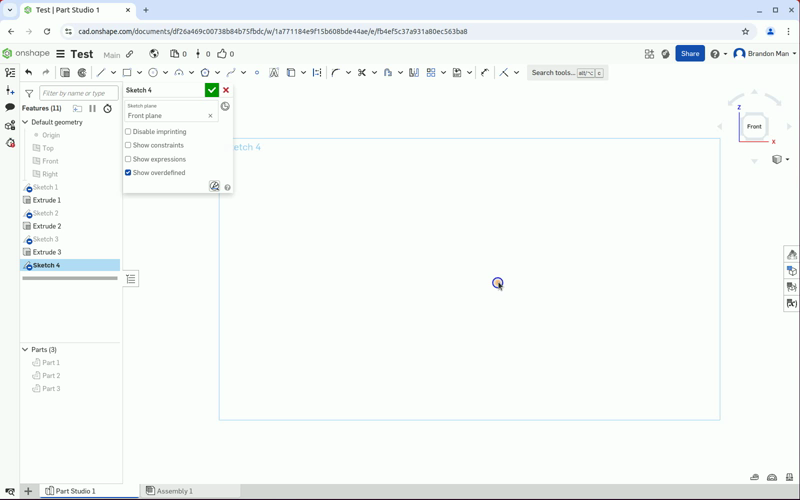
scroll(6)
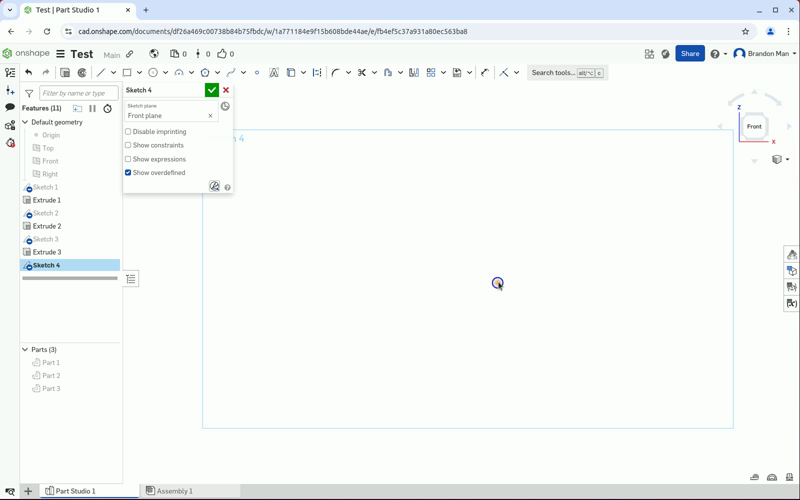
scroll(6)
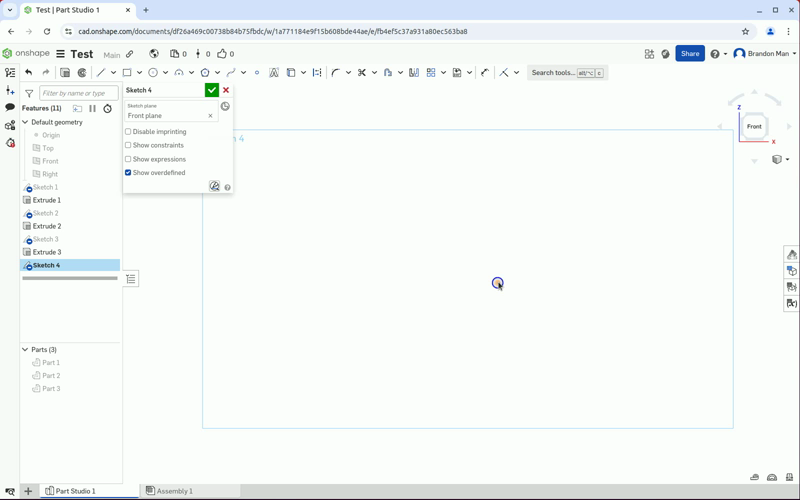
scroll(6)
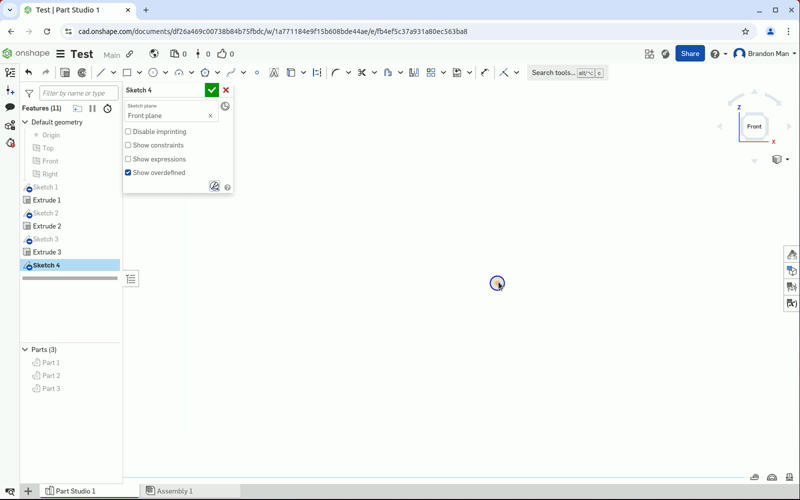
scroll(6)
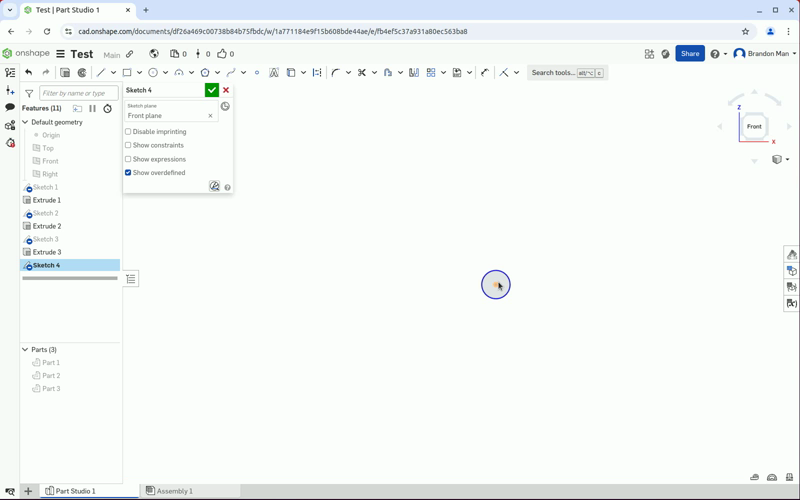
scroll(6)
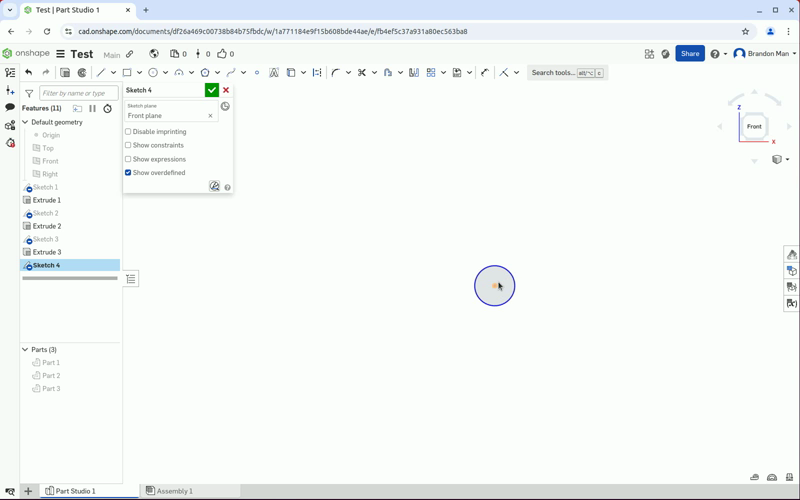
scroll(6)
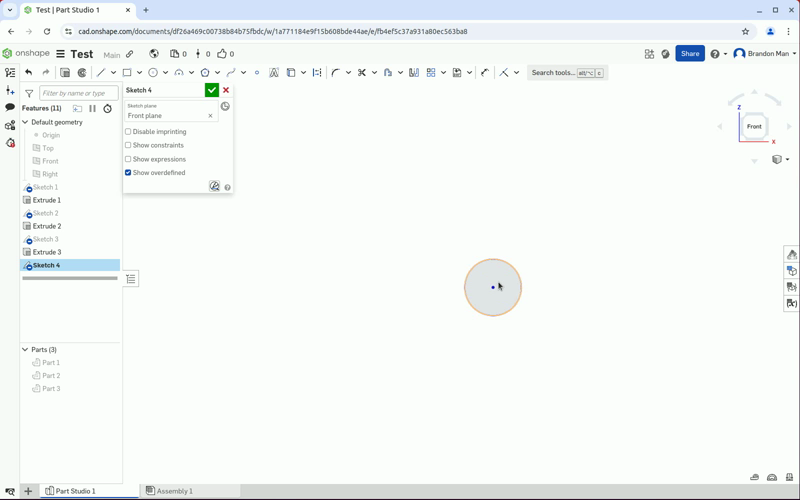
scroll(6)
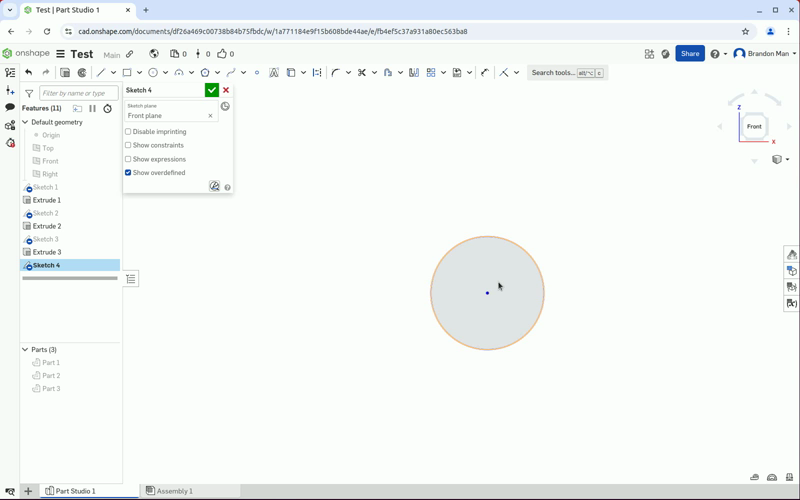
click(498, 281)
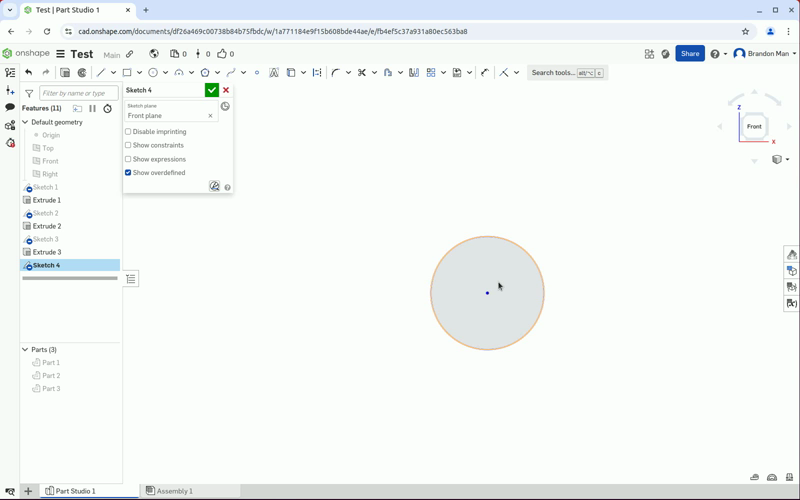
scroll(-6)
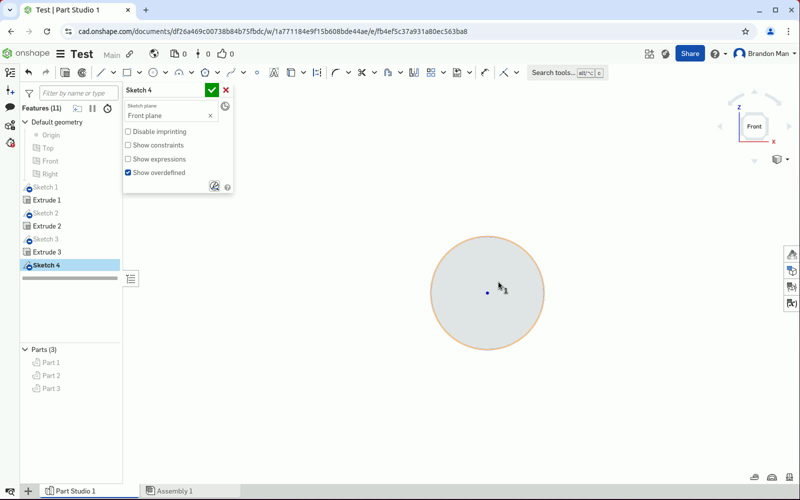
scroll(-6)
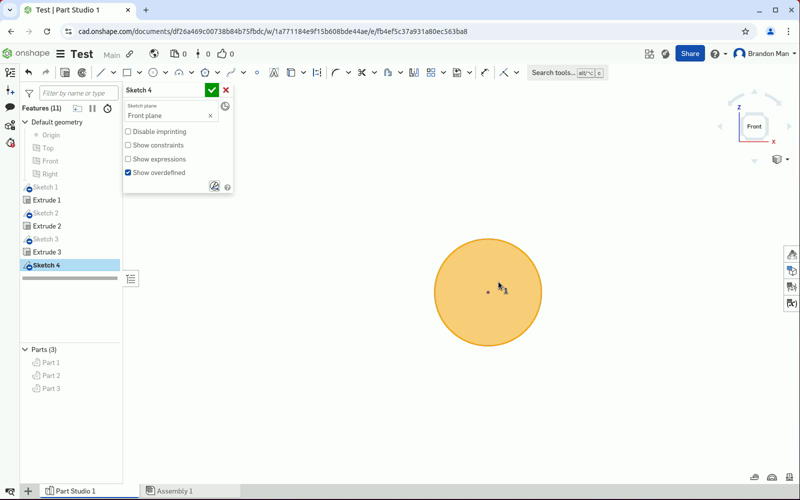
scroll(-6)
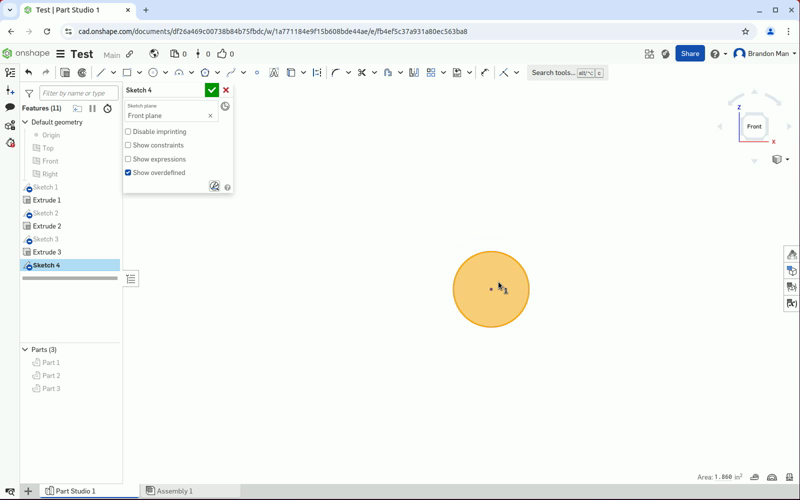
scroll(-6)
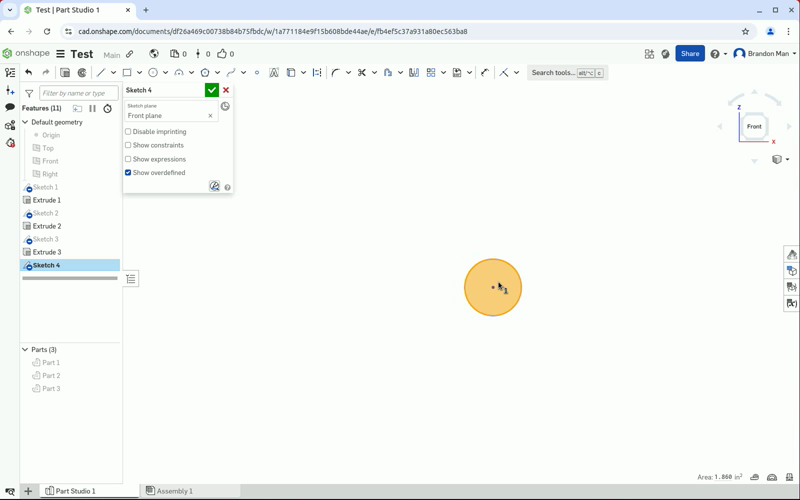
scroll(-6)
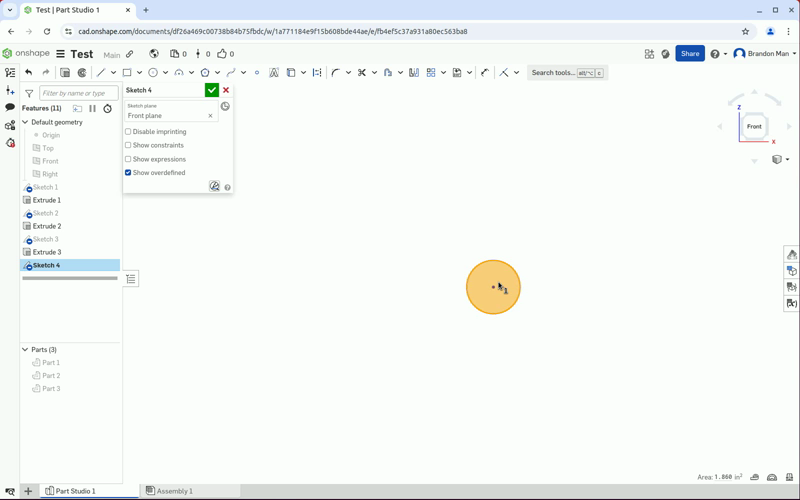
scroll(-6)
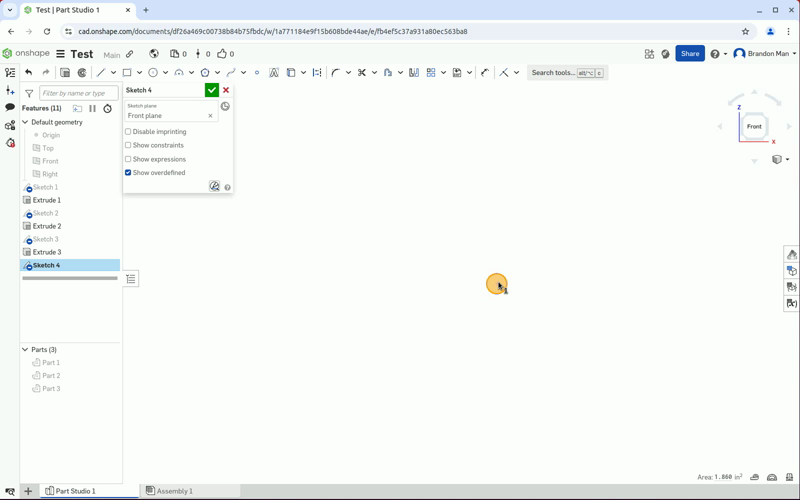
scroll(-6)
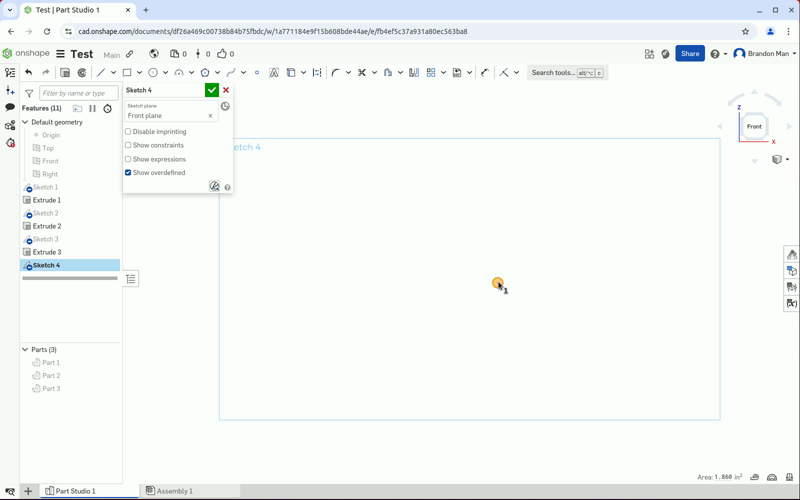
mouse_move(73, 352)
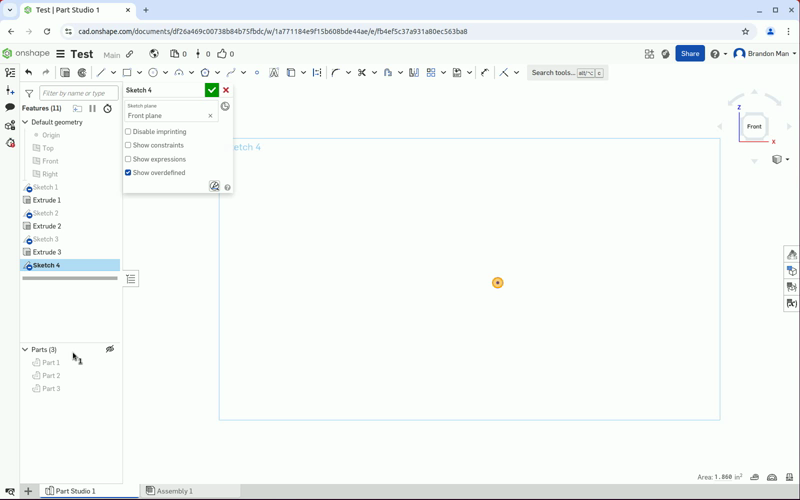
key(shift+y)
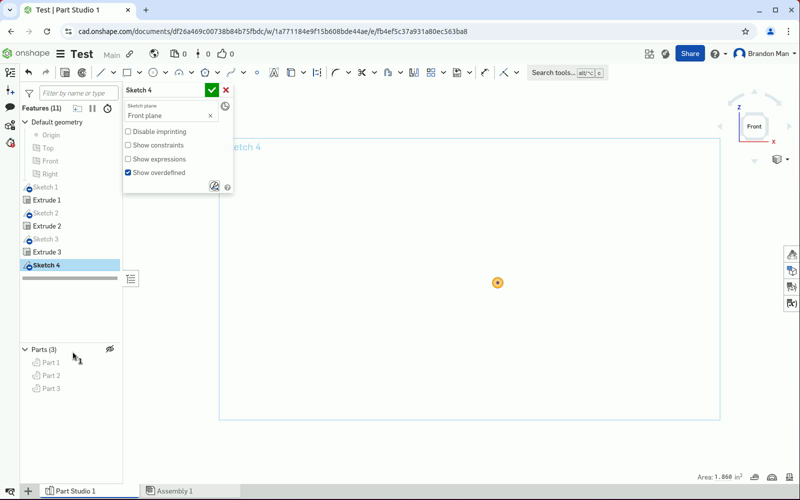
key(shift+e)
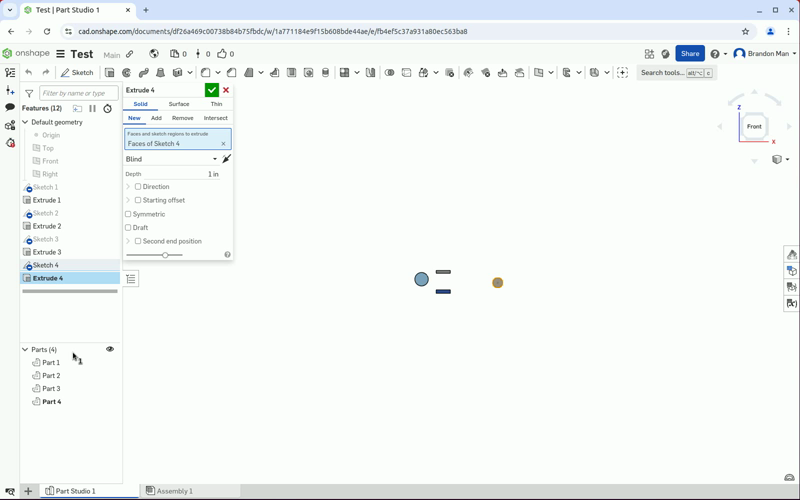
mouse_move(143, 106)
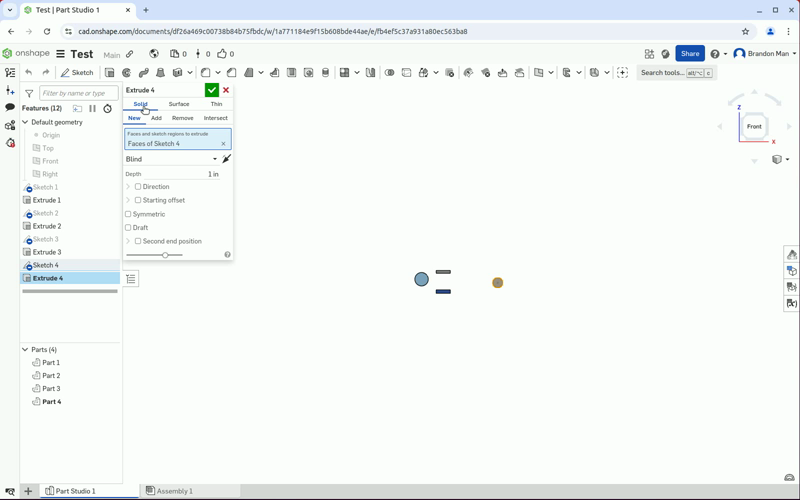
click(143, 106)
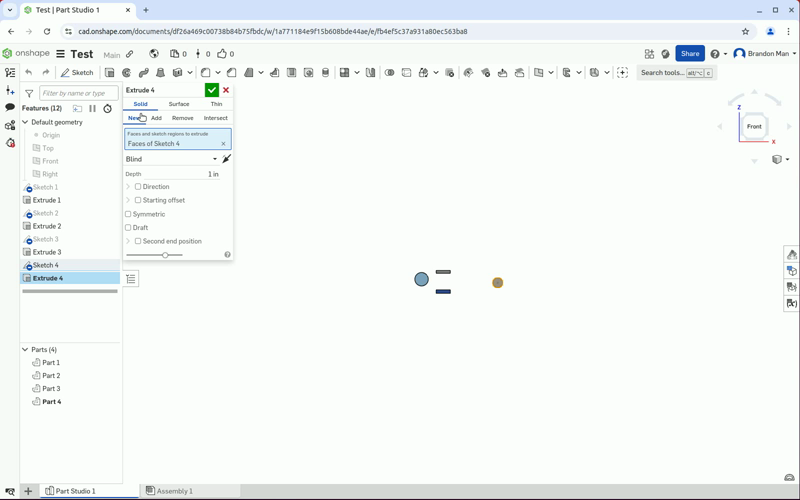
mouse_move(137, 120)
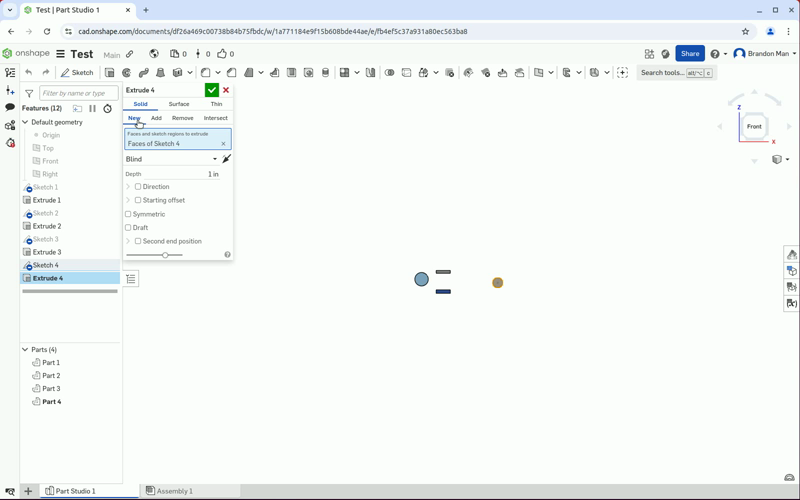
click(137, 120)
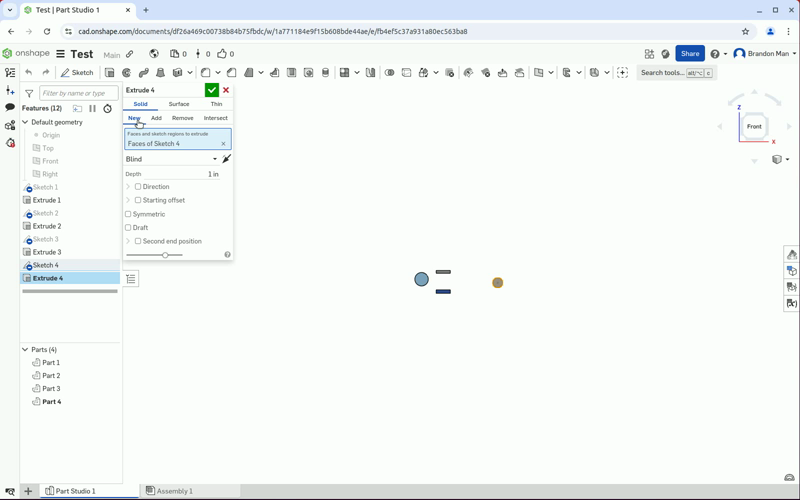
key(tab, 4)
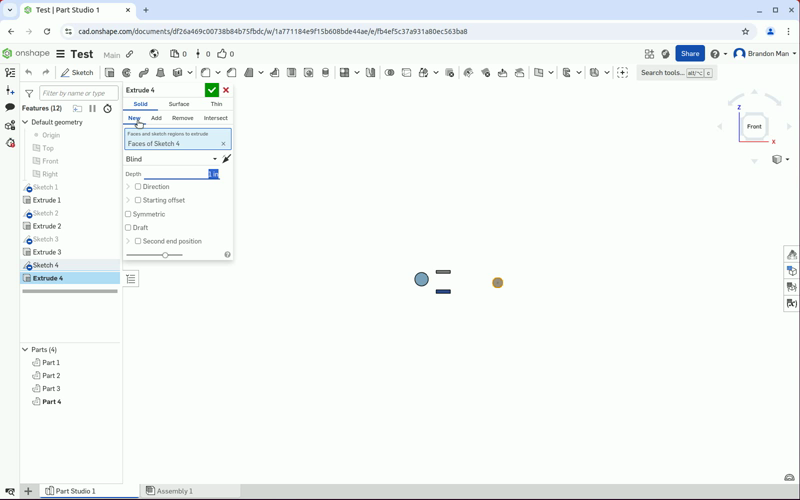
text(46.216)
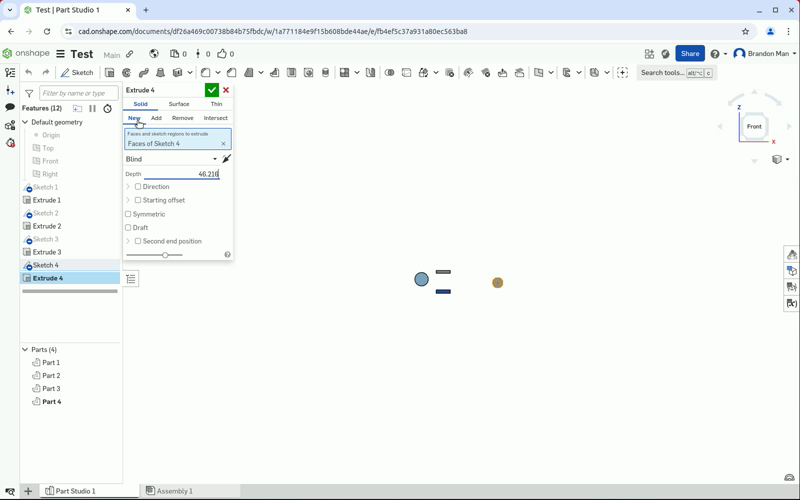
key(tab, 3)
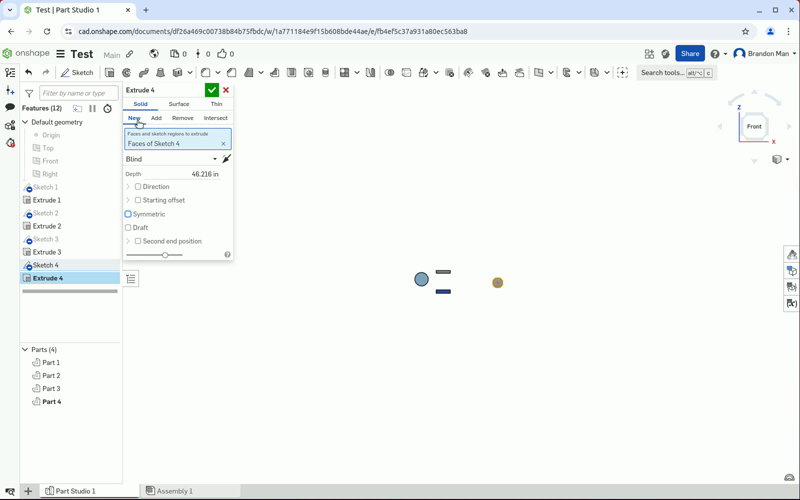
key(space)
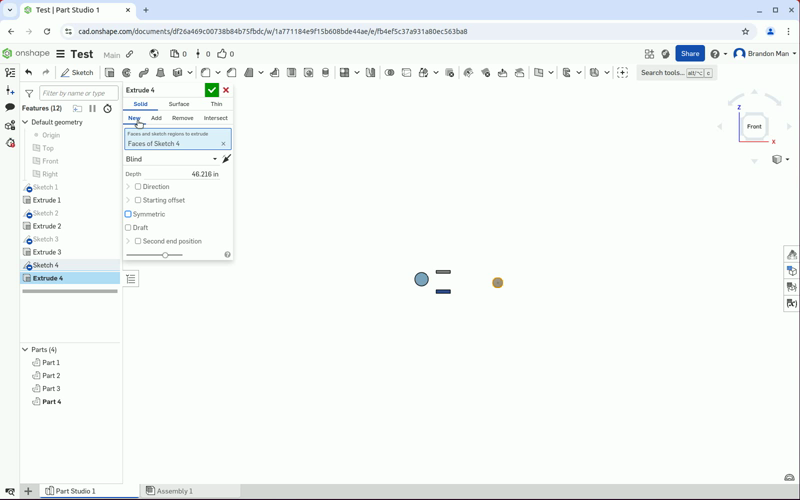
key(enter)
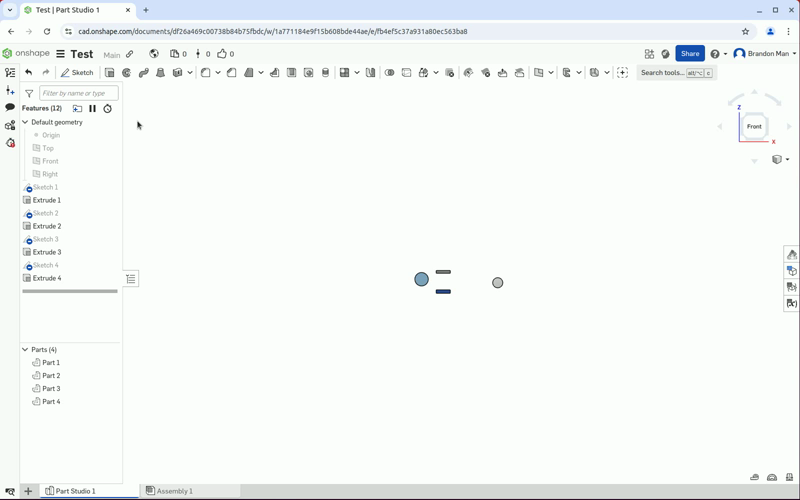
key(shift+h)
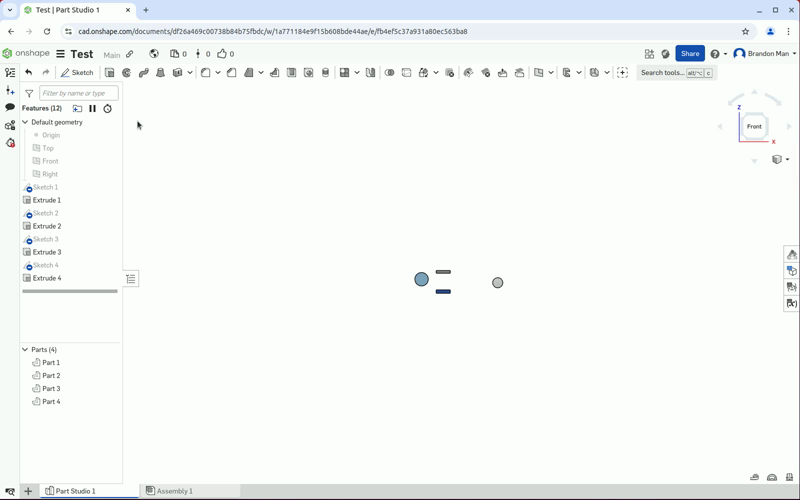
key(shift+h)
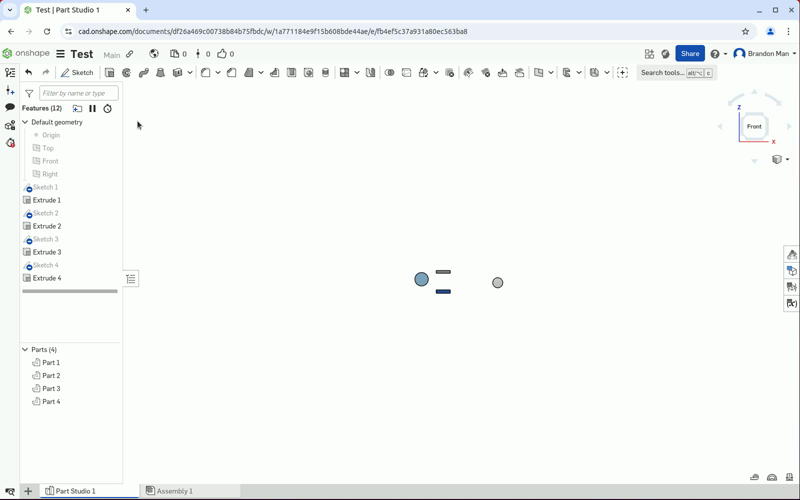
key(shift+7)
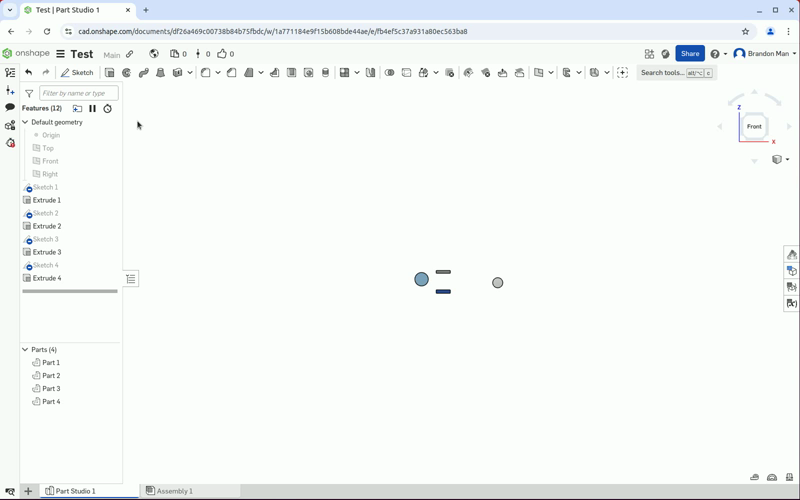
key(left, 2)
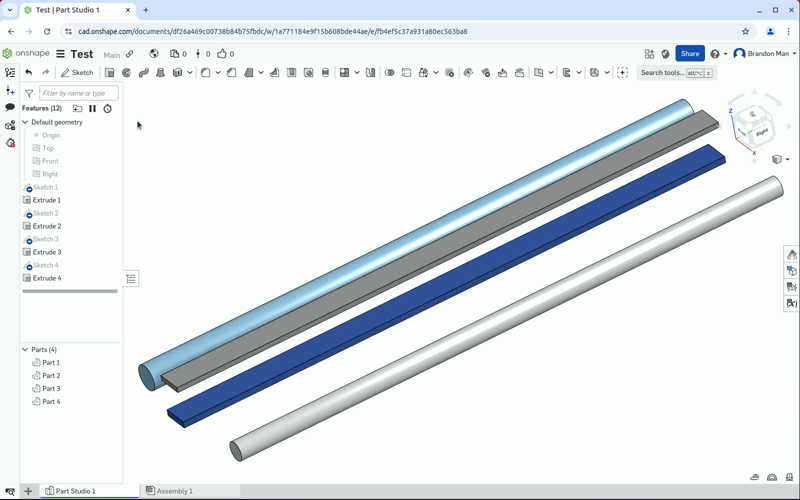
key(down, 2)
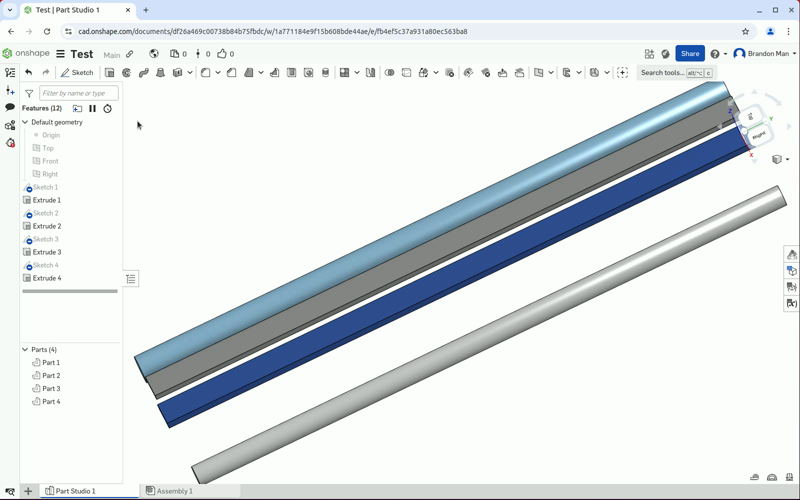
key(up, 2)
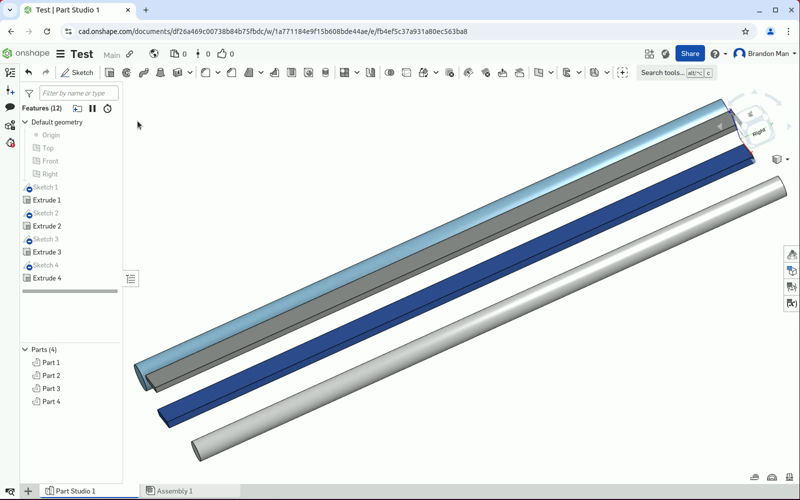
key(right, 2)
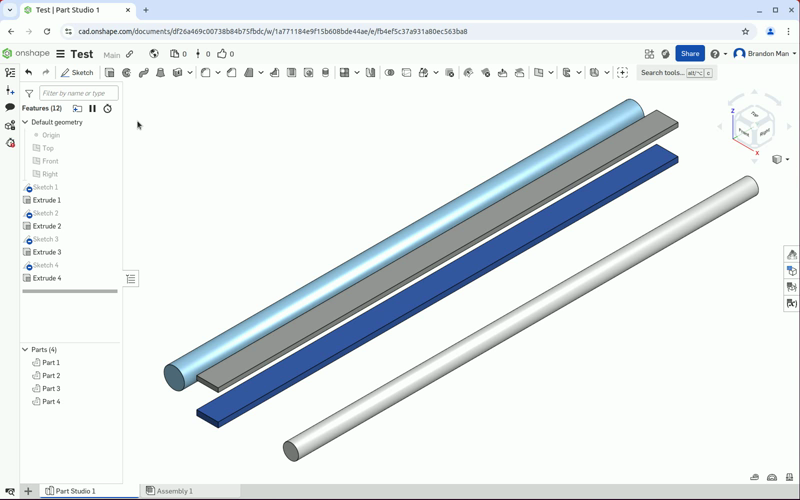
mouse_move(73, 189)
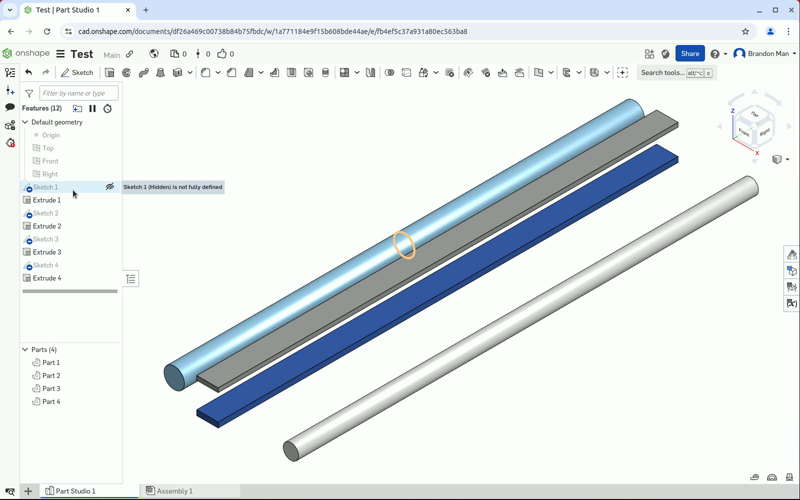
click(73, 189)